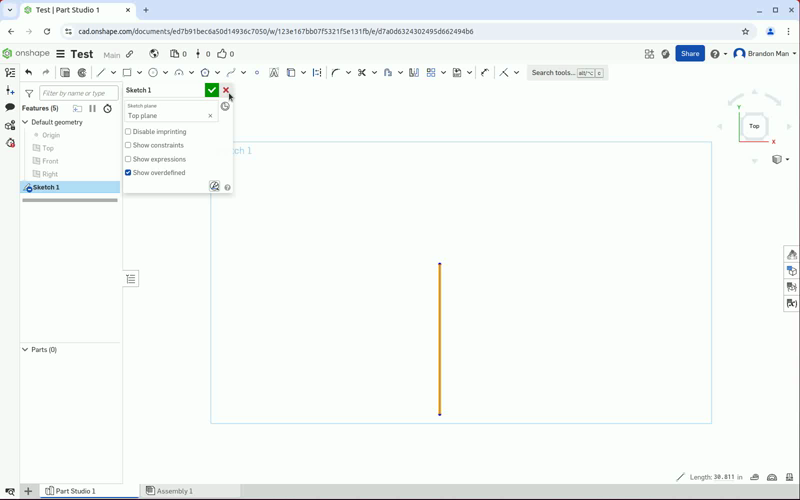
key(shift+h)
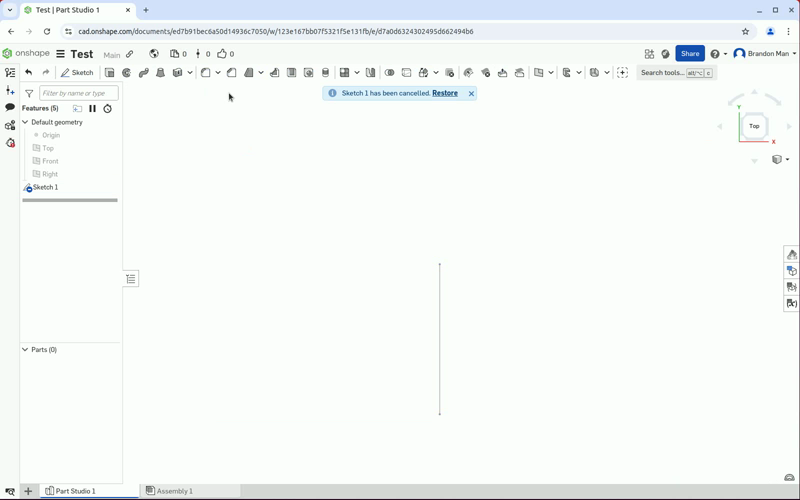
key(shift+s)
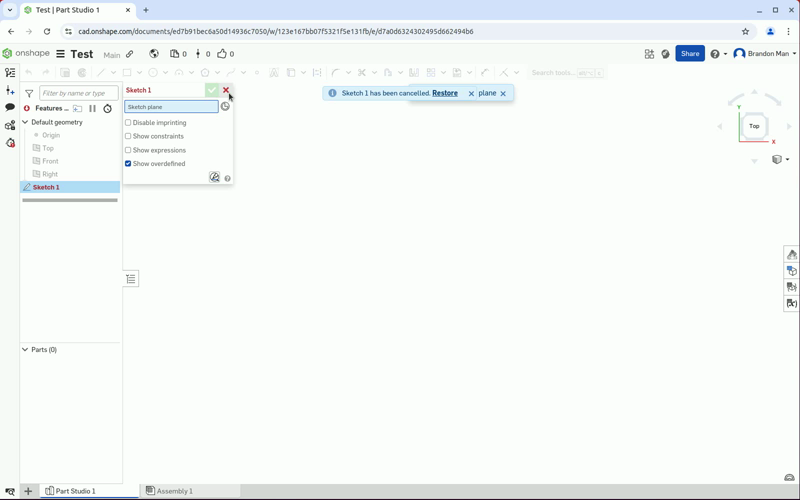
mouse_move(73, 150)
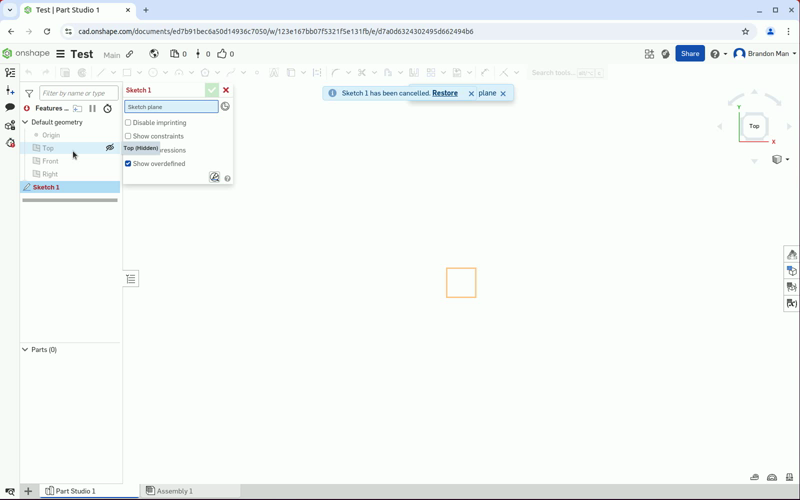
click(73, 150)
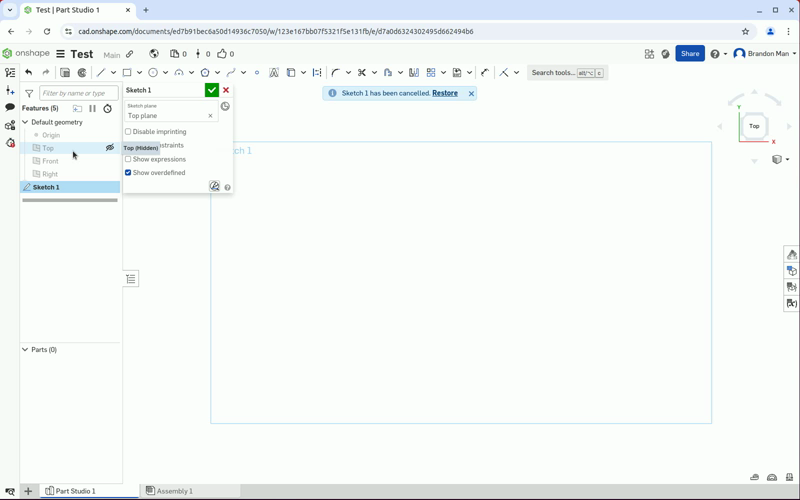
mouse_move(73, 352)
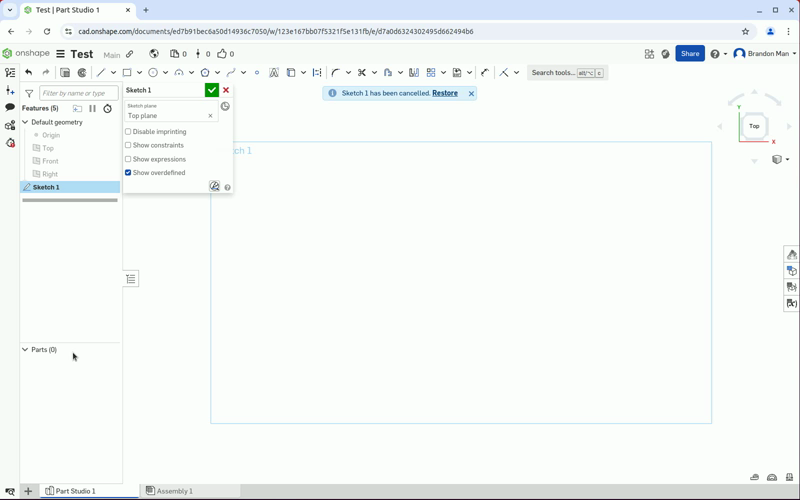
key(y)
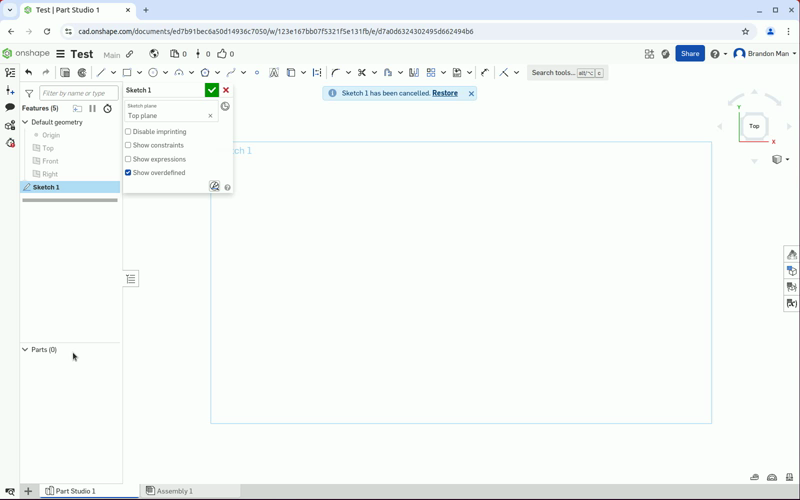
key(l)
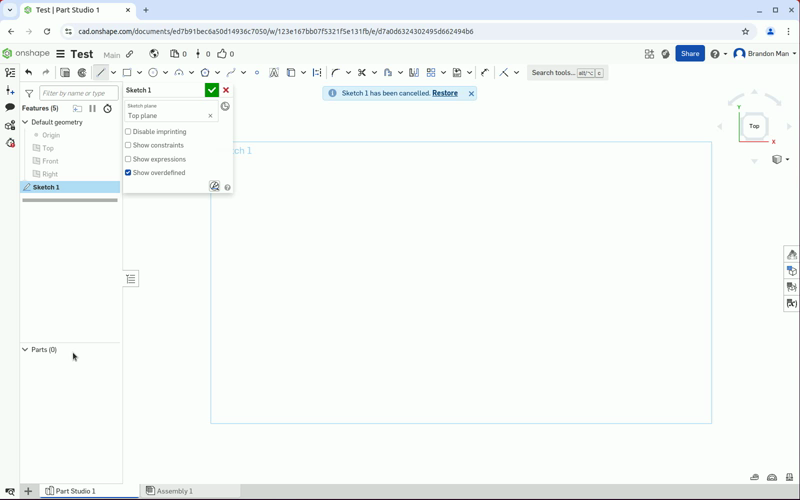
key_down(shift)
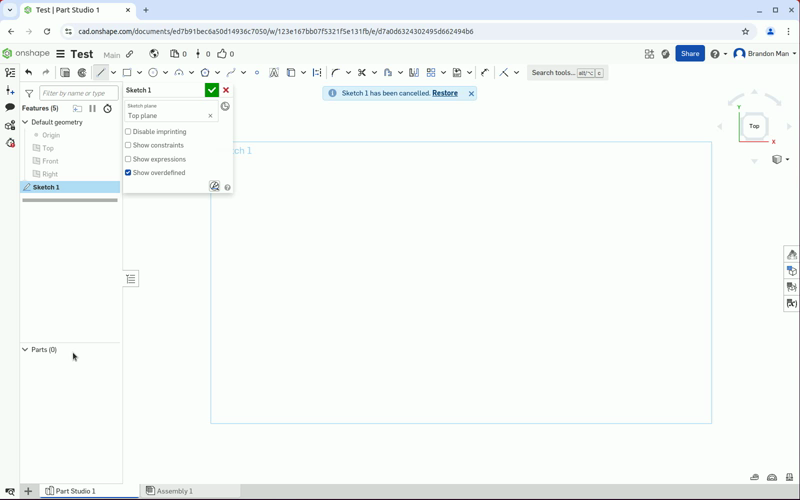
mouse_move(429, 299)
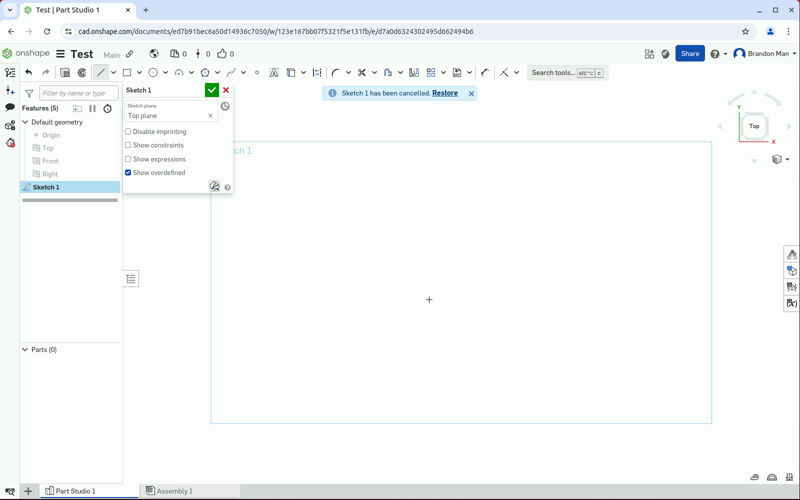
click(429, 299)
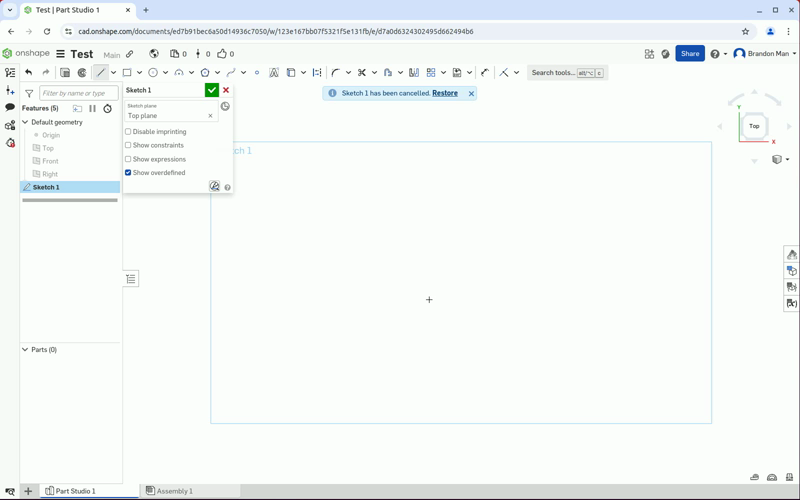
key_up(shift)
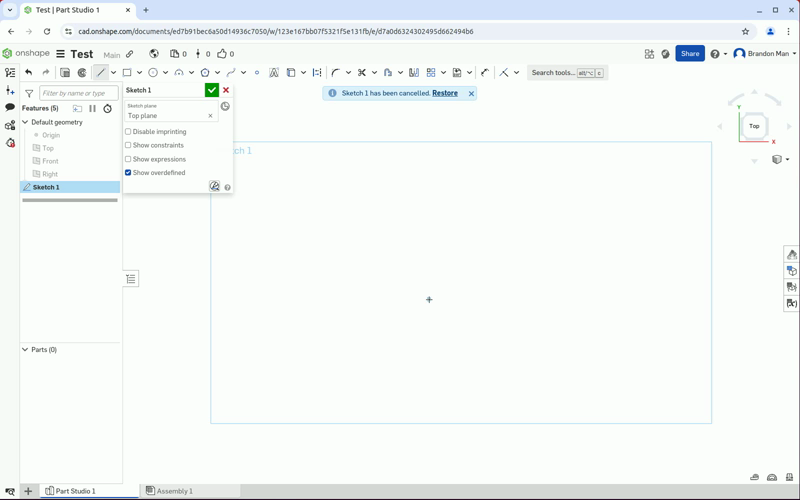
key_down(shift)
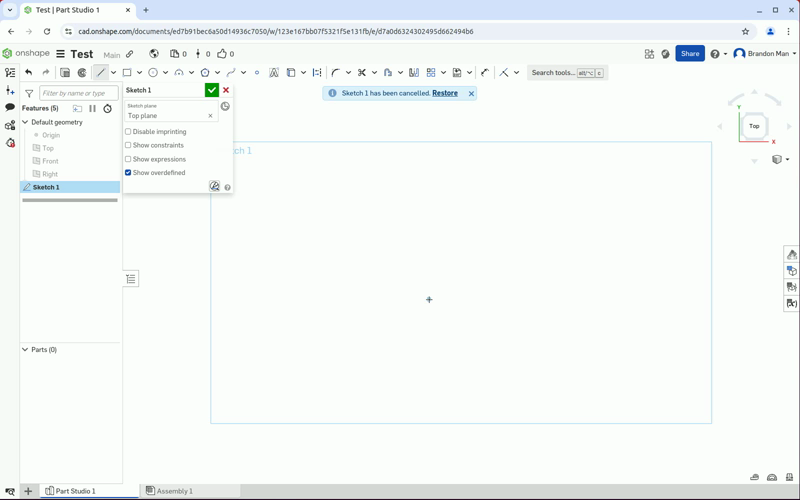
mouse_move(494, 299)
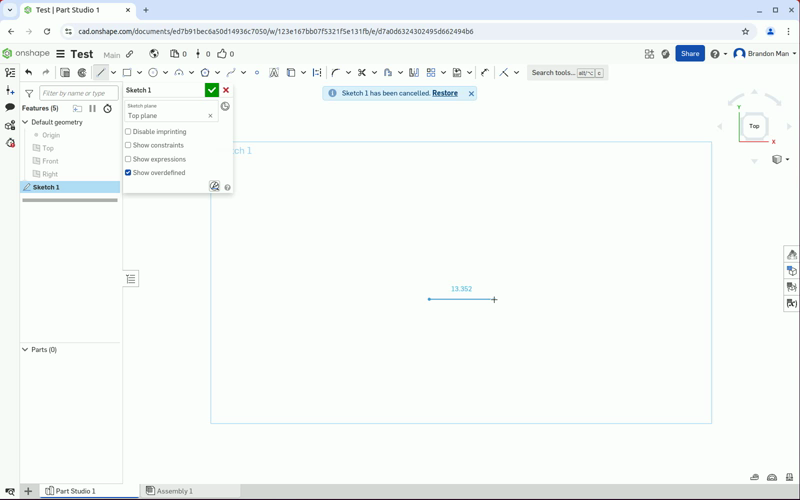
click(494, 299)
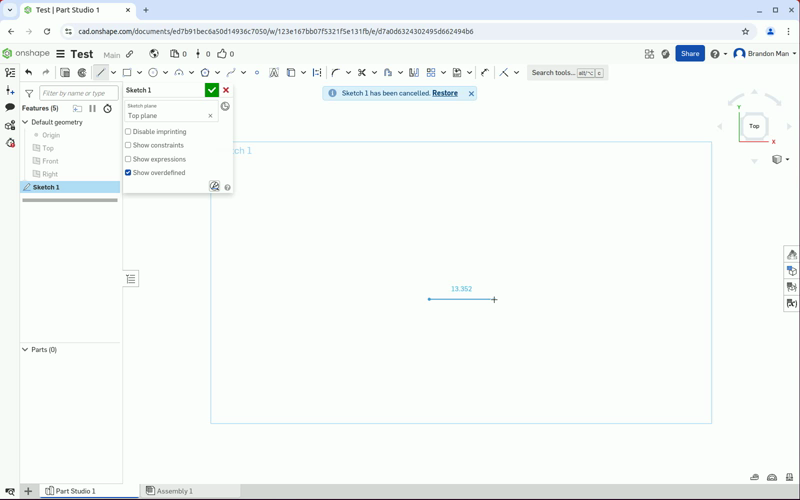
key_up(shift)
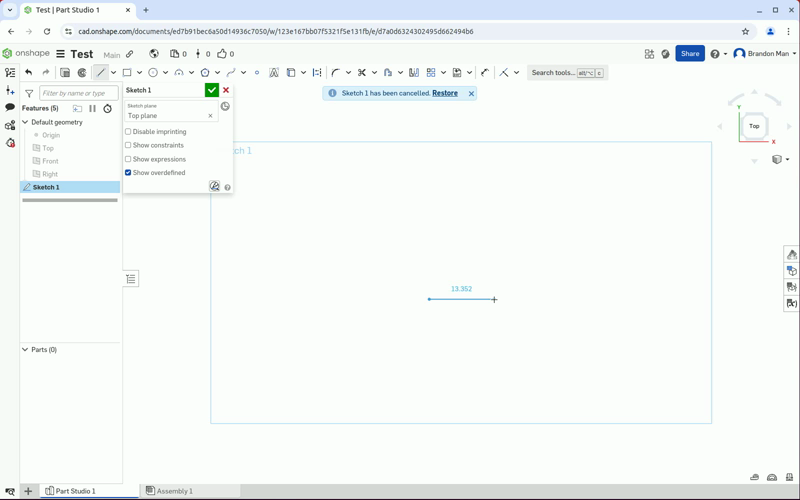
key_down(shift)
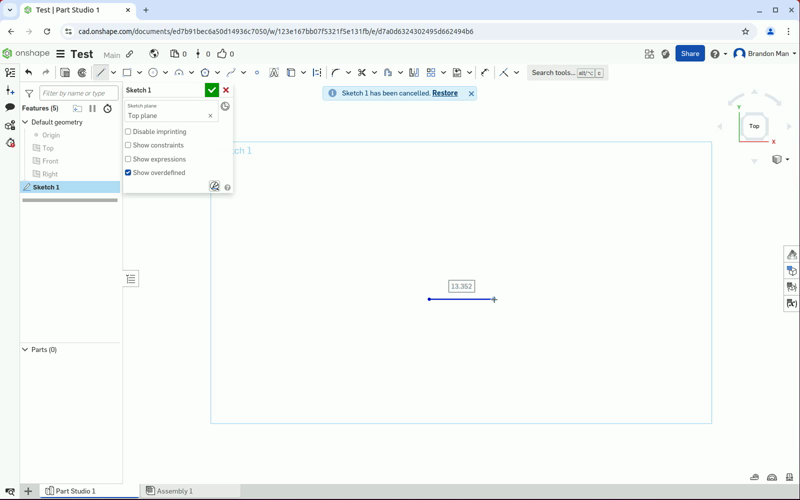
mouse_move(524, 299)
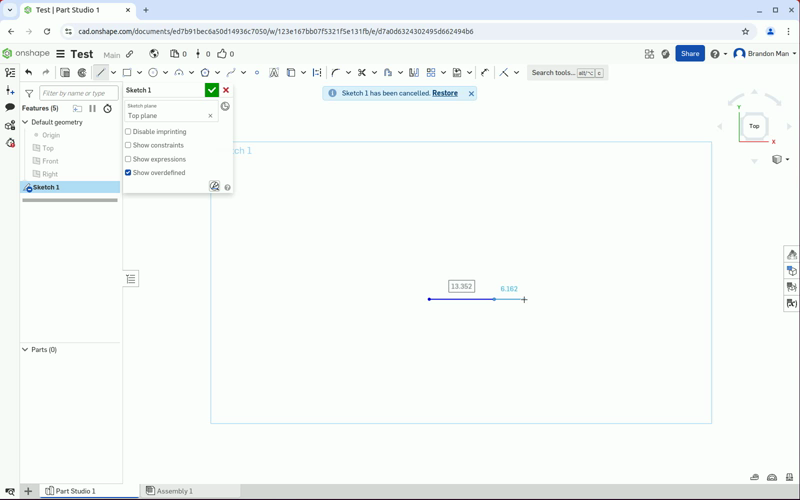
mouse_move(494, 266)
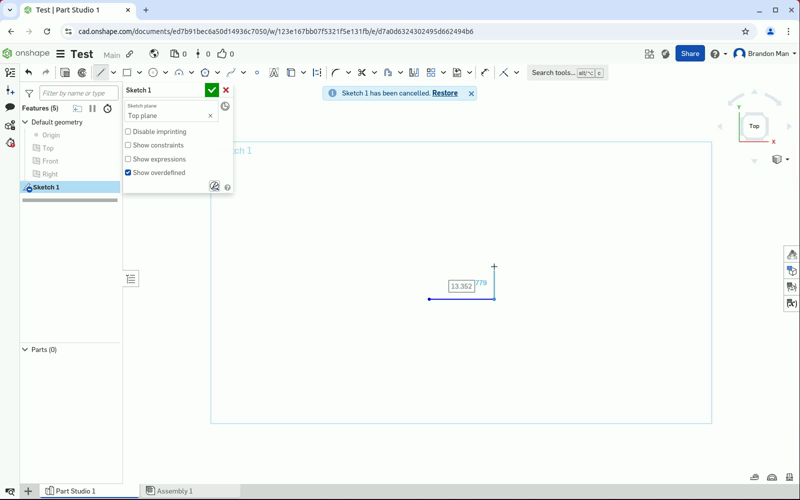
click(494, 266)
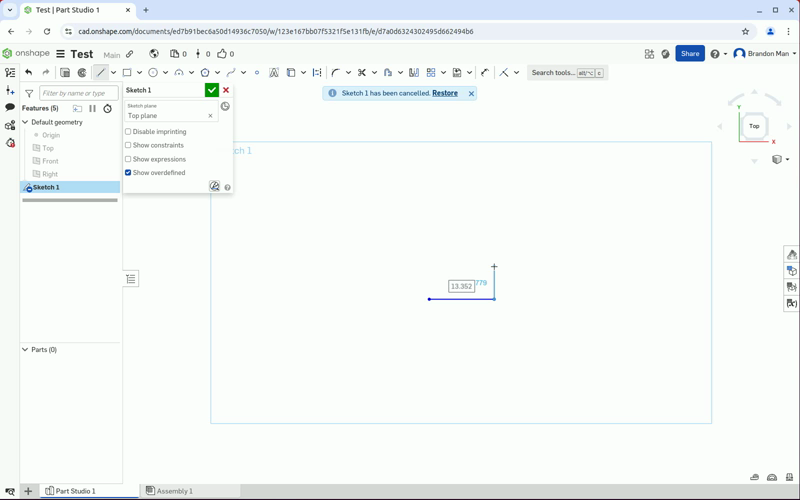
key_up(shift)
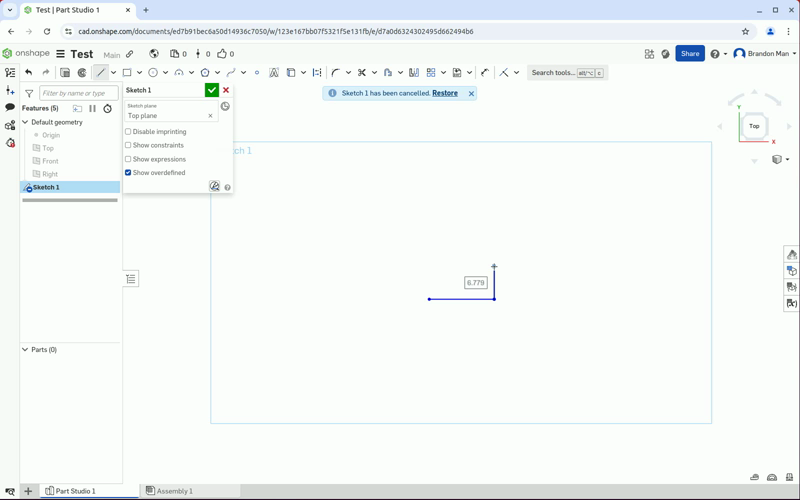
key_down(shift)
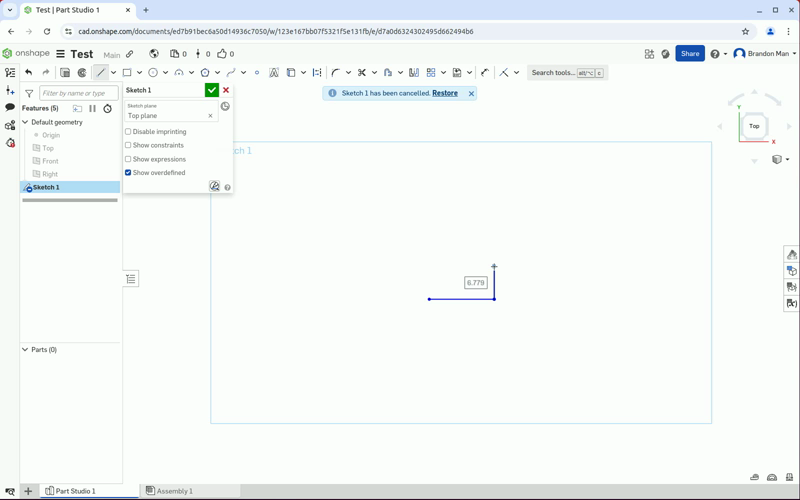
mouse_move(429, 266)
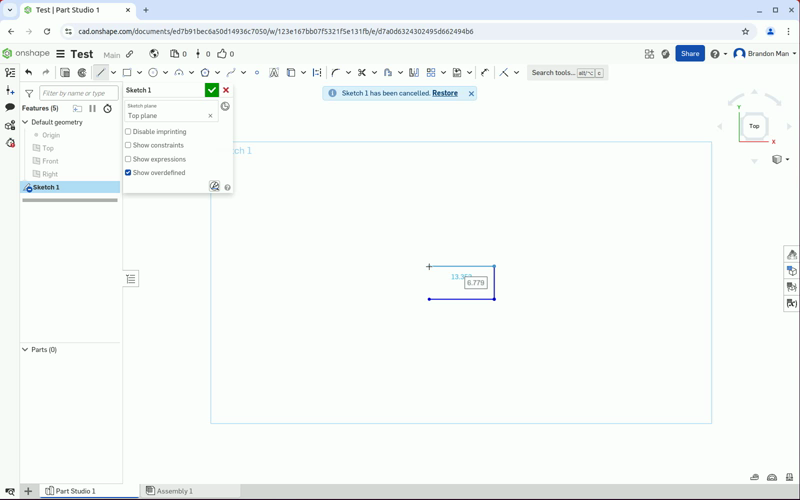
click(429, 266)
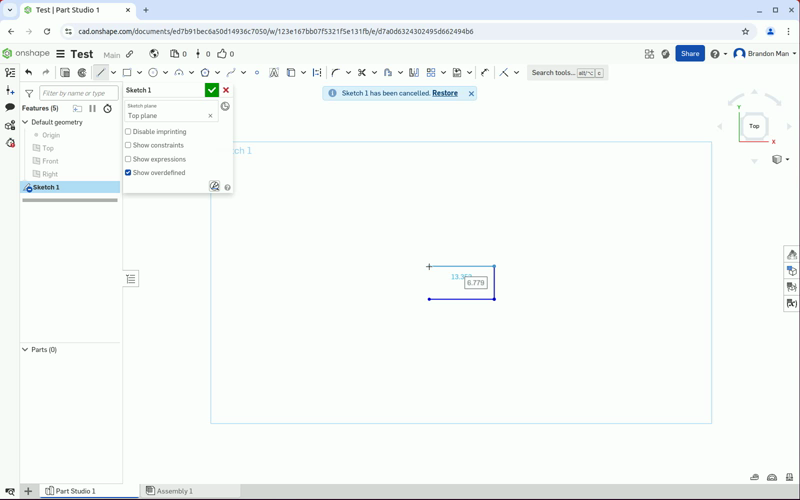
key_up(shift)
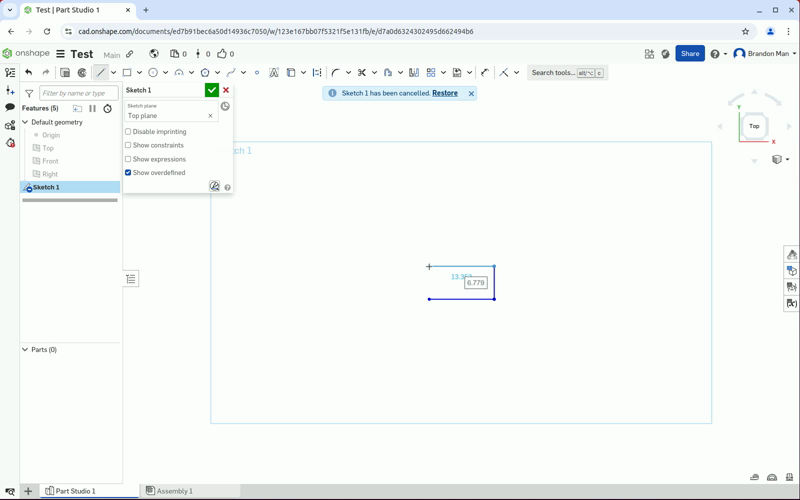
mouse_move(459, 266)
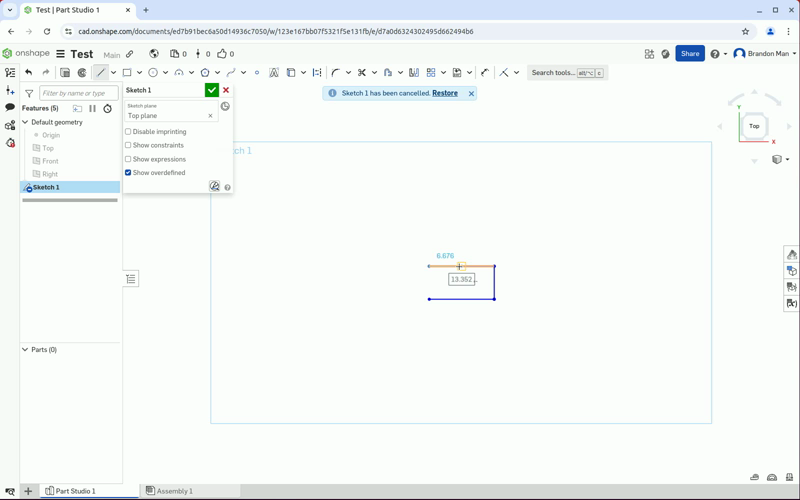
key_down(shift)
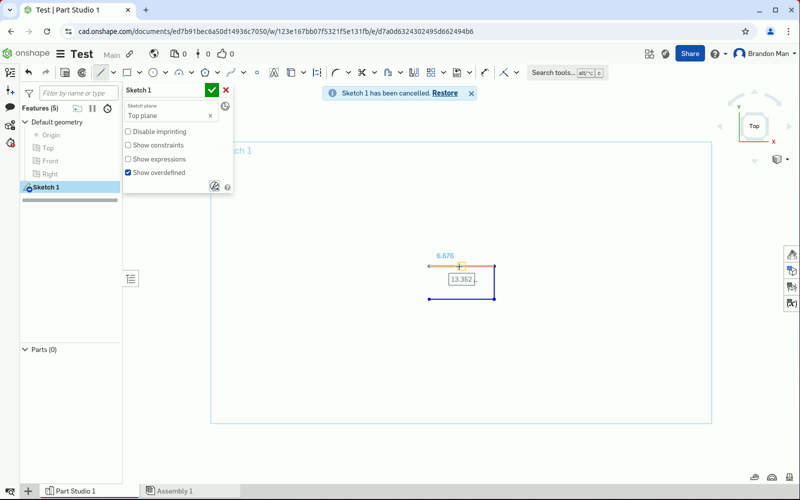
mouse_move(429, 299)
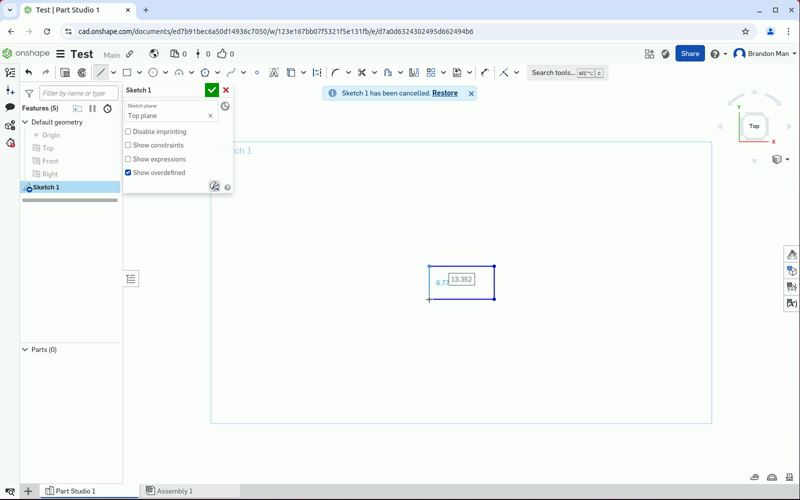
key_up(shift)
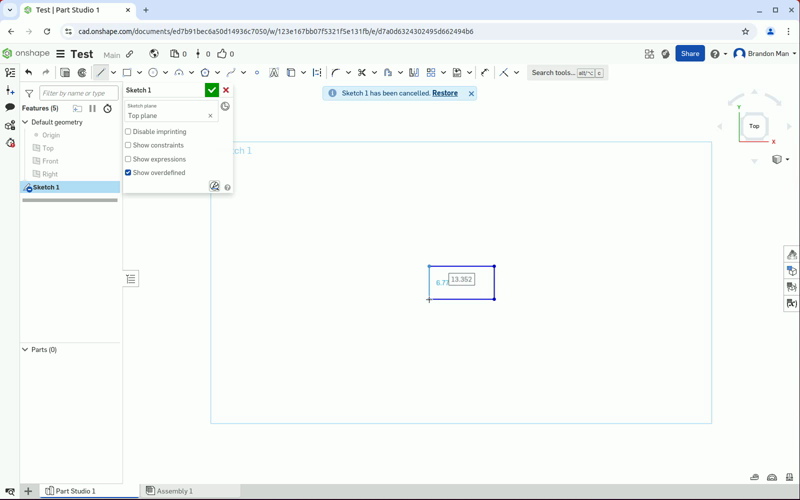
click(429, 299)
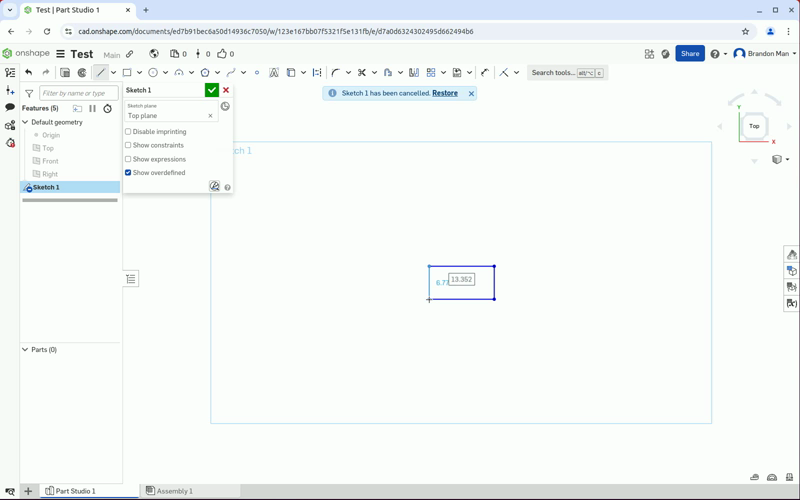
key(esc)
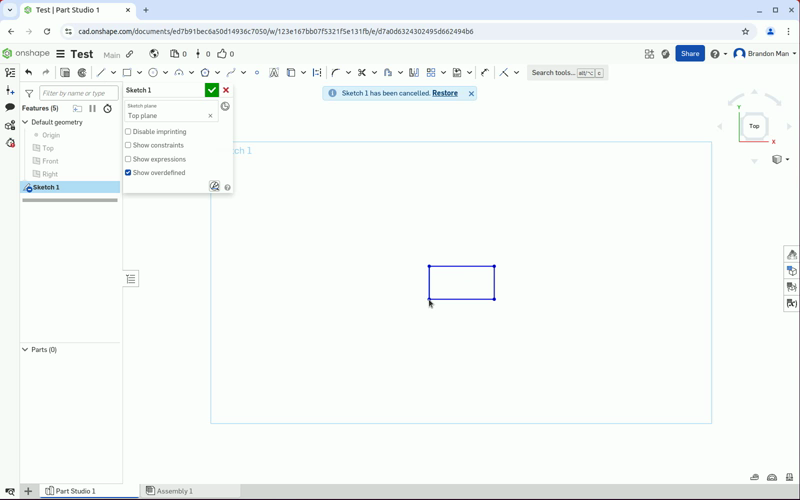
mouse_move(480, 293)
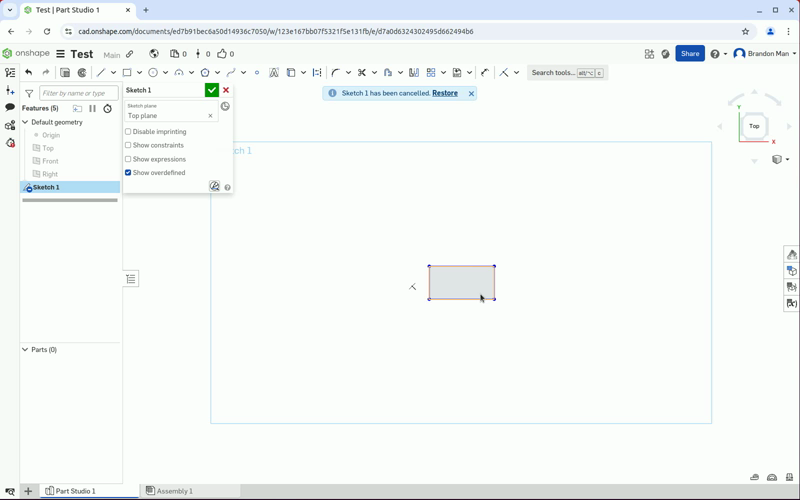
click(480, 293)
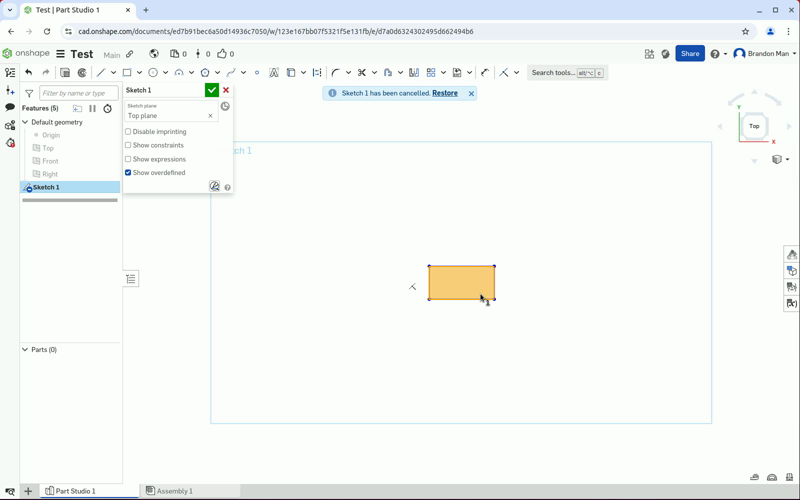
mouse_move(73, 352)
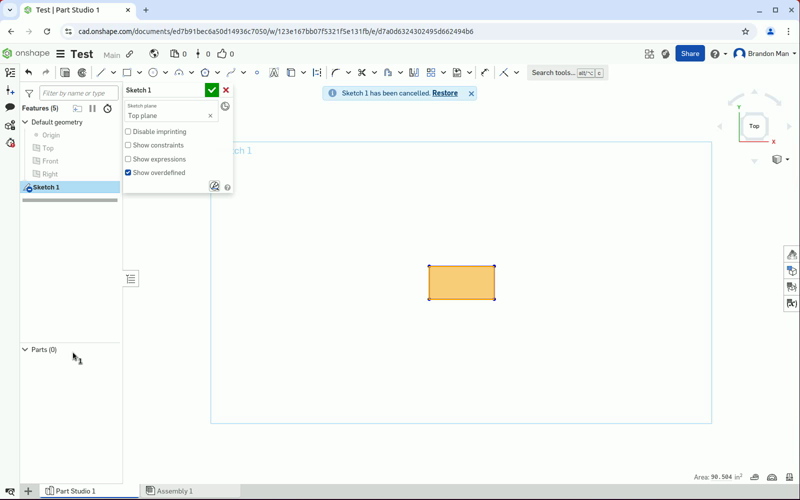
key(shift+y)
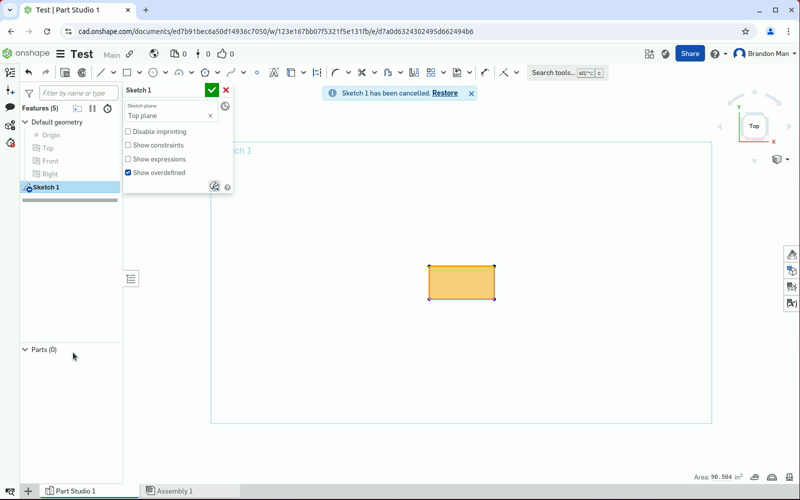
key(shift+e)
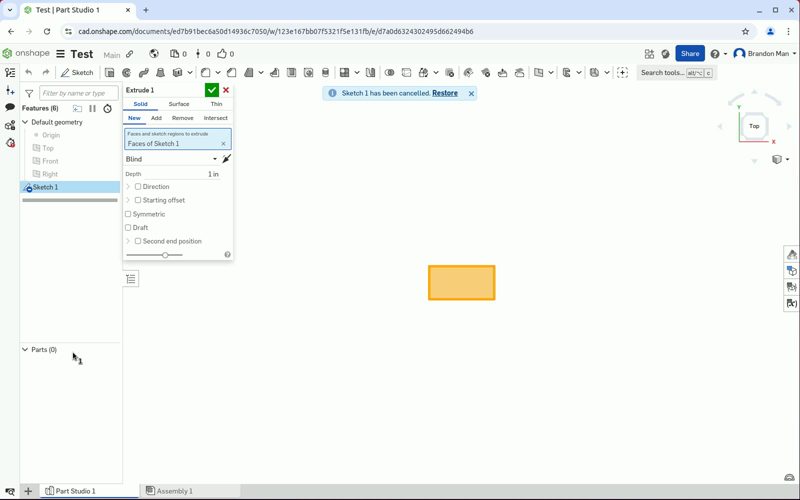
mouse_move(143, 106)
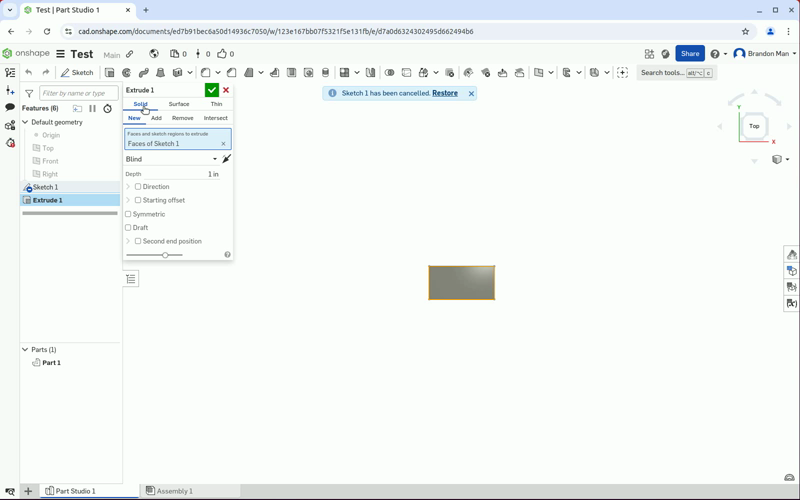
click(143, 106)
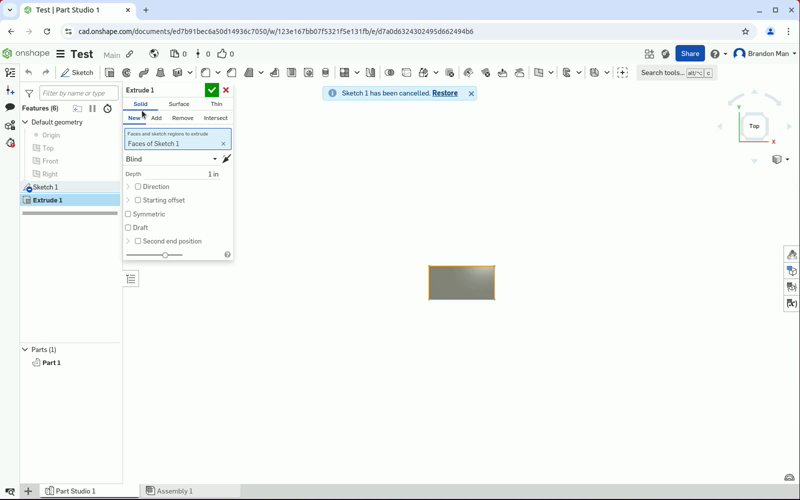
mouse_move(137, 120)
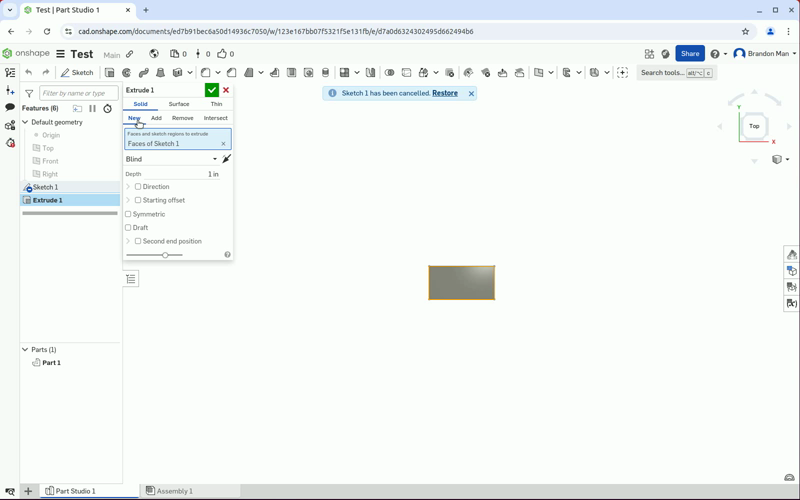
click(137, 120)
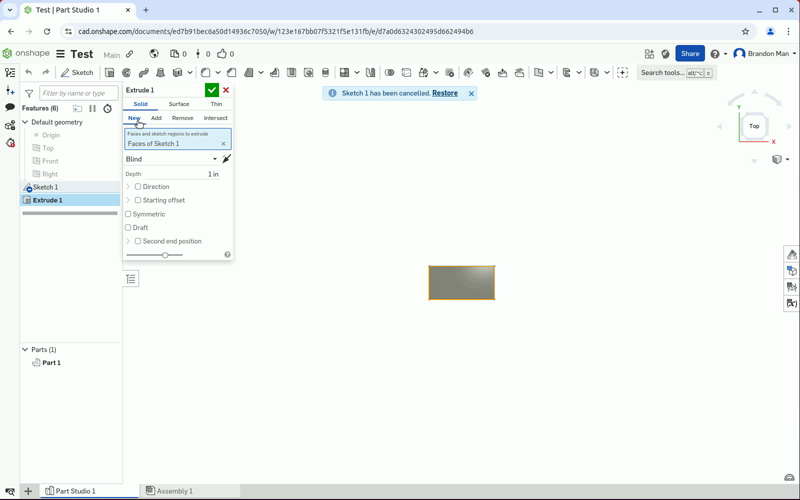
key(tab, 4)
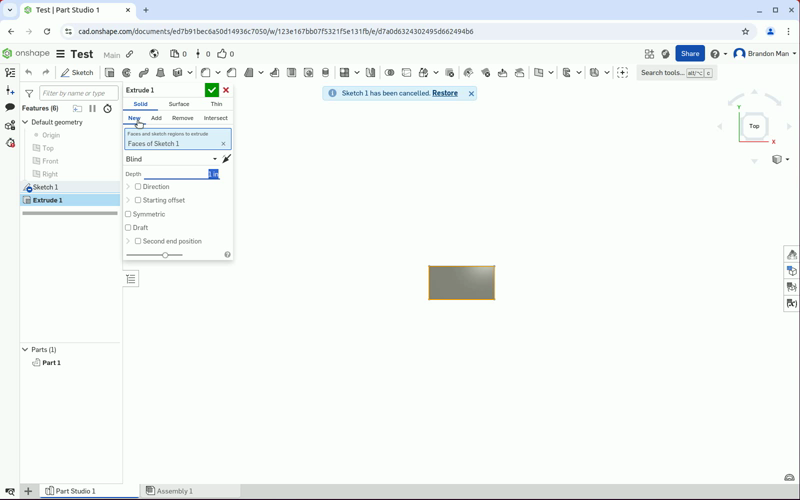
text(0.722)
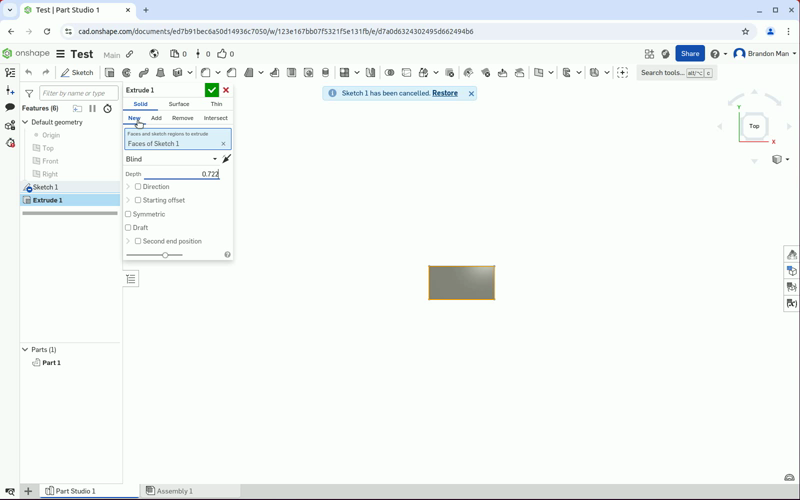
key(enter)
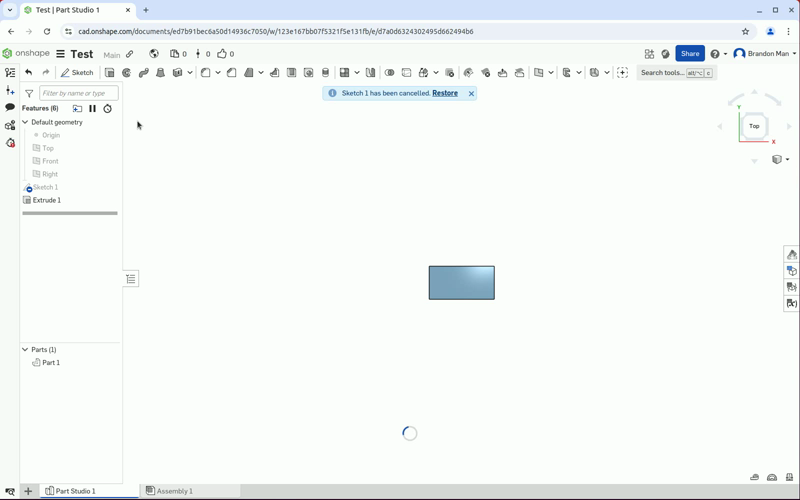
key(shift+h)
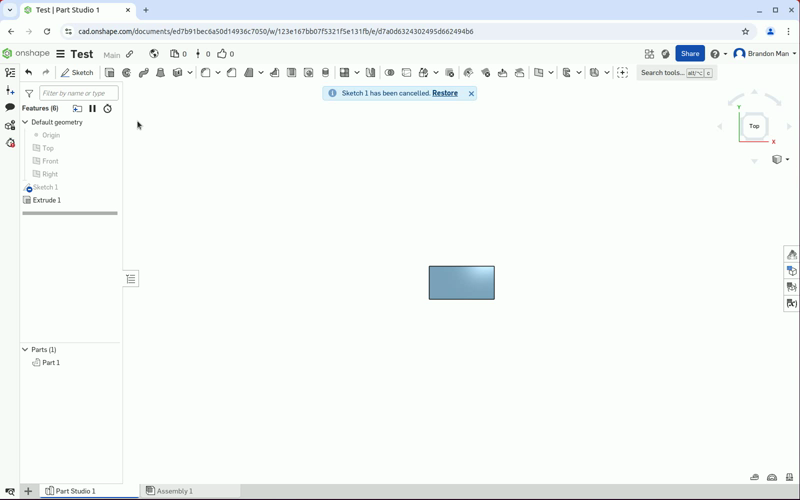
key(shift+h)
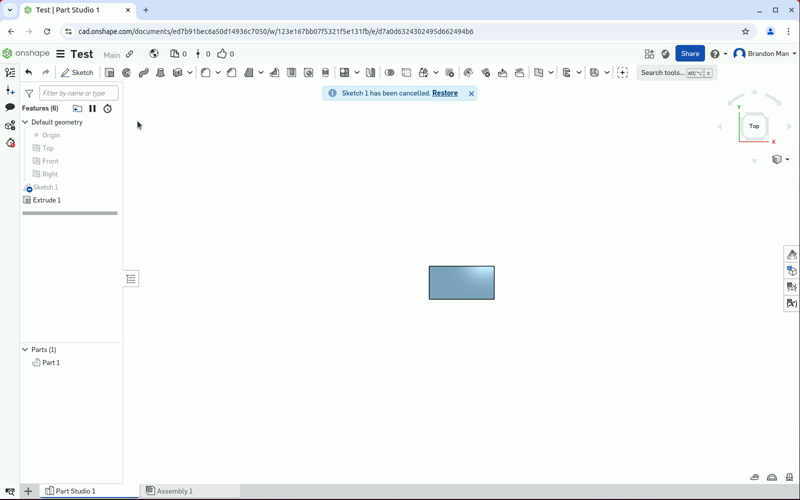
mouse_move(73, 189)
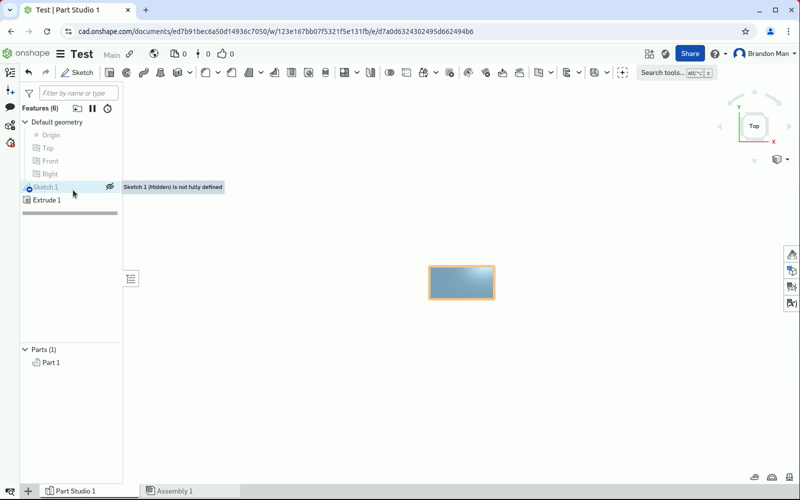
click(73, 189)
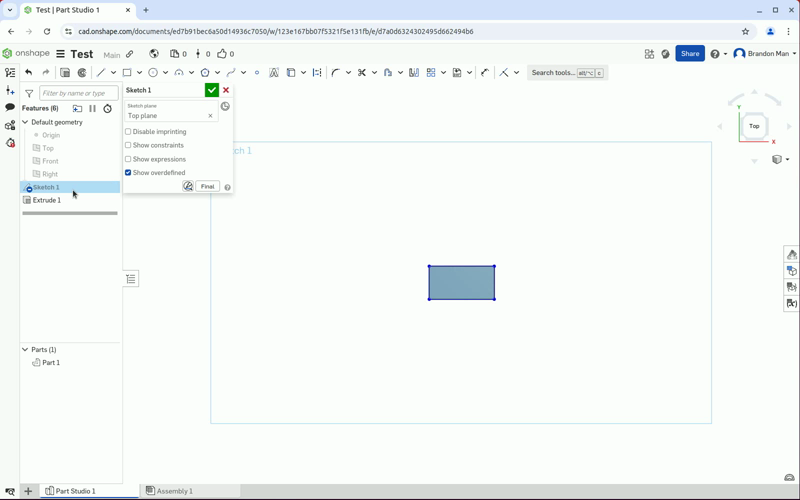
mouse_move(229, 92)
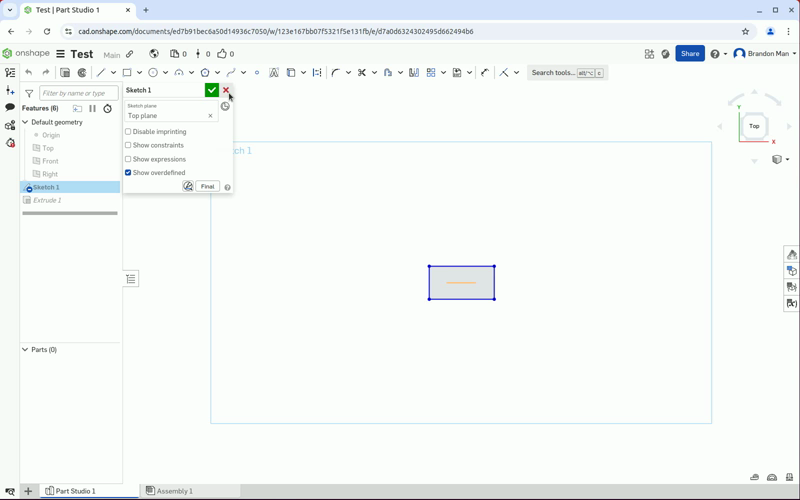
click(229, 92)
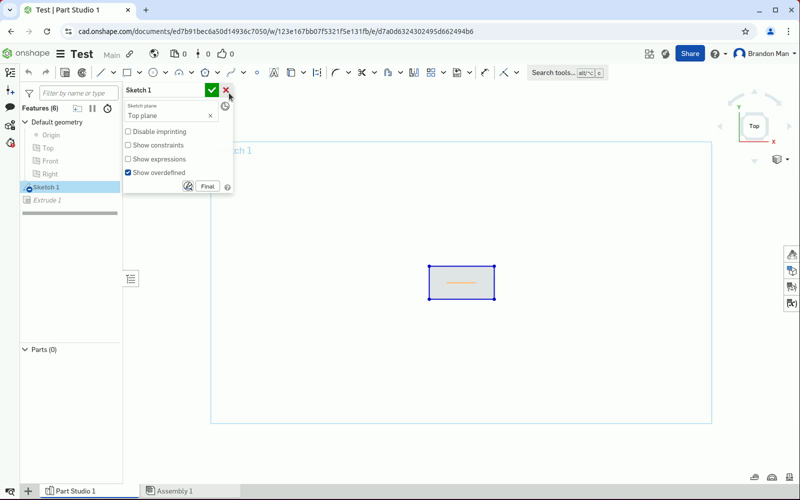
key(shift+s)
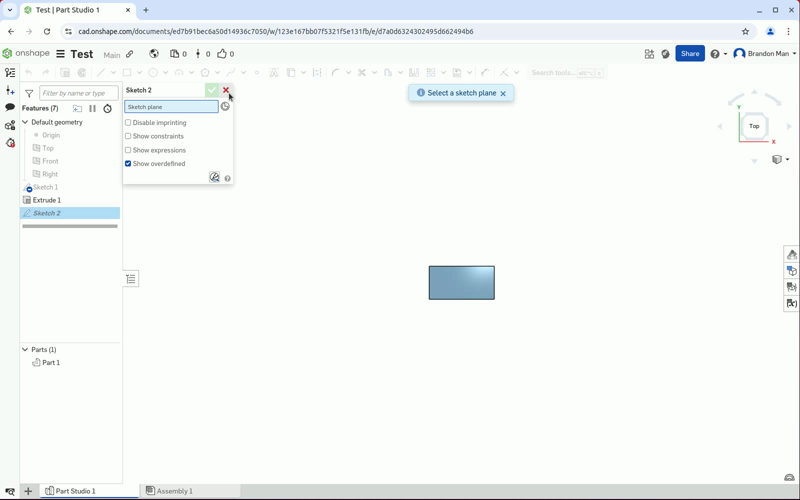
mouse_move(73, 150)
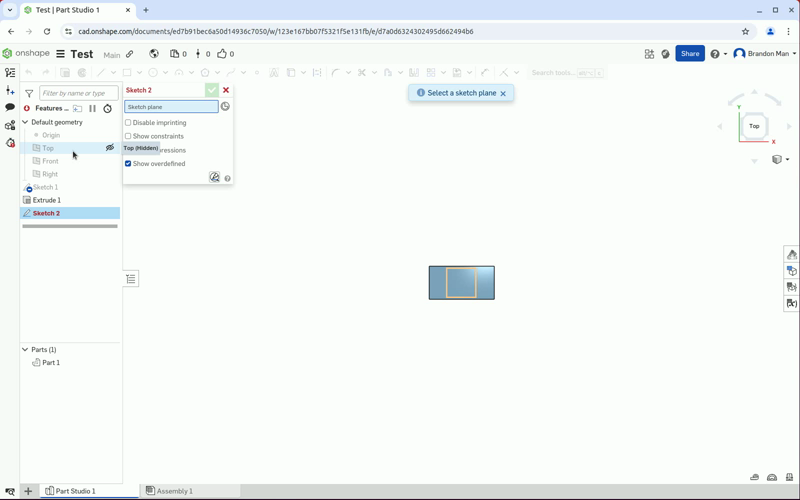
click(73, 150)
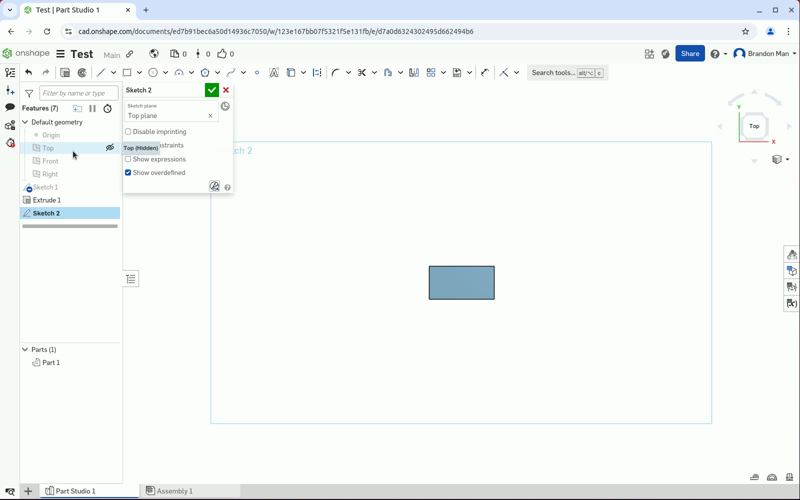
mouse_move(73, 352)
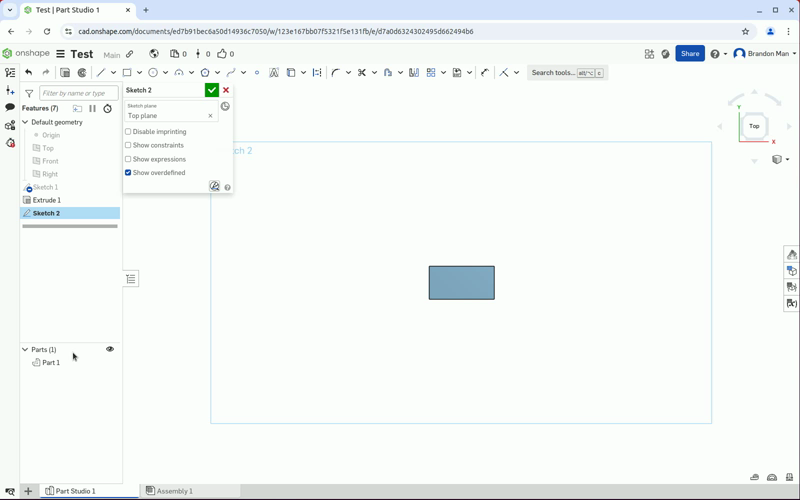
key(y)
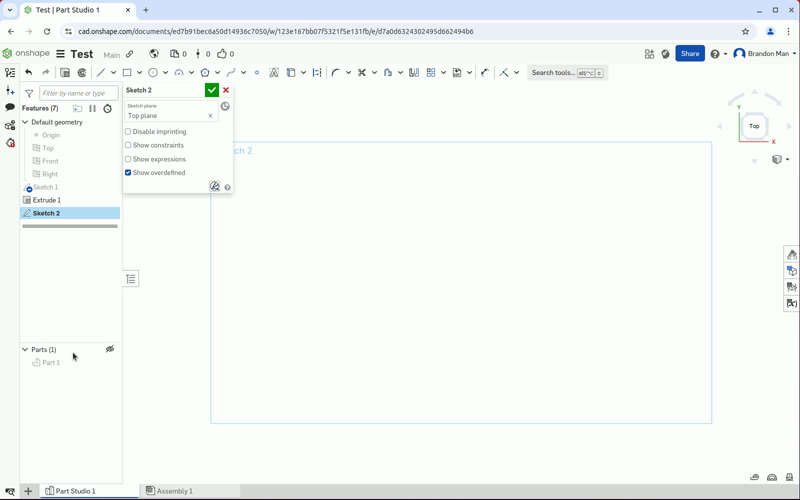
key(l)
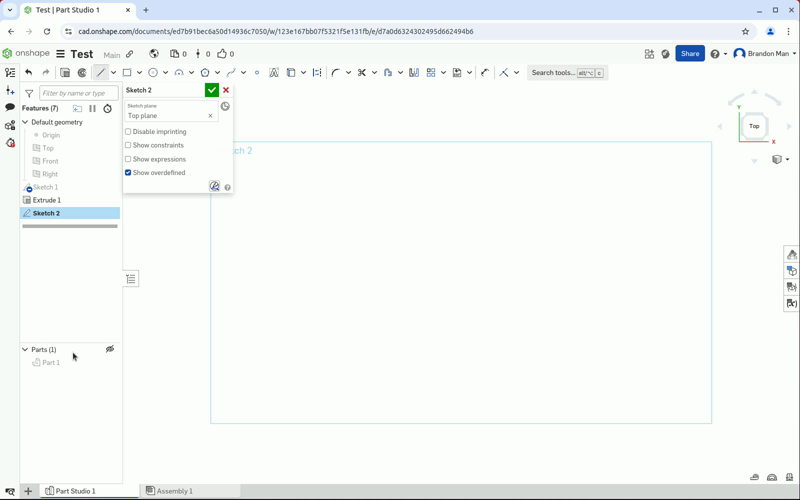
key_down(shift)
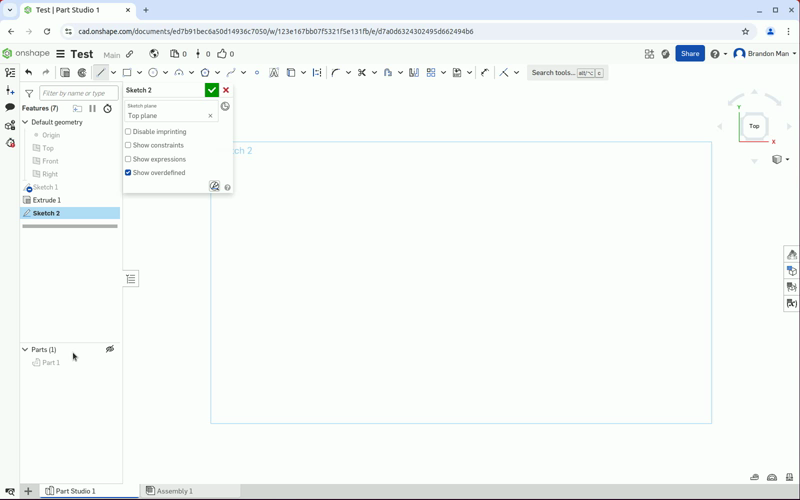
mouse_move(412, 299)
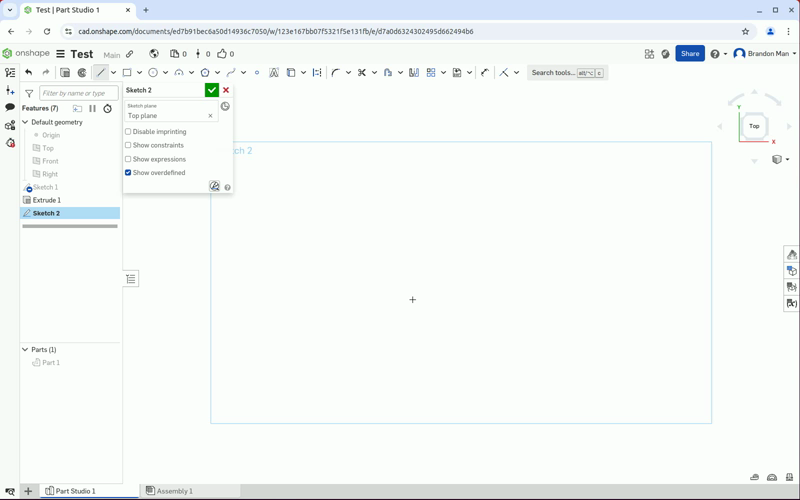
click(412, 299)
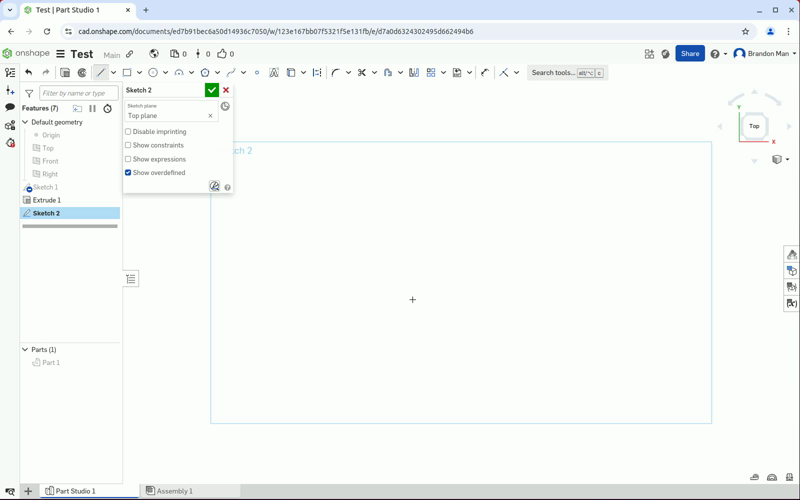
key_up(shift)
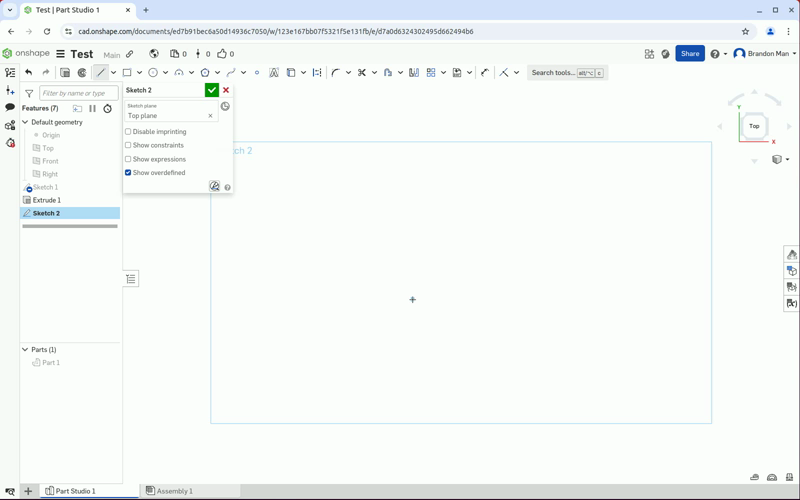
key_down(shift)
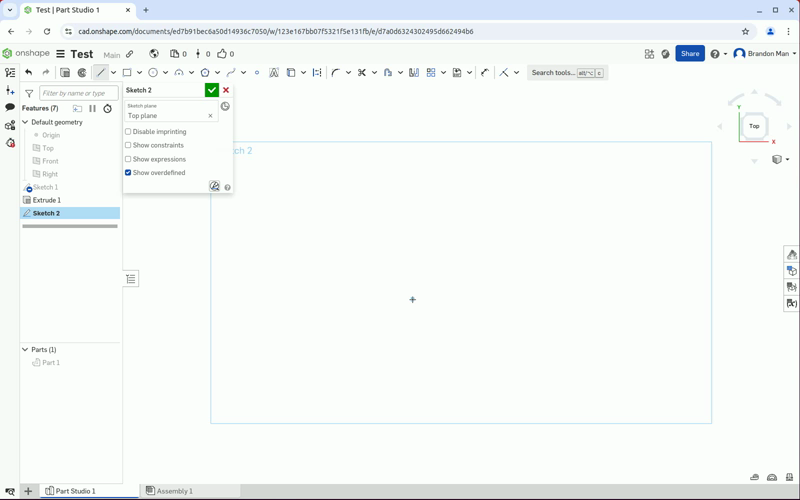
mouse_move(442, 299)
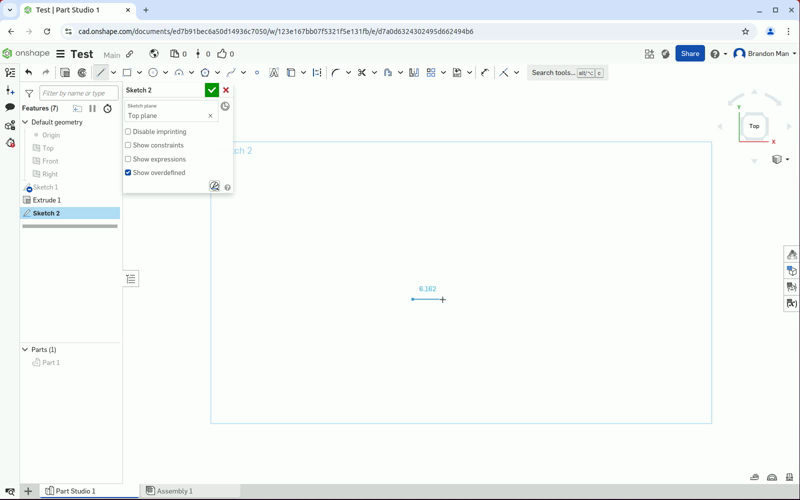
mouse_move(429, 299)
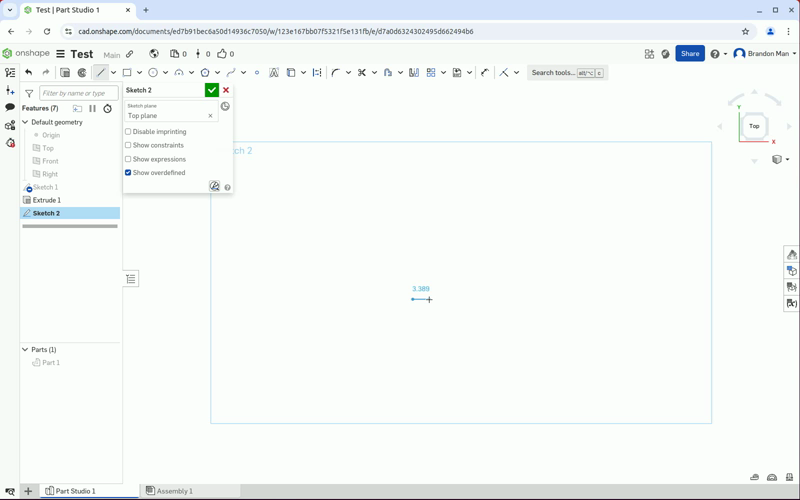
click(429, 299)
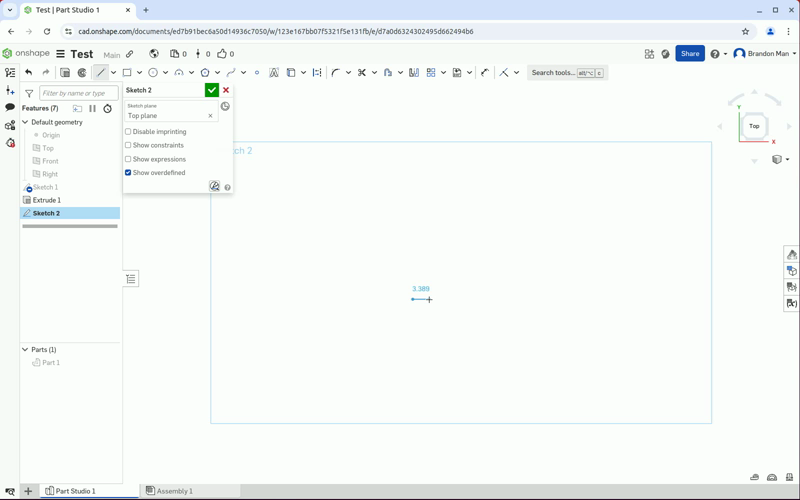
key_up(shift)
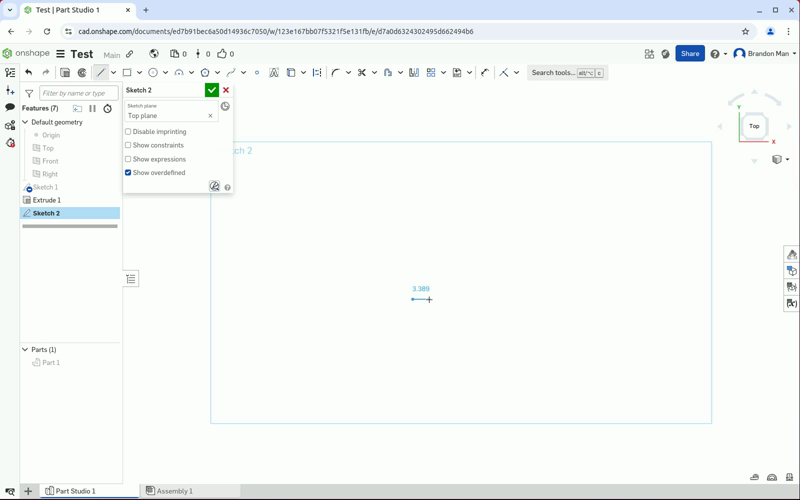
key_down(shift)
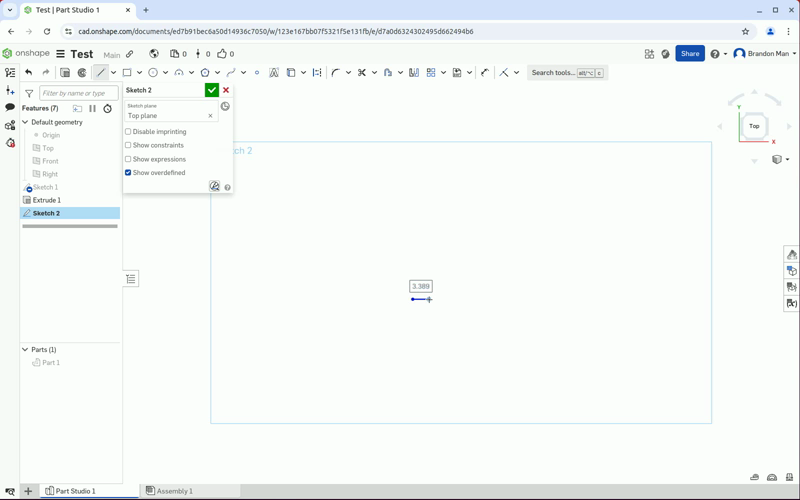
mouse_move(459, 299)
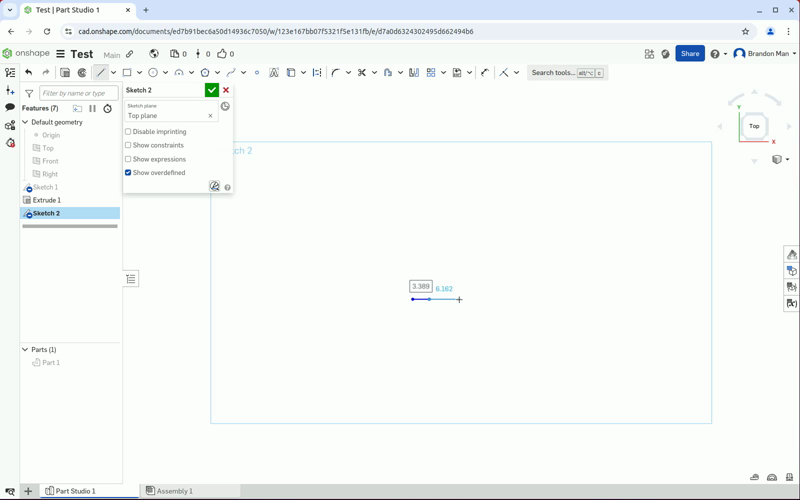
mouse_move(429, 266)
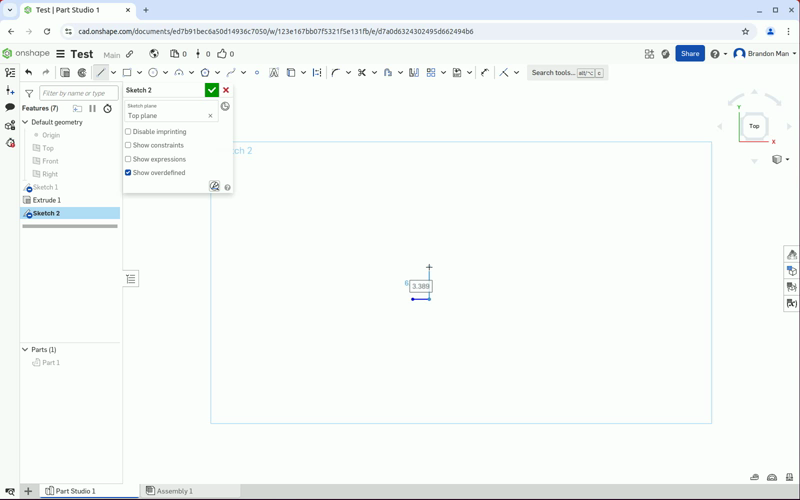
click(429, 266)
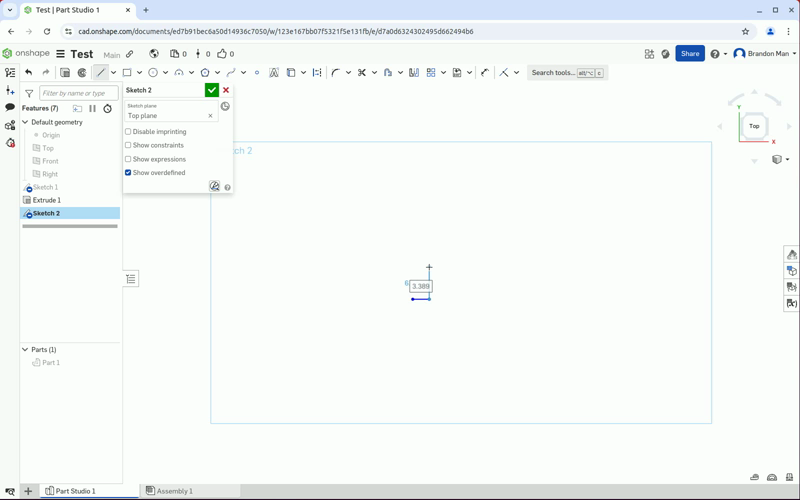
key_up(shift)
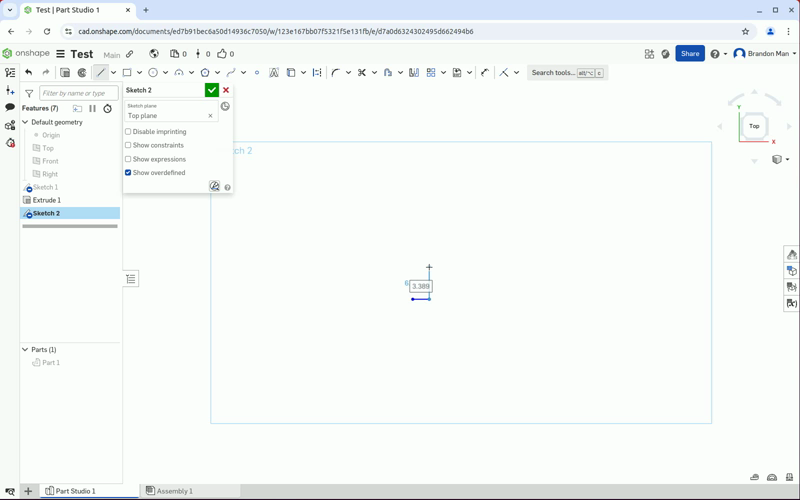
key_down(shift)
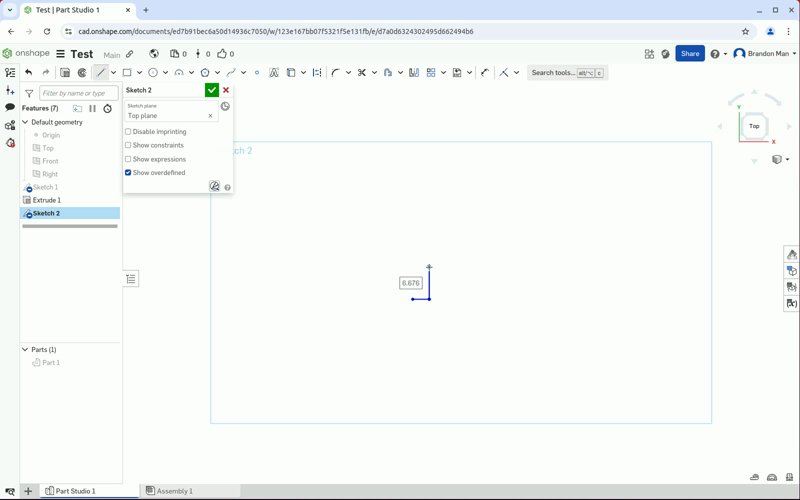
mouse_move(429, 203)
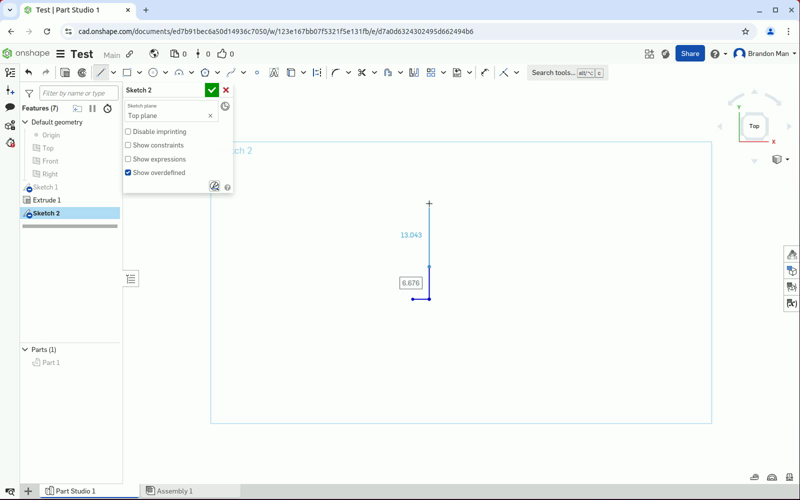
click(429, 203)
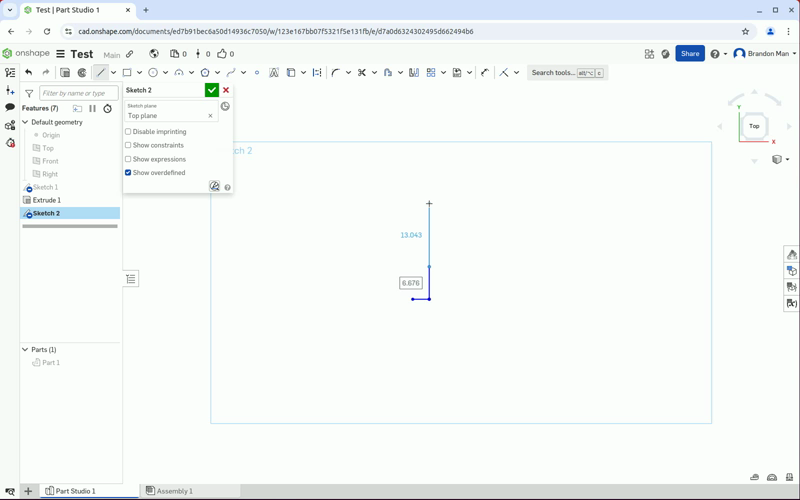
key_up(shift)
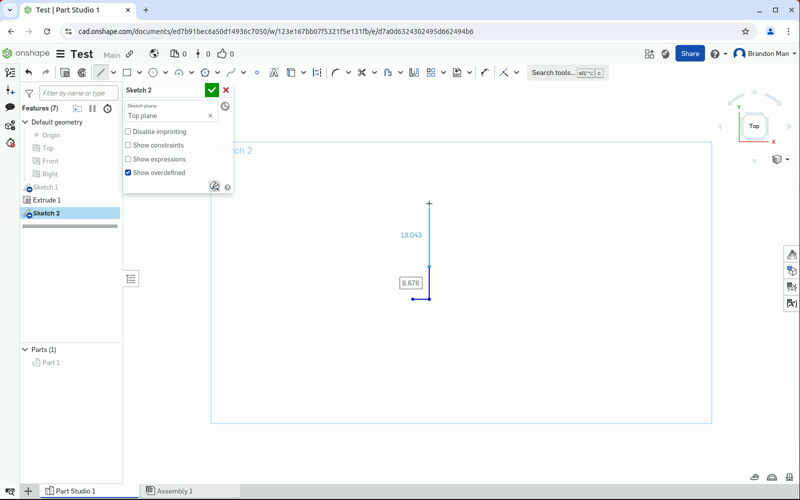
key_down(shift)
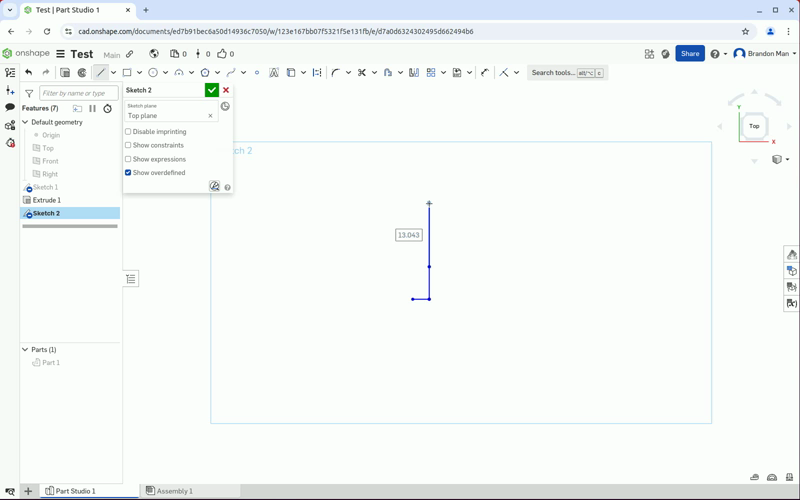
mouse_move(459, 203)
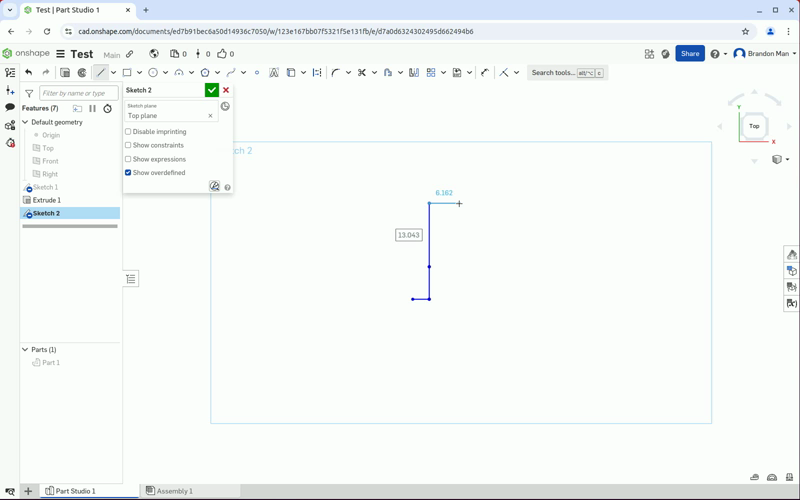
mouse_move(412, 203)
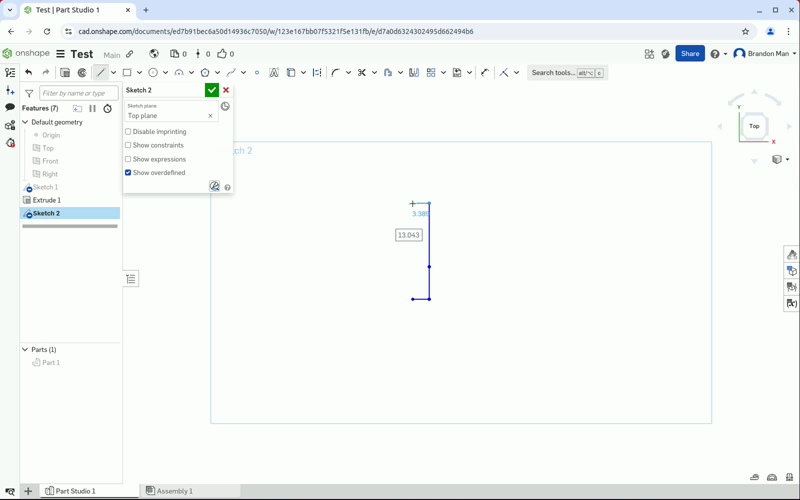
click(412, 203)
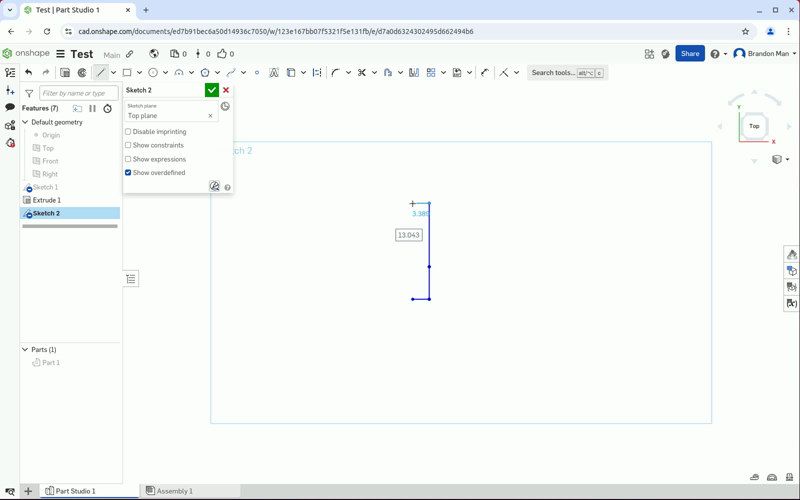
key_up(shift)
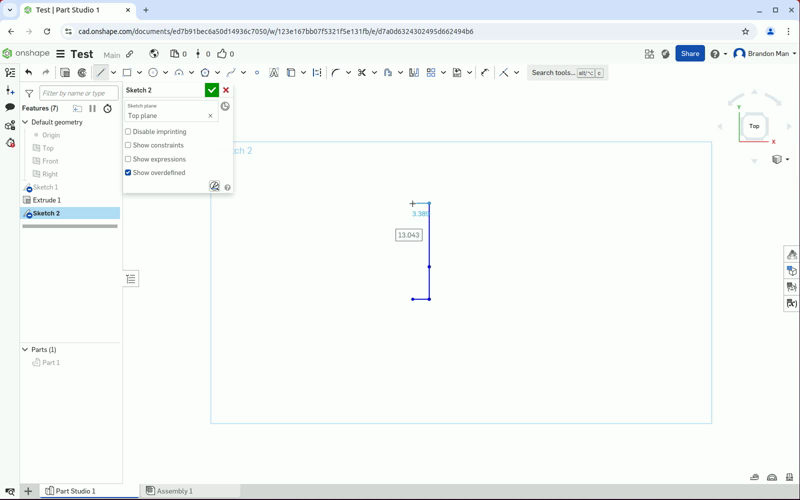
key_down(shift)
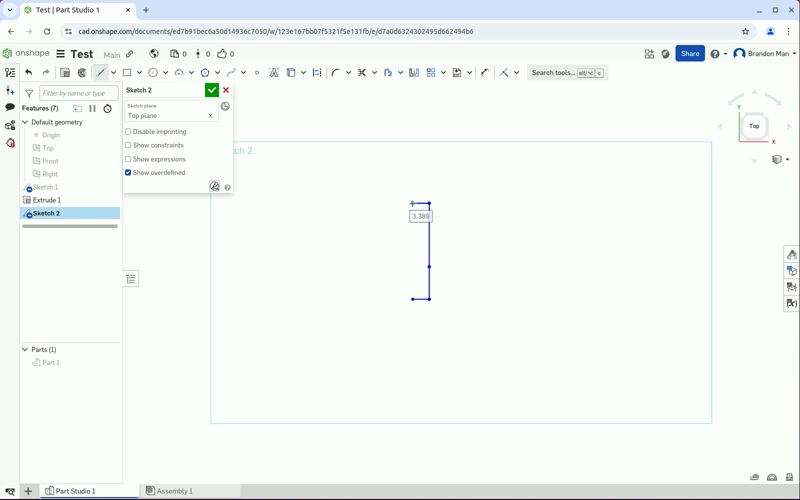
mouse_move(412, 299)
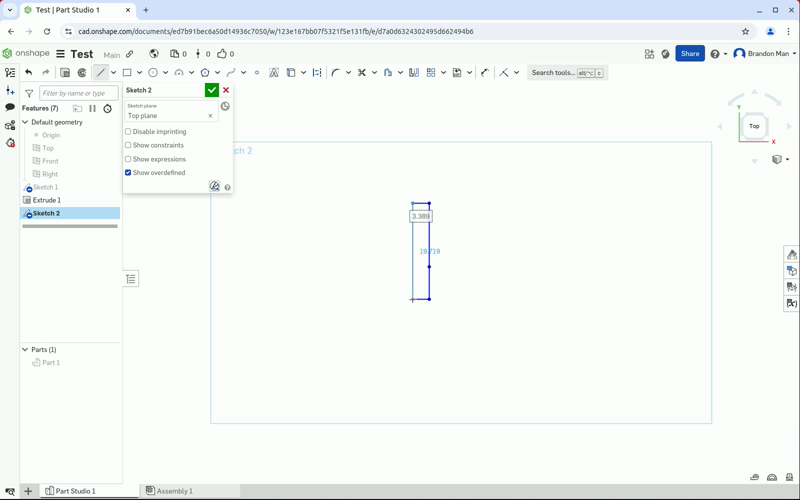
key_up(shift)
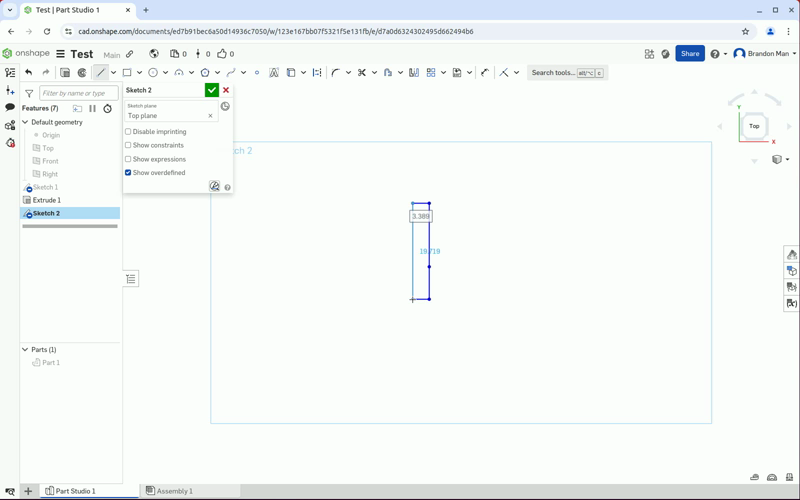
click(412, 299)
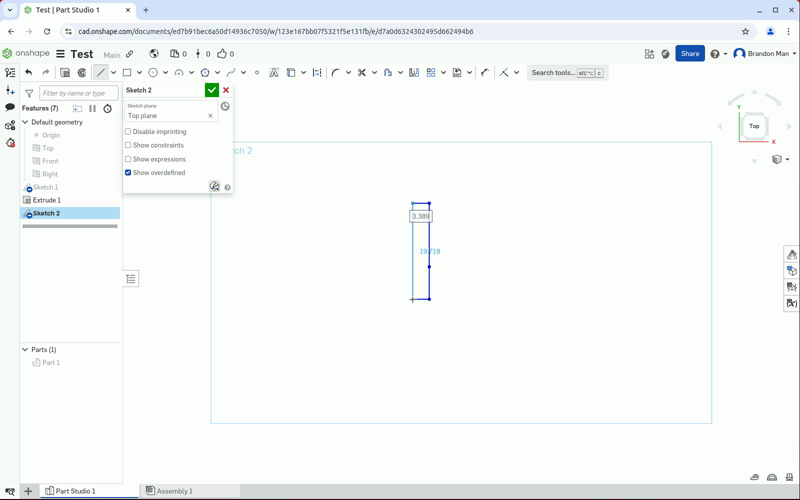
key(esc)
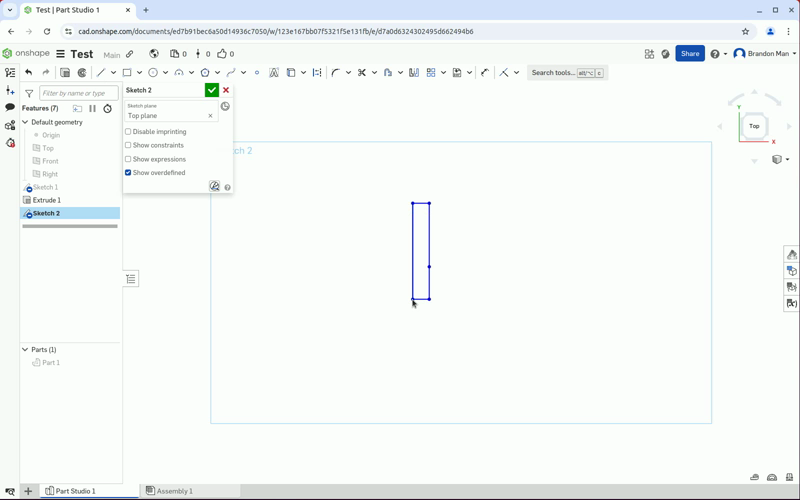
key(c)
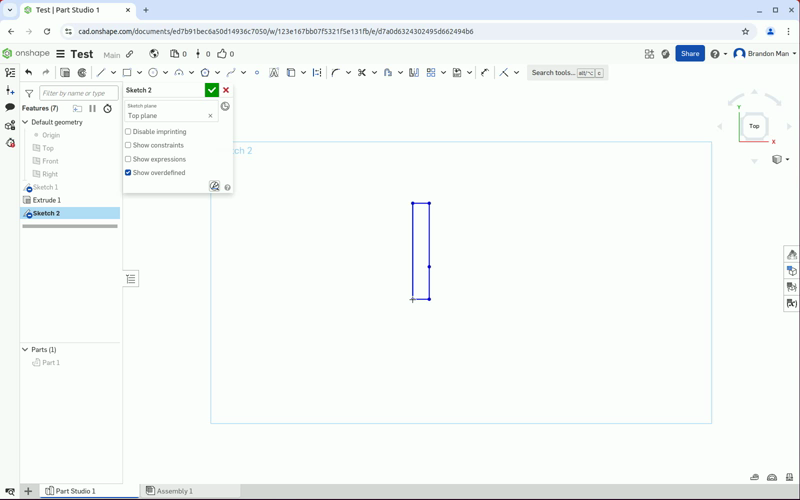
key_down(shift)
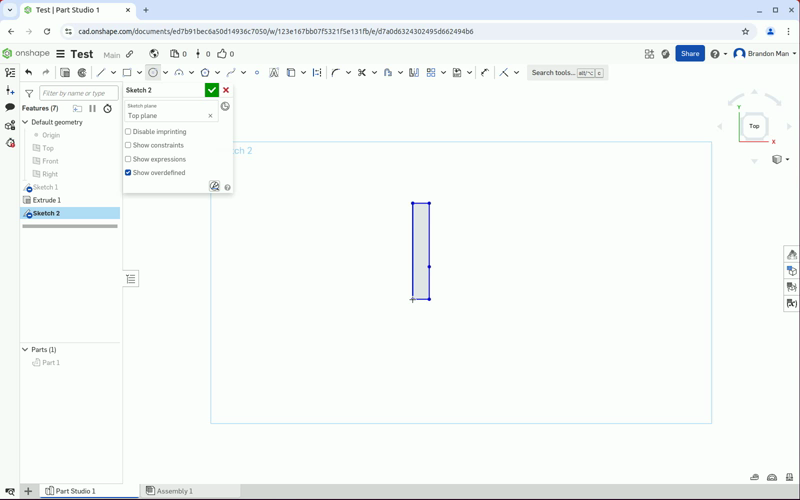
mouse_move(420, 258)
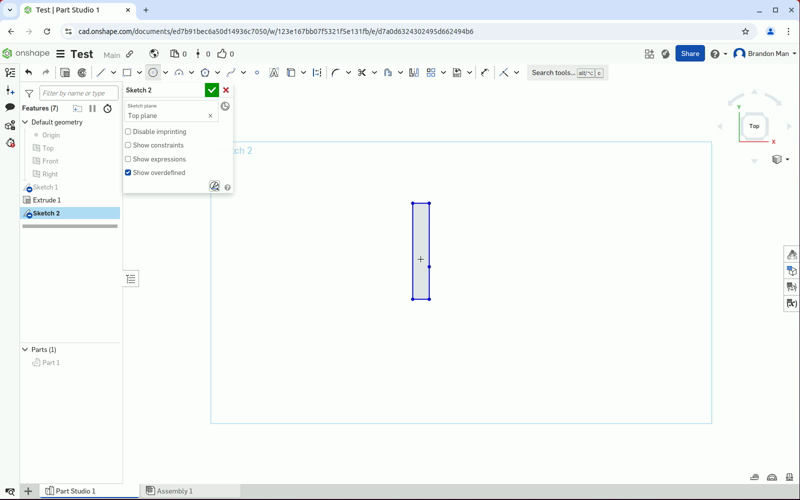
click(420, 258)
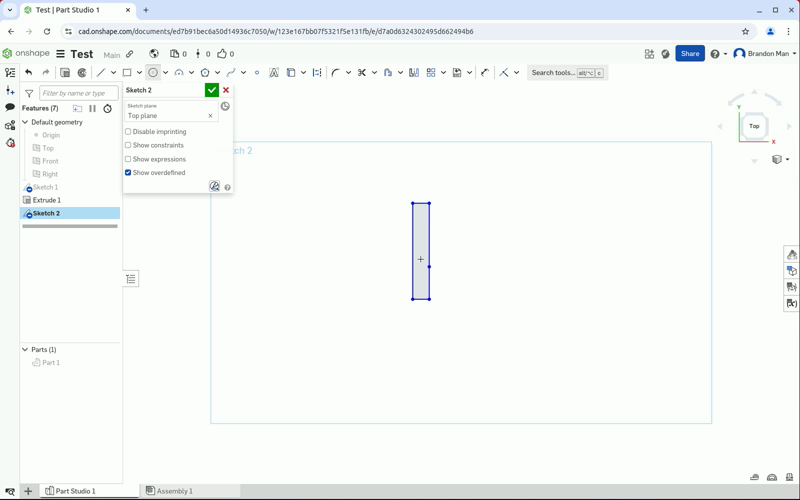
key_up(shift)
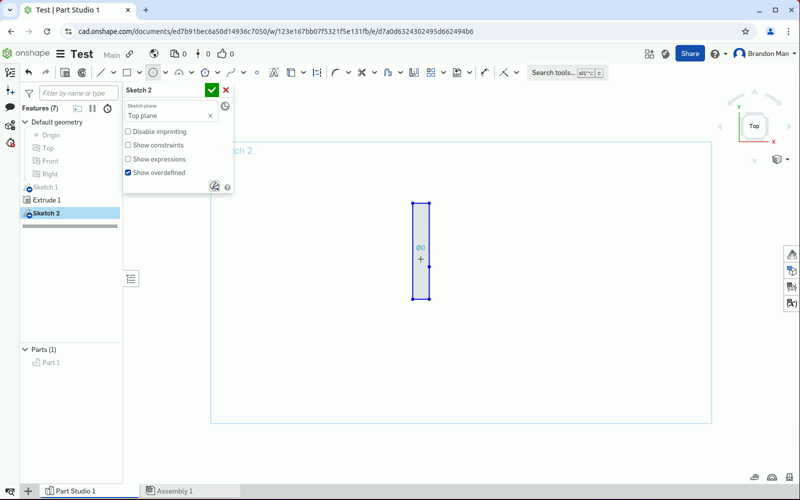
mouse_move(422, 258)
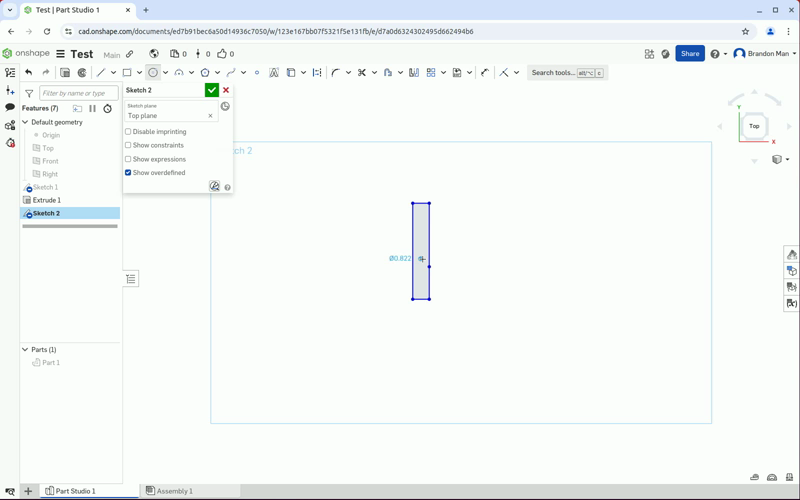
scroll(6)
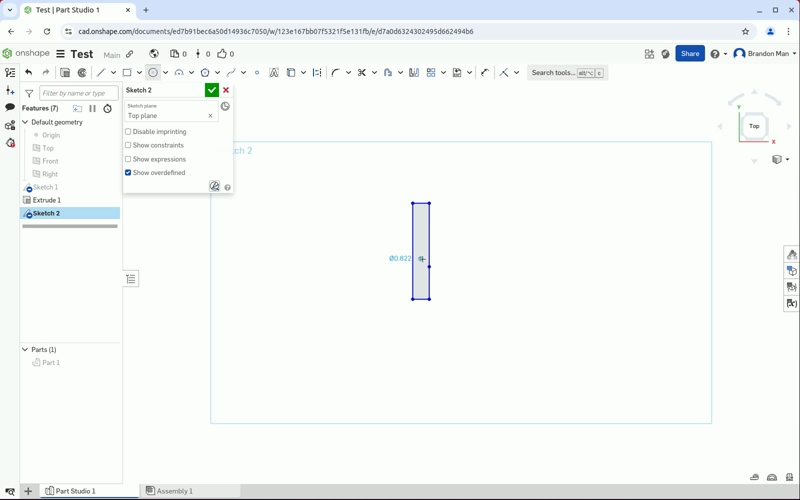
scroll(6)
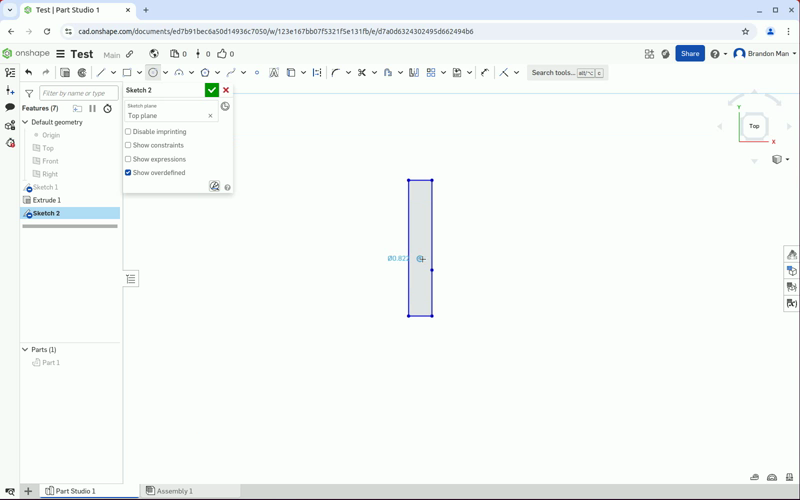
scroll(6)
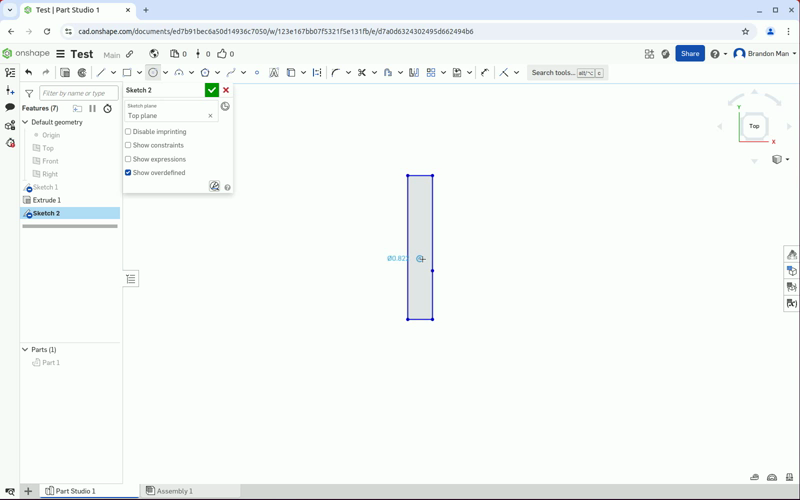
scroll(6)
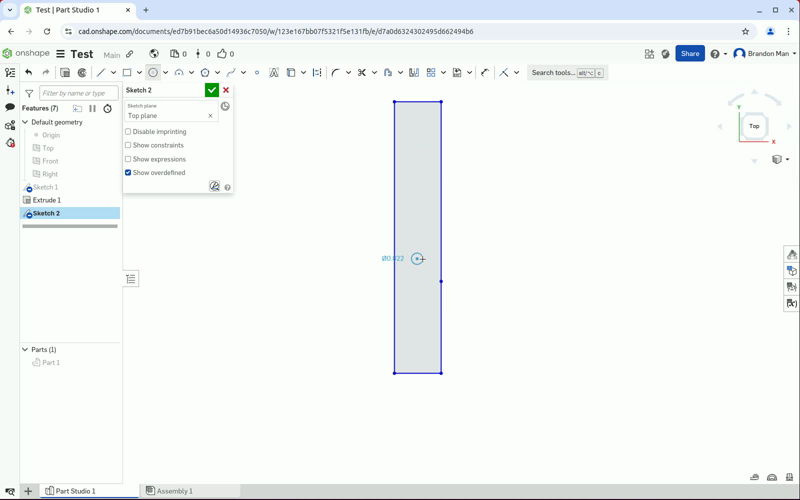
scroll(6)
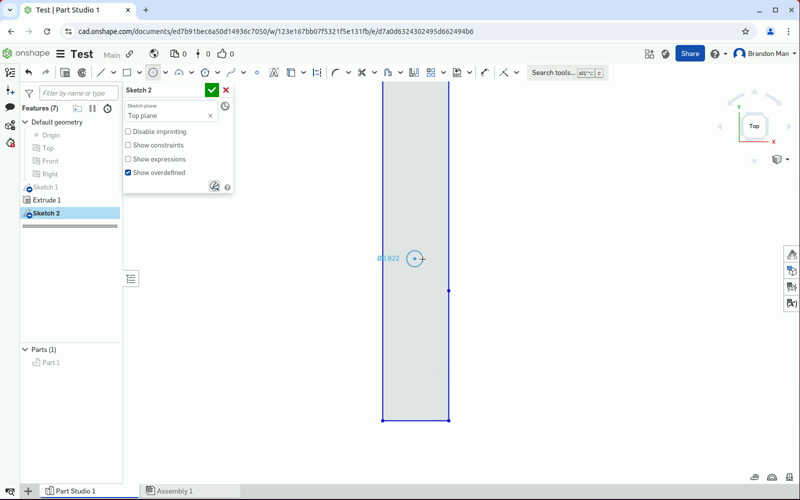
scroll(6)
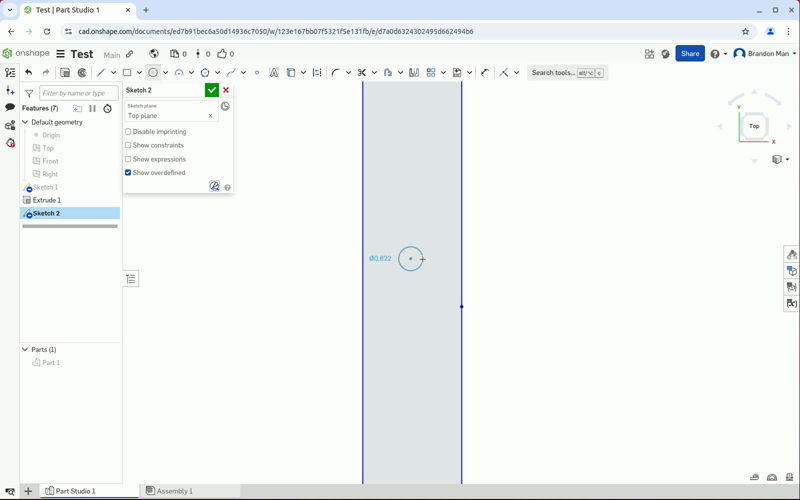
scroll(6)
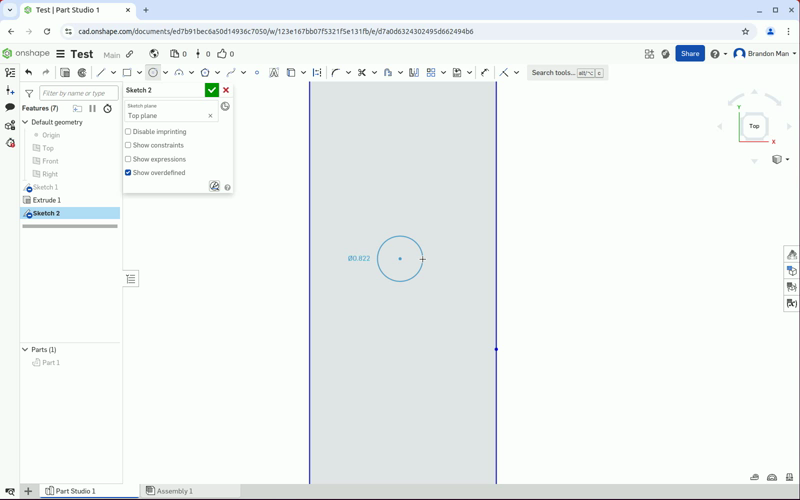
click(422, 258)
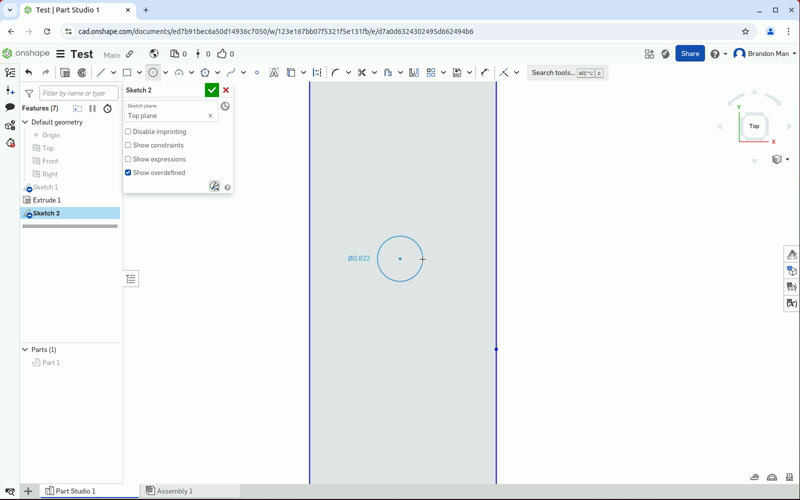
scroll(-6)
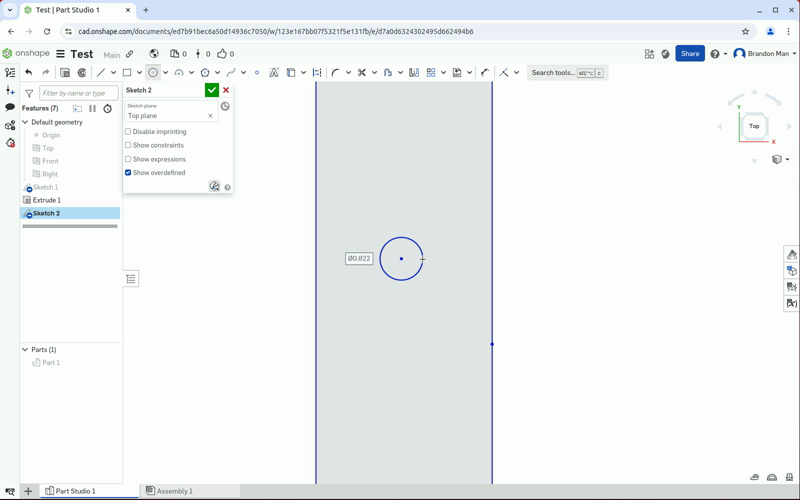
scroll(-6)
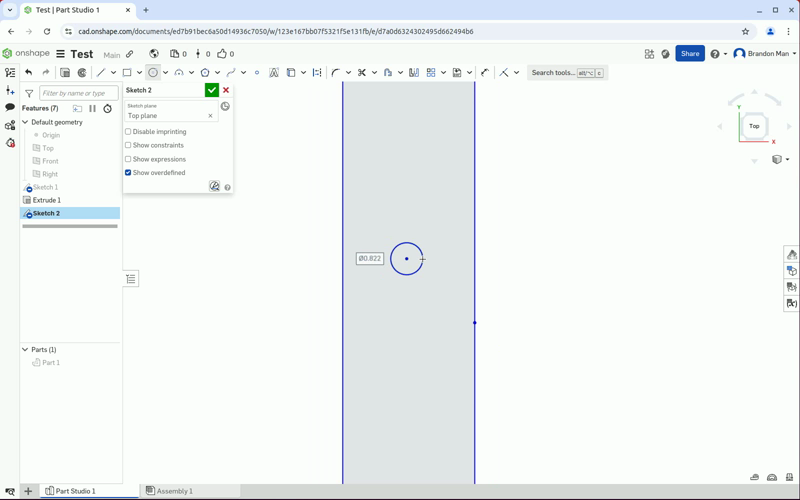
scroll(-6)
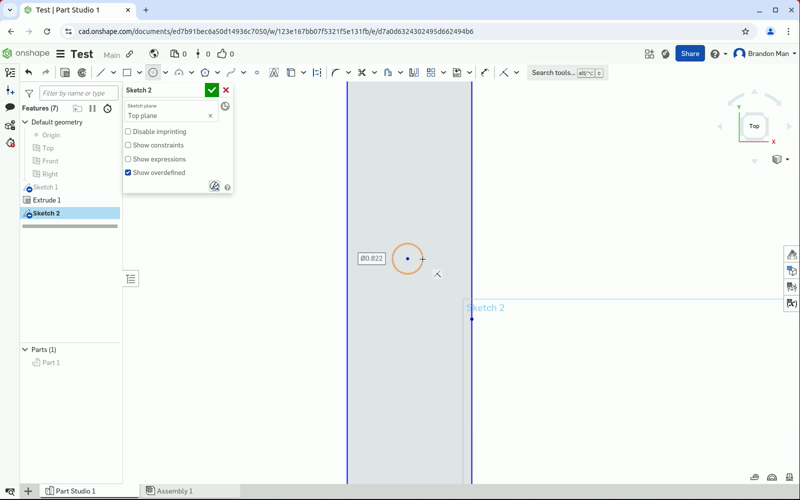
scroll(-6)
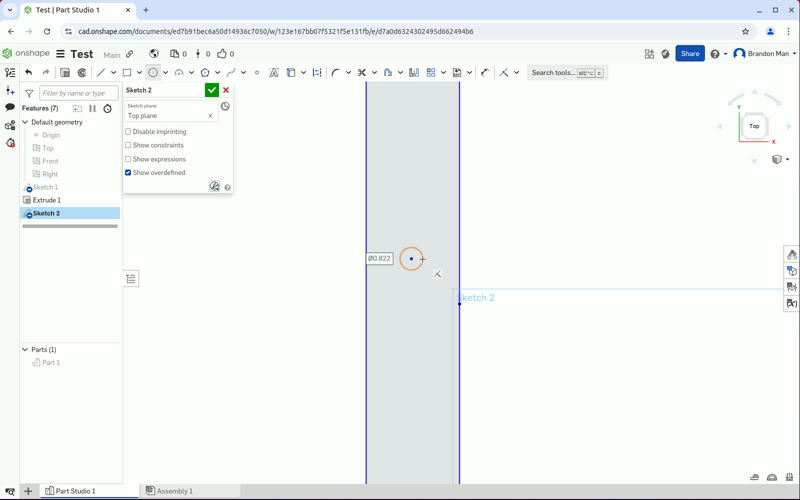
scroll(-6)
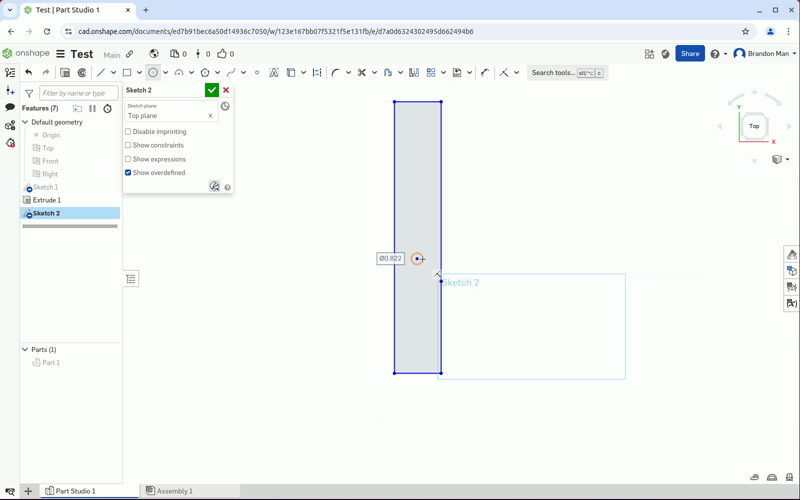
scroll(-6)
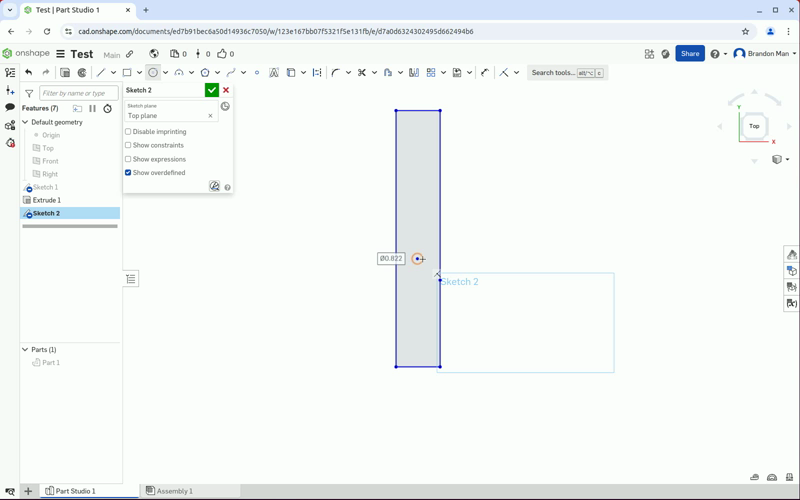
scroll(-6)
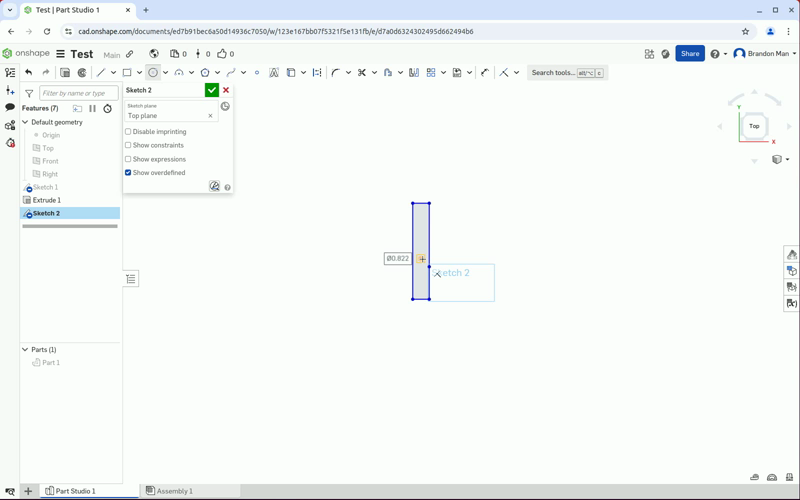
key(esc)
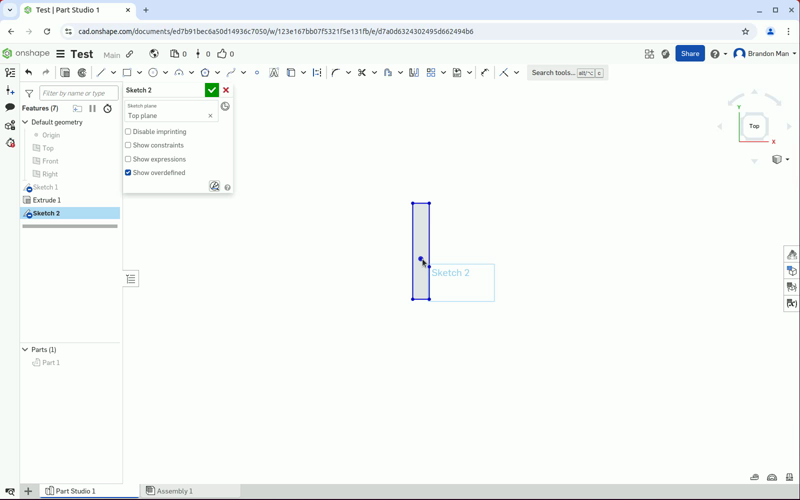
key(c)
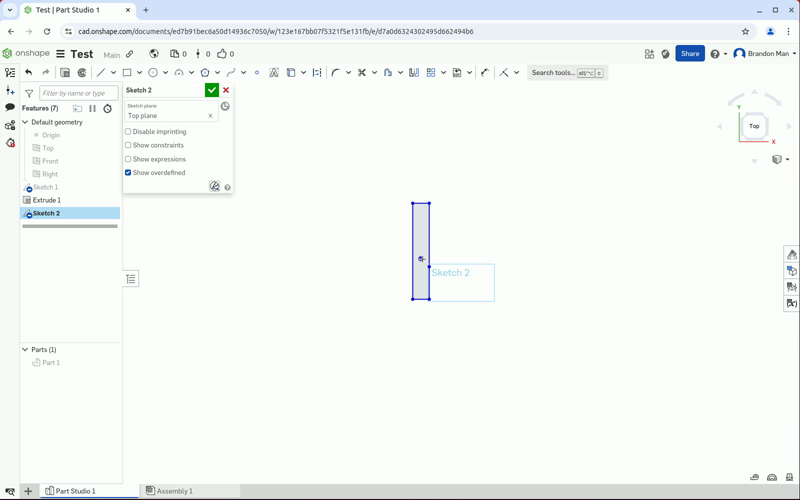
key_down(shift)
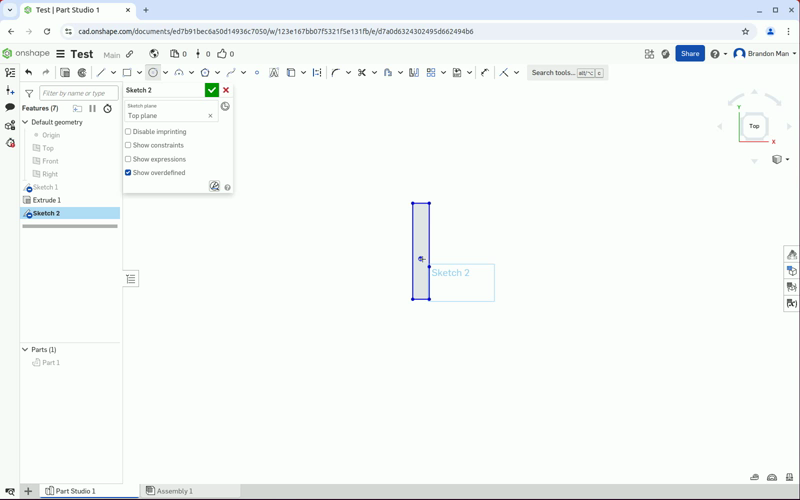
mouse_move(420, 211)
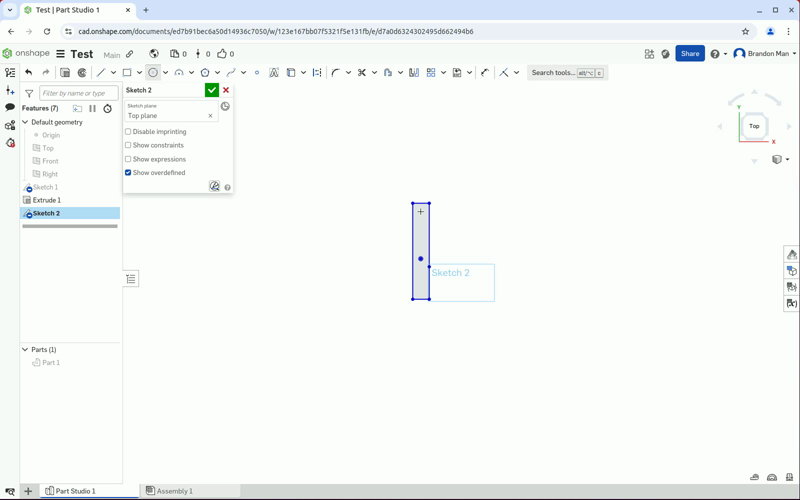
click(420, 211)
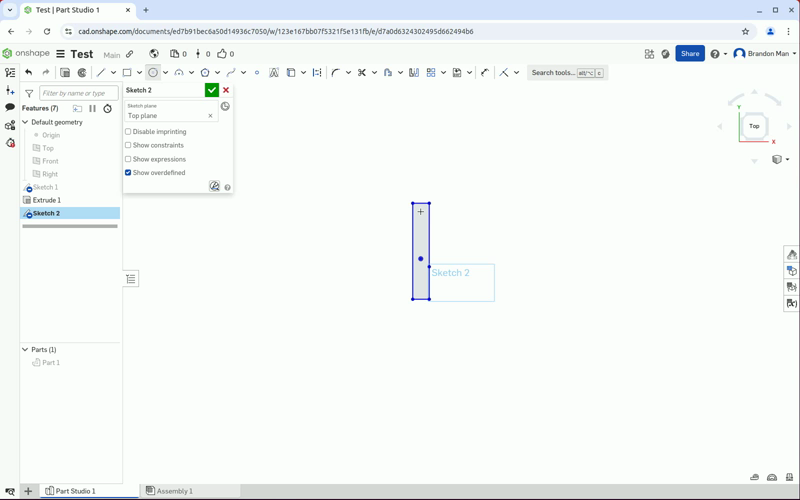
key_up(shift)
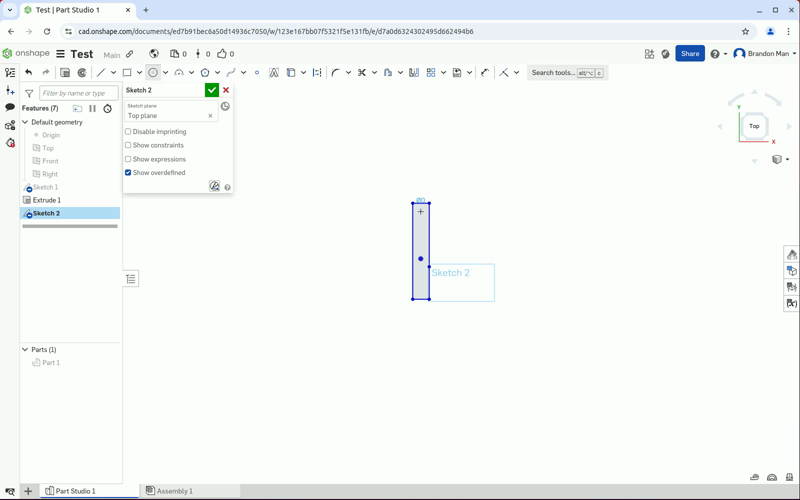
mouse_move(422, 211)
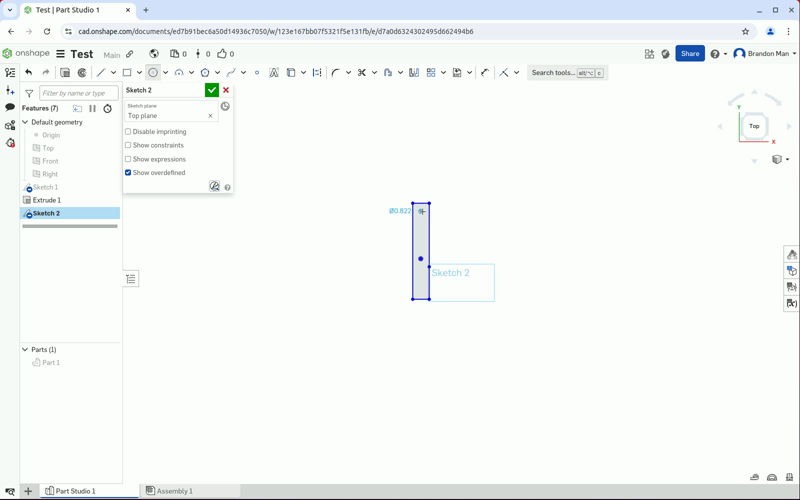
scroll(6)
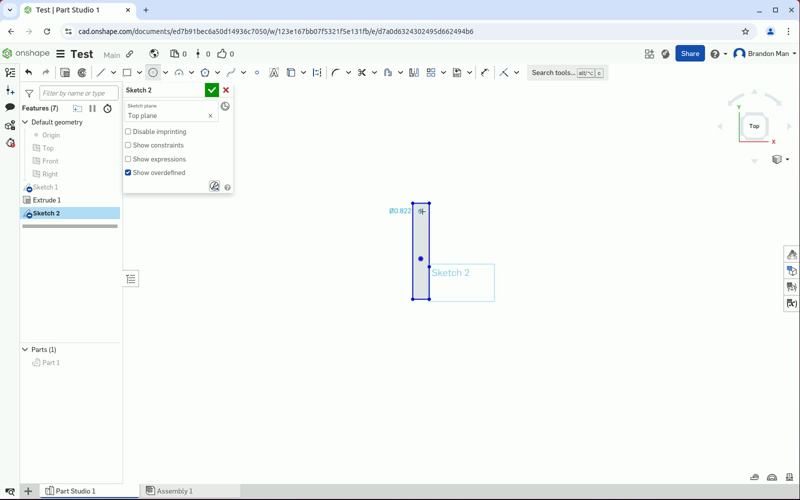
scroll(6)
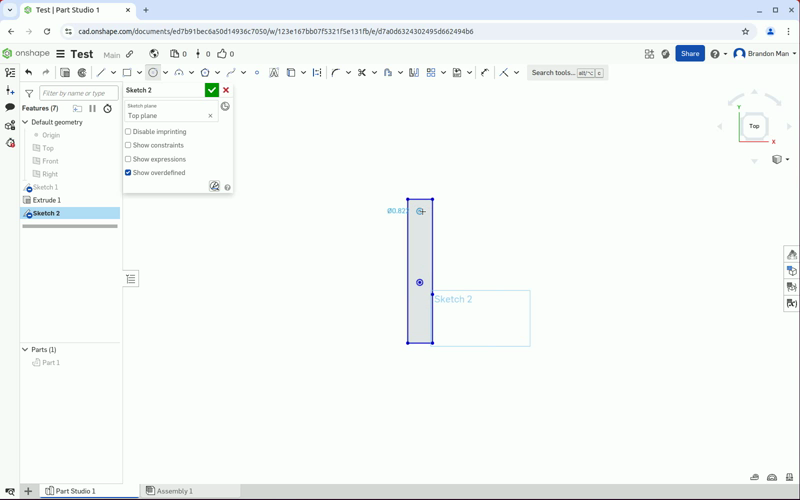
scroll(6)
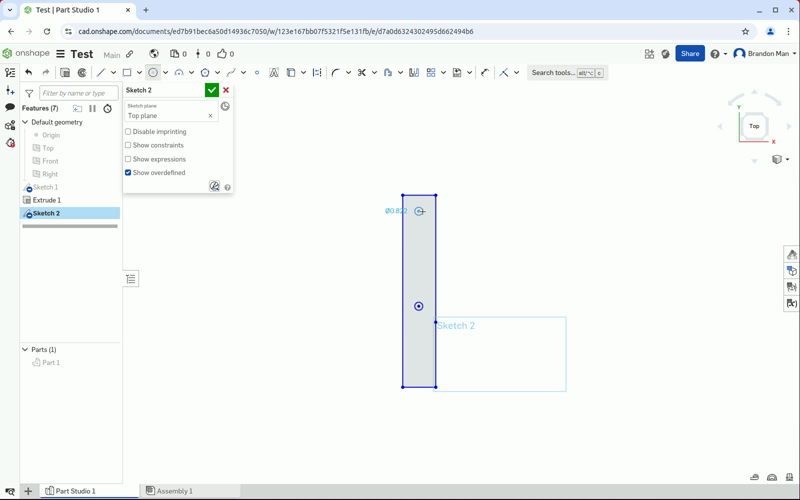
scroll(6)
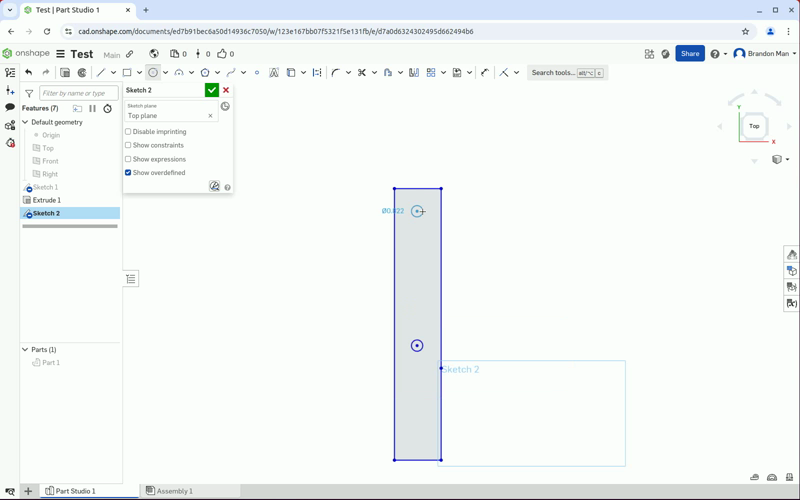
scroll(6)
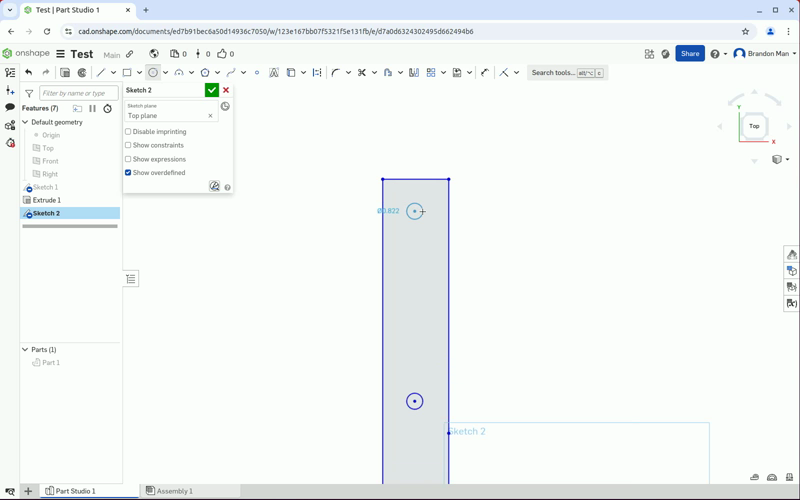
scroll(6)
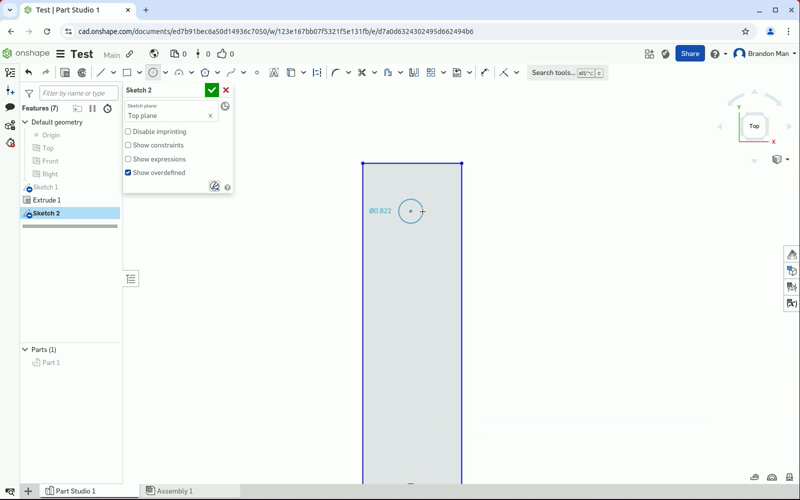
scroll(6)
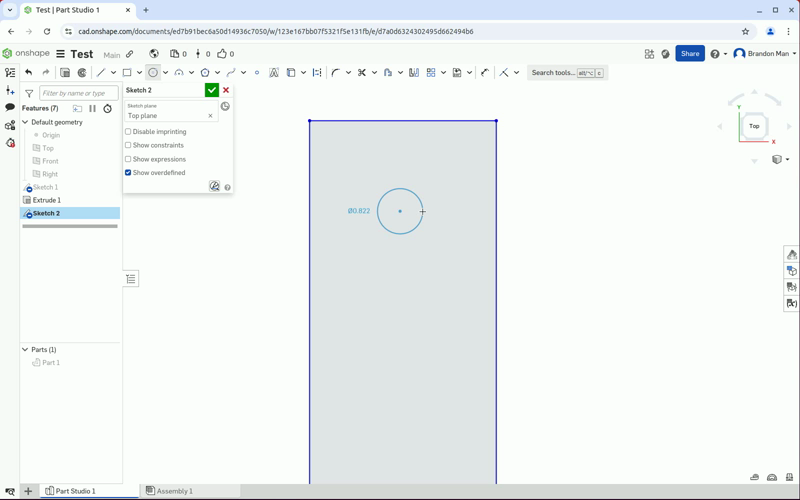
click(422, 211)
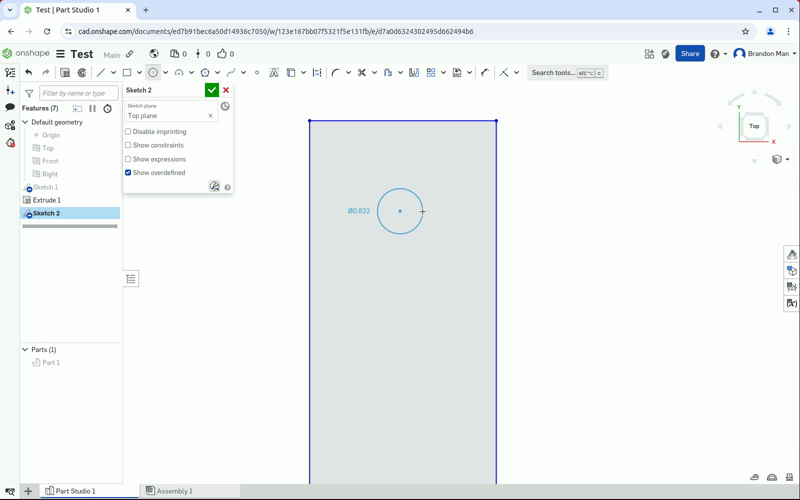
scroll(-6)
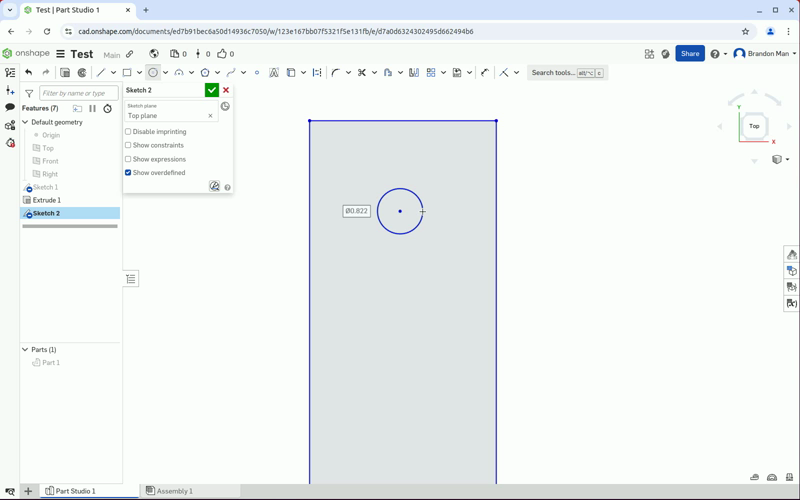
scroll(-6)
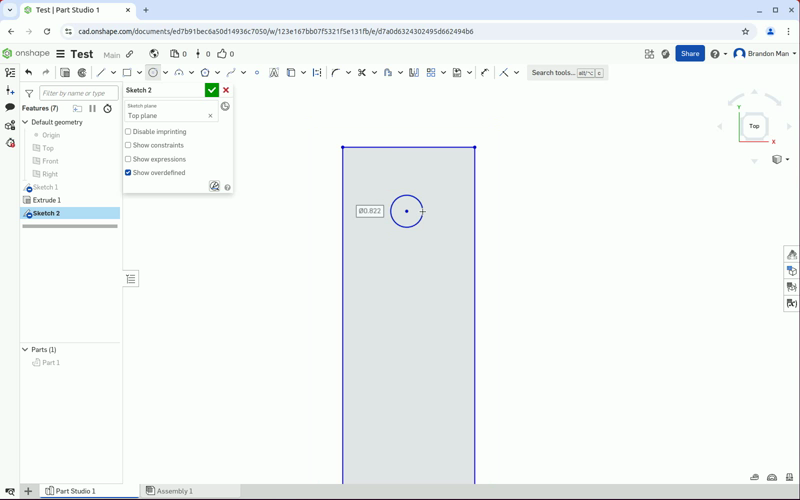
scroll(-6)
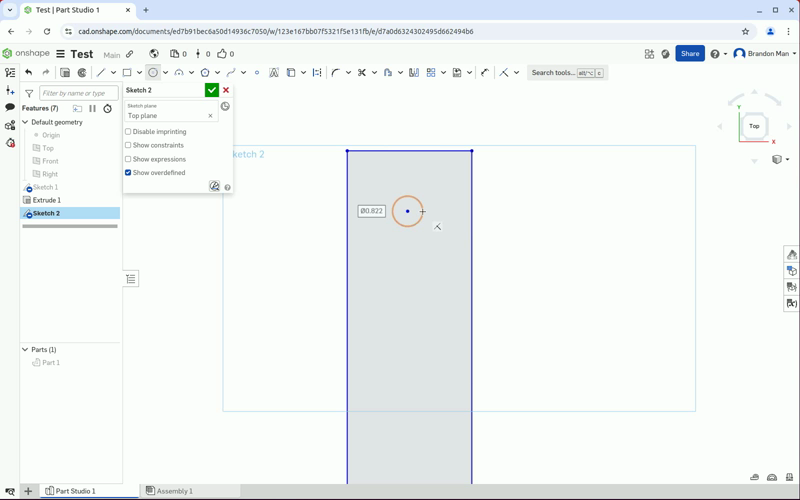
scroll(-6)
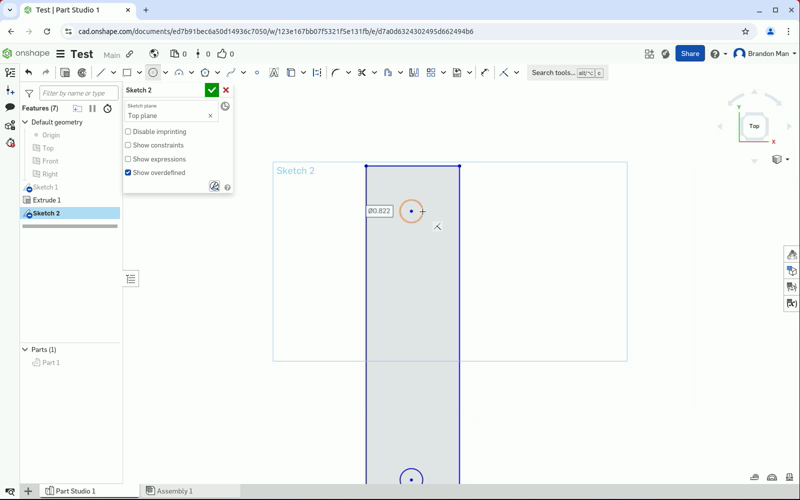
scroll(-6)
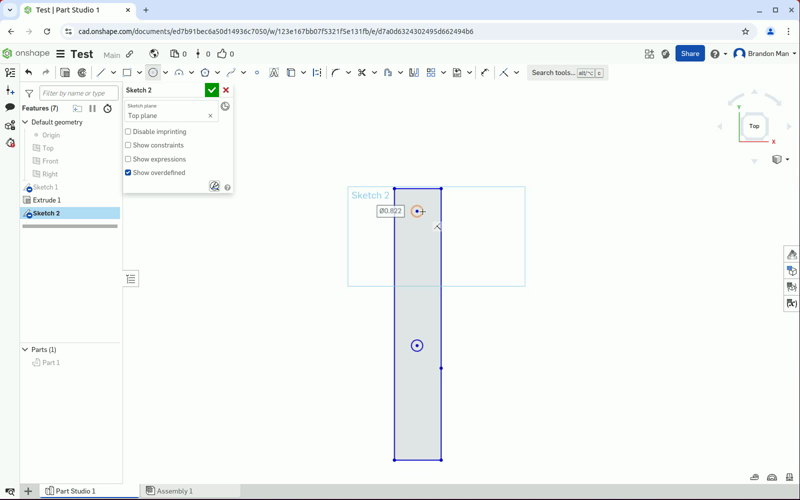
scroll(-6)
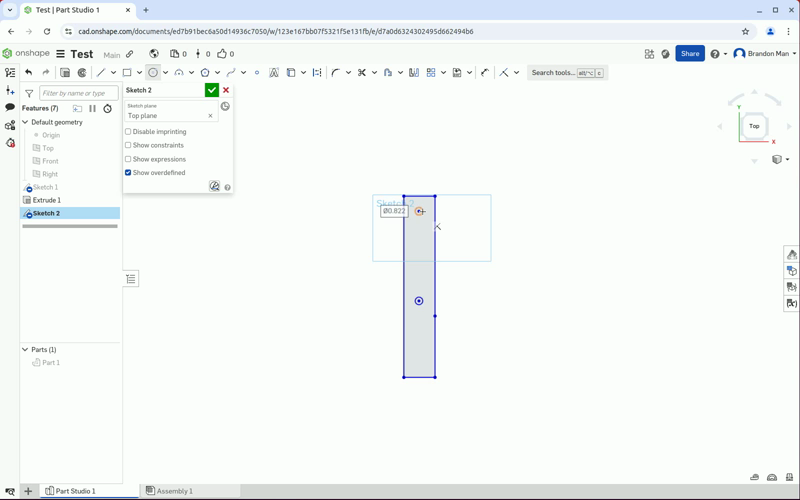
scroll(-6)
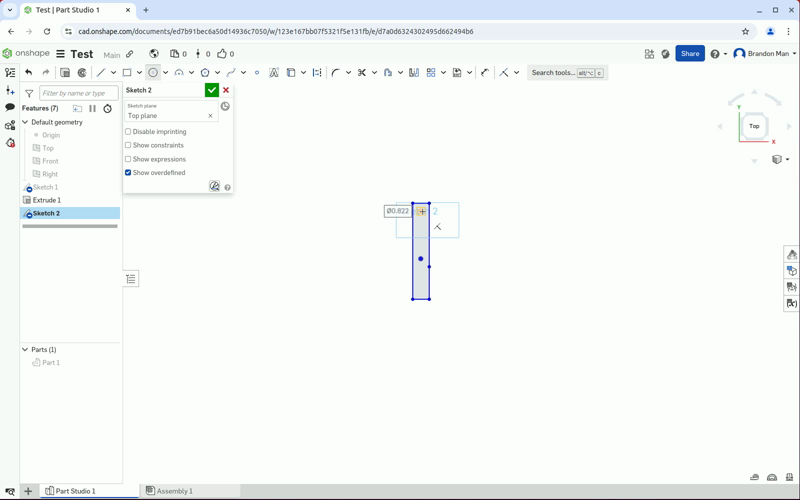
key(esc)
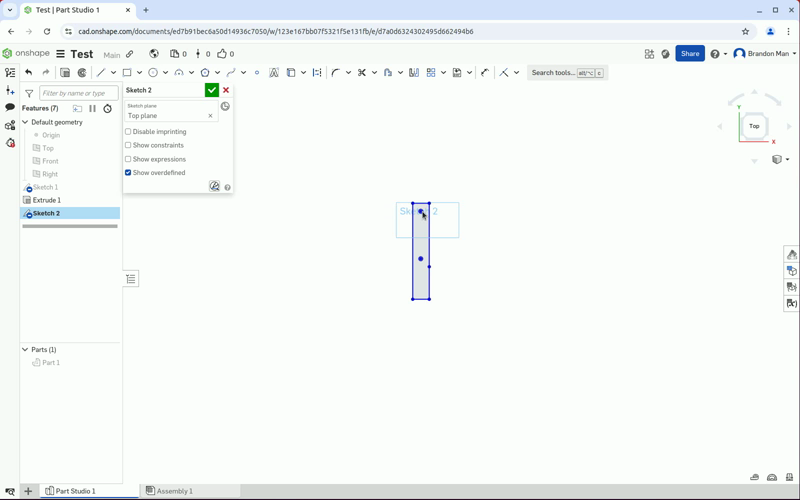
mouse_move(414, 248)
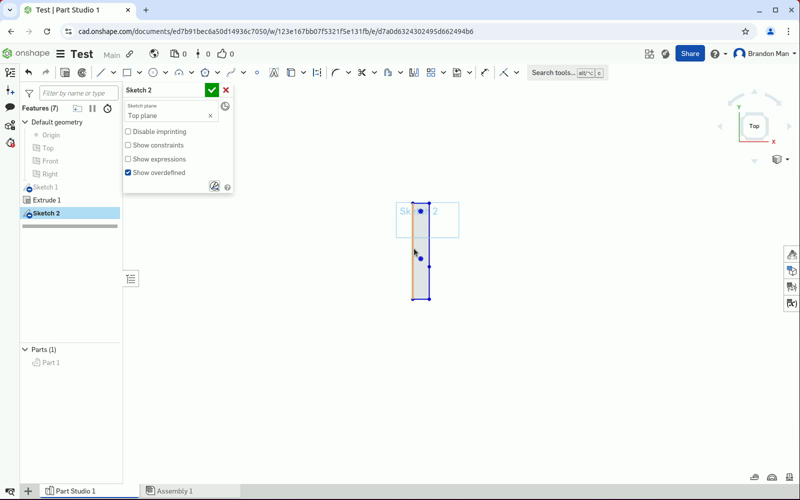
scroll(6)
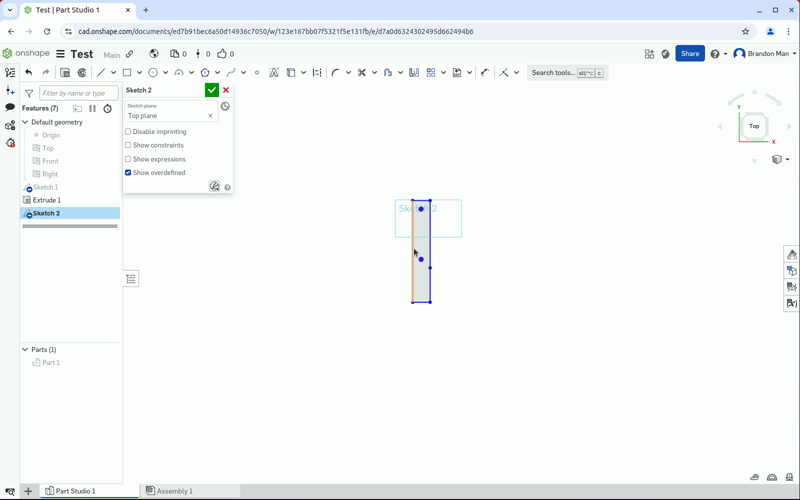
scroll(6)
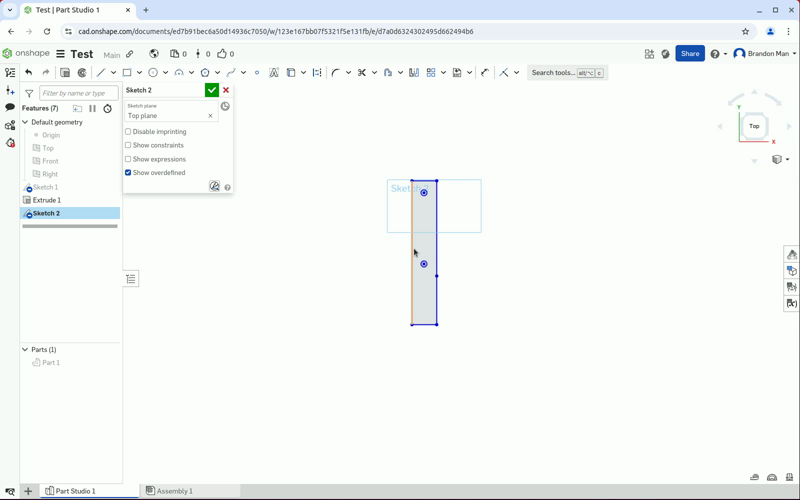
scroll(6)
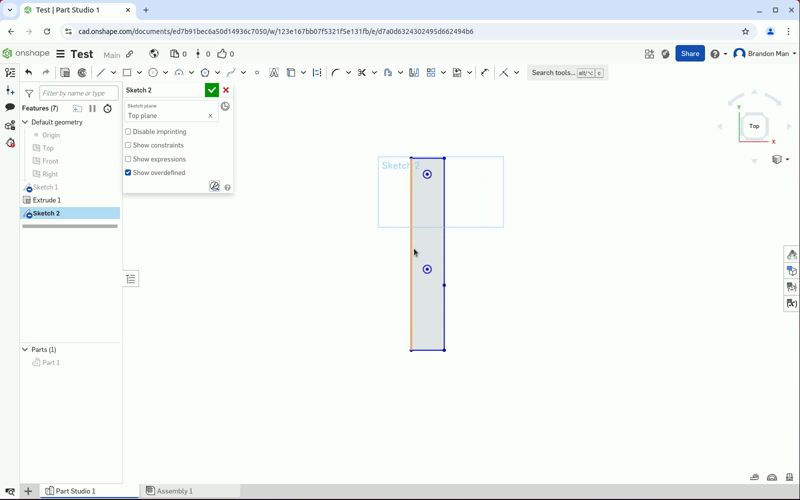
scroll(6)
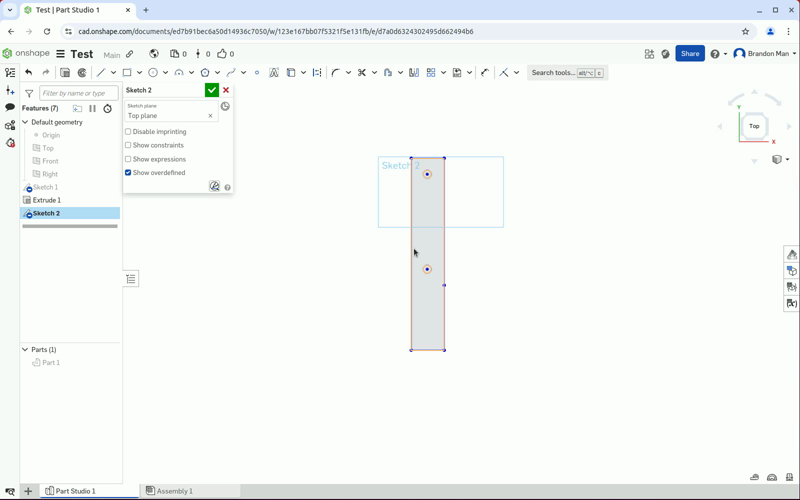
scroll(6)
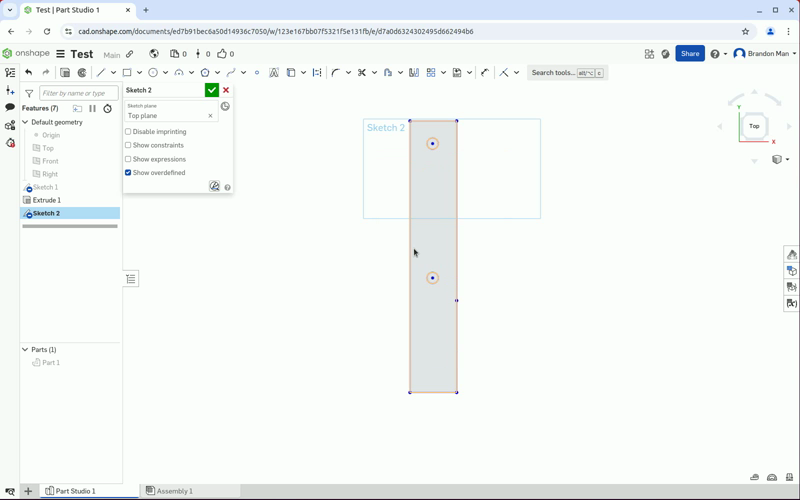
scroll(6)
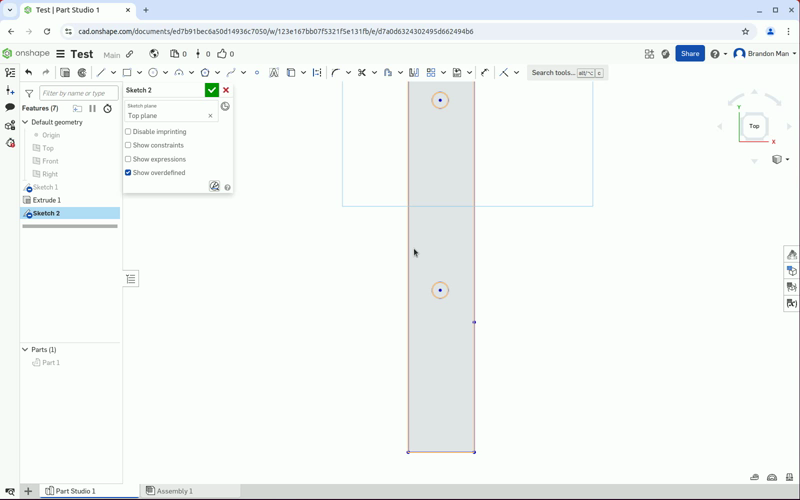
scroll(6)
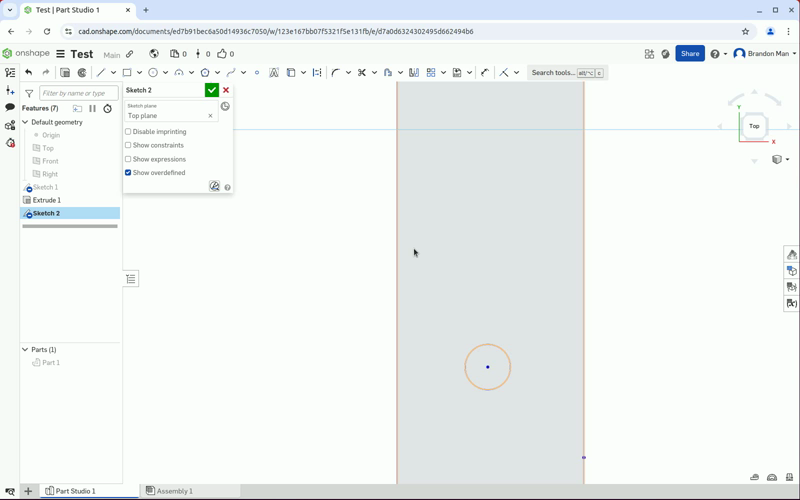
click(414, 248)
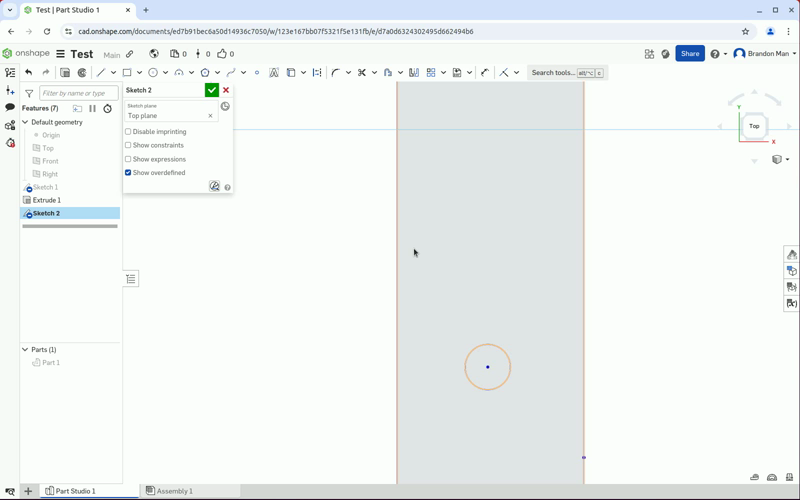
scroll(-6)
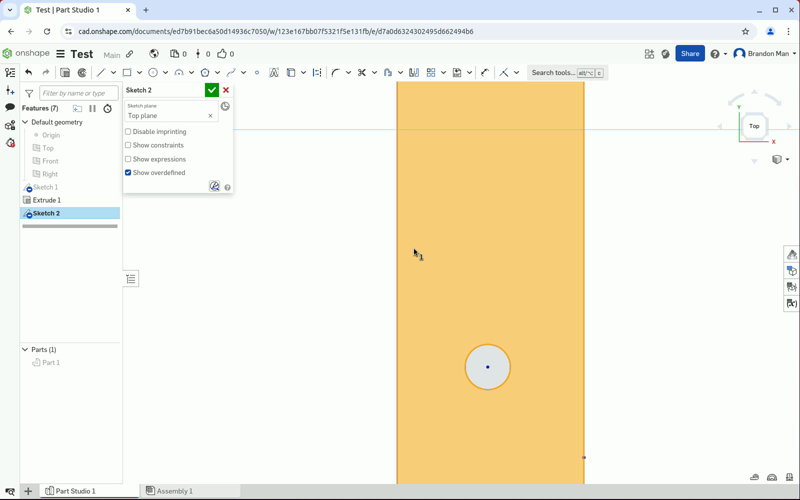
scroll(-6)
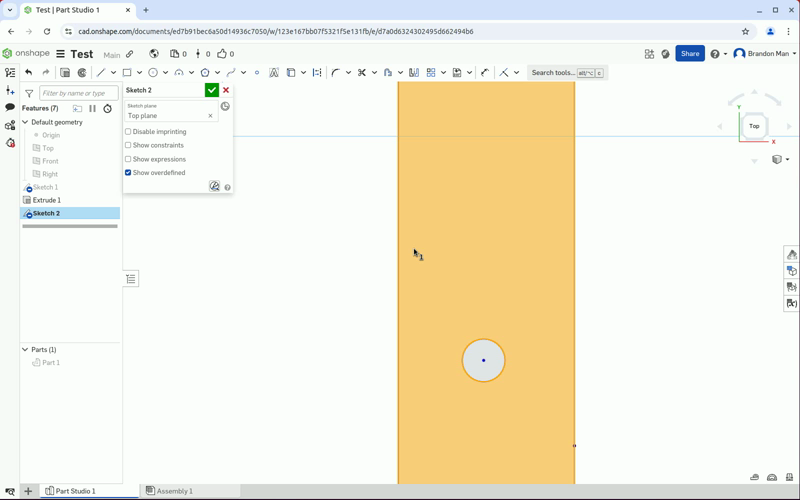
scroll(-6)
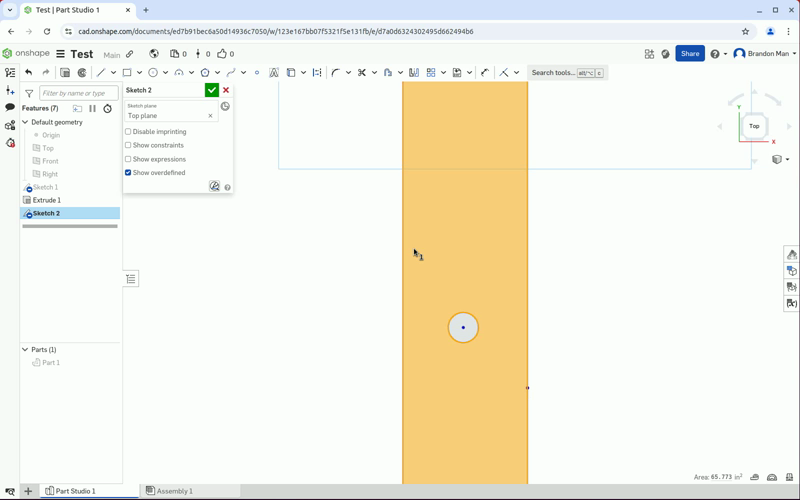
scroll(-6)
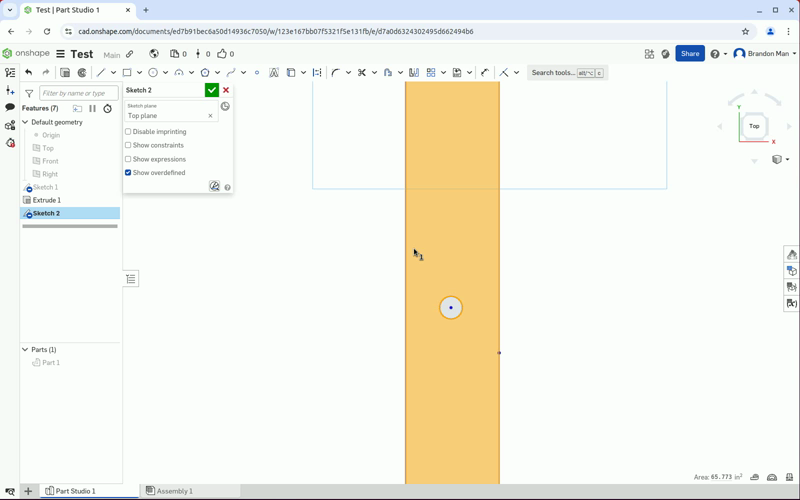
scroll(-6)
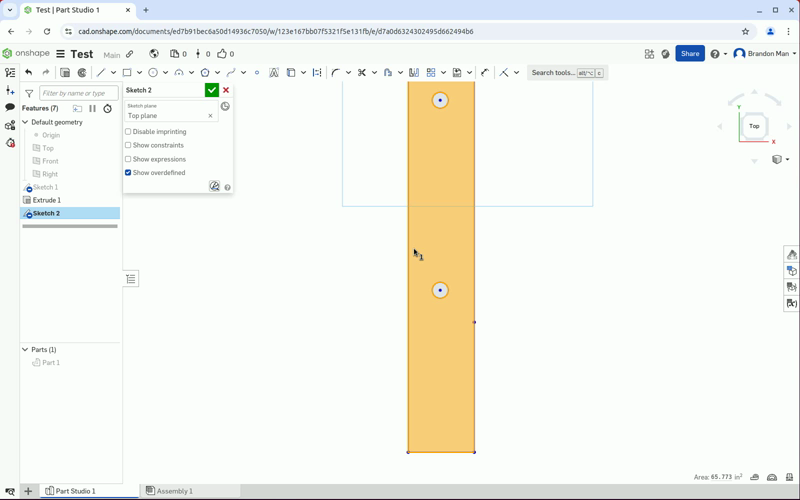
scroll(-6)
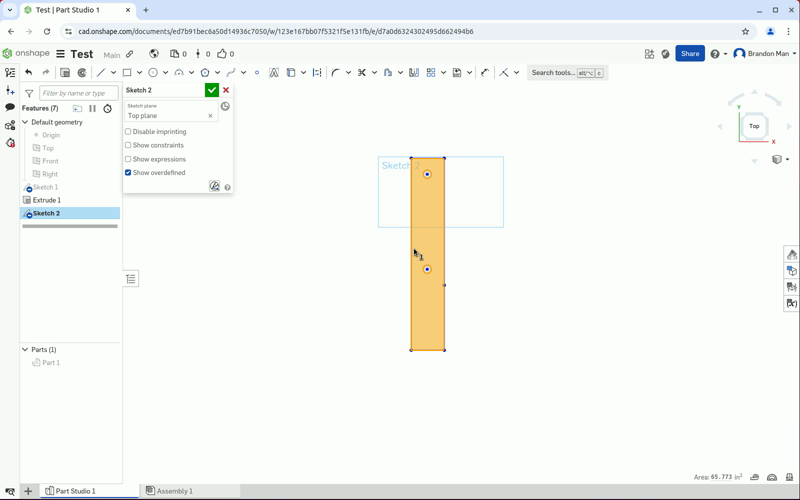
scroll(-6)
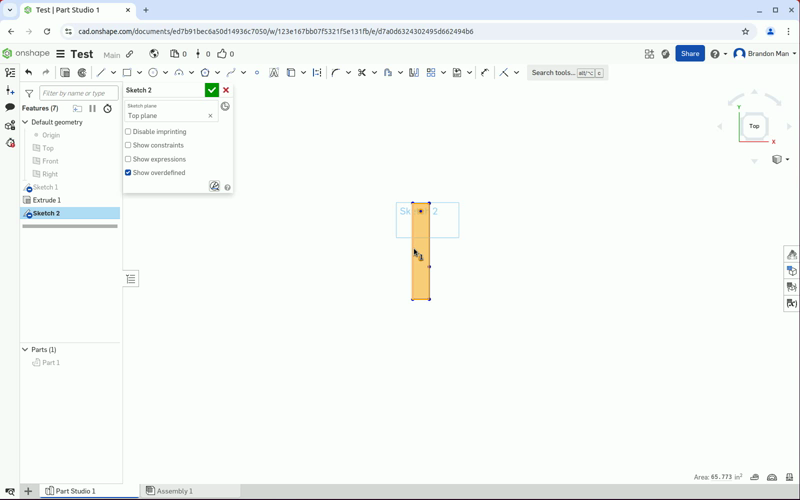
mouse_move(73, 352)
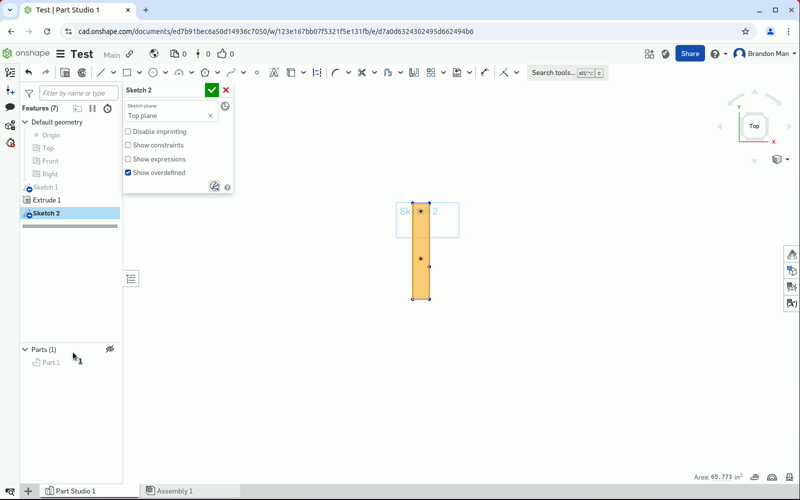
key(shift+y)
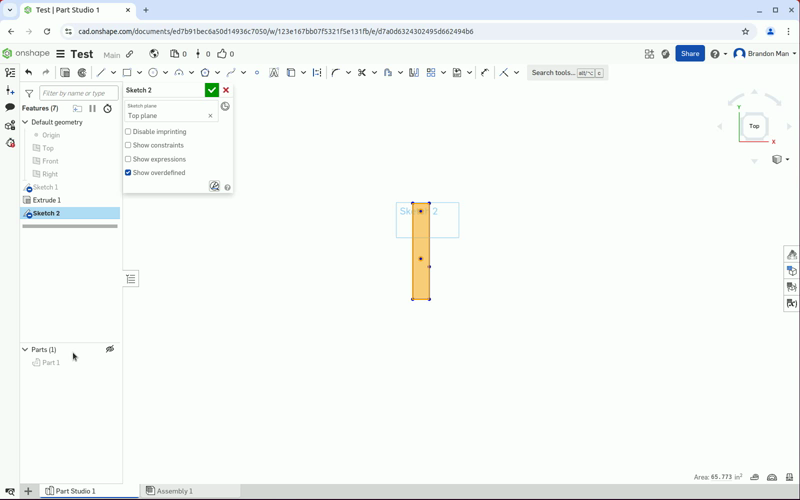
key(shift+e)
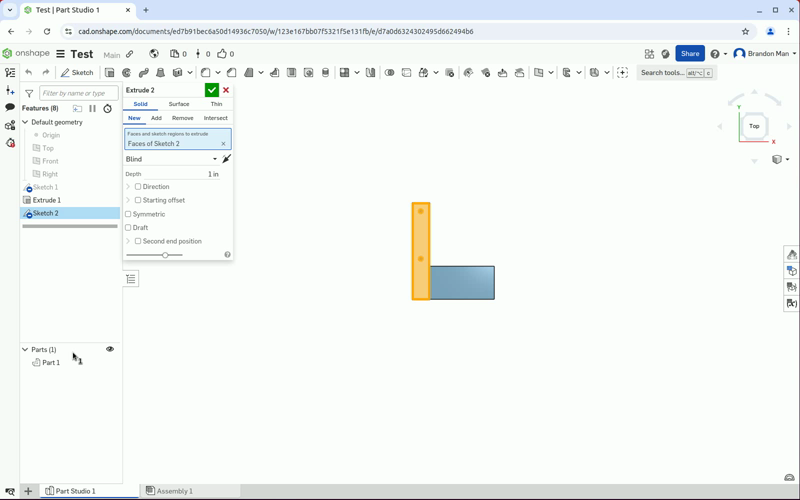
mouse_move(143, 106)
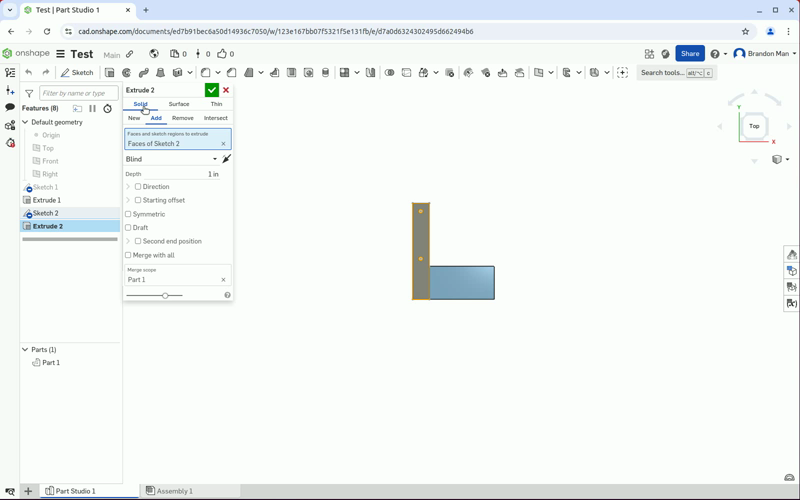
click(143, 106)
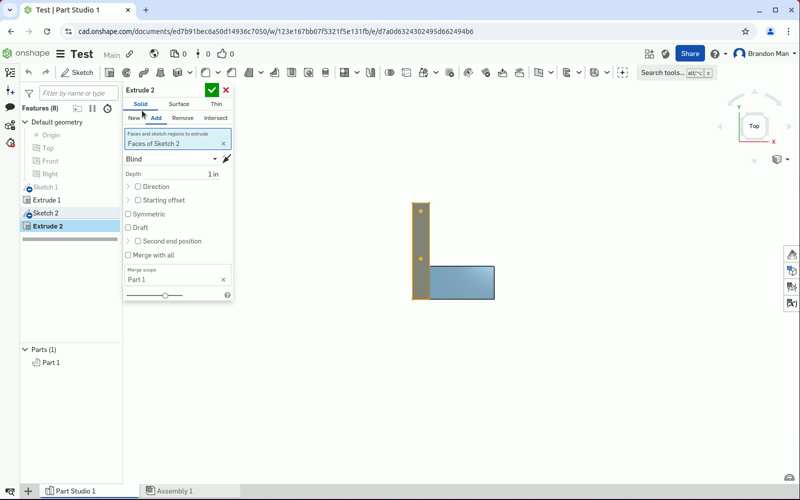
mouse_move(137, 120)
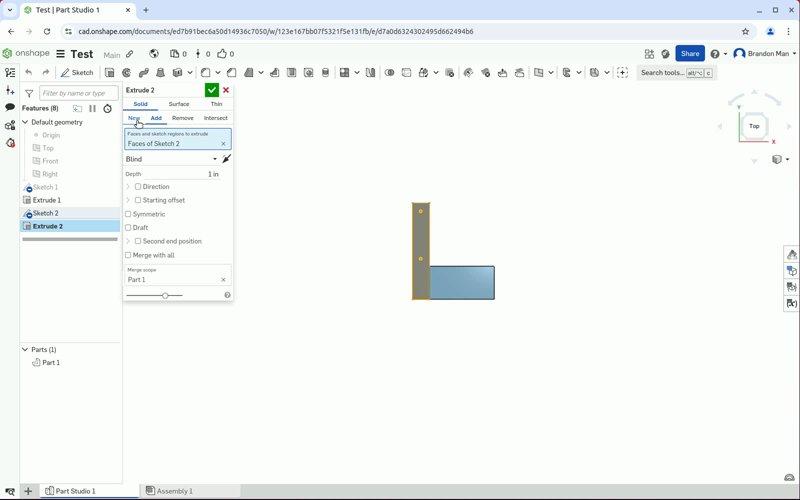
click(137, 120)
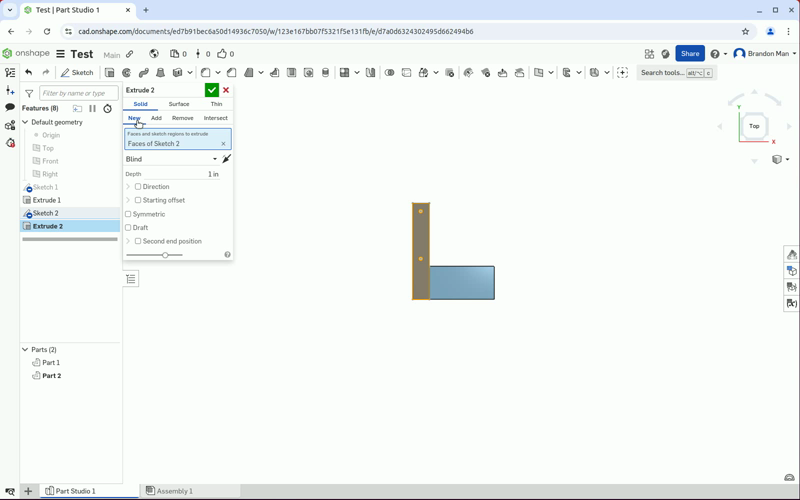
key(tab, 4)
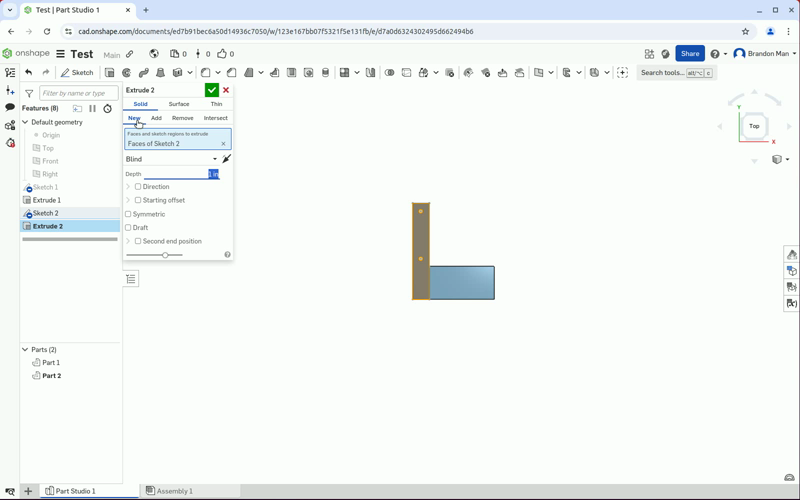
text(0.722)
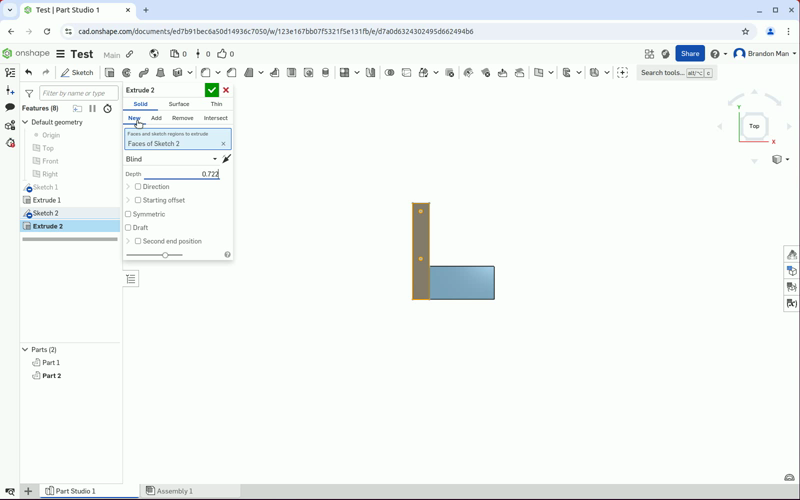
key(enter)
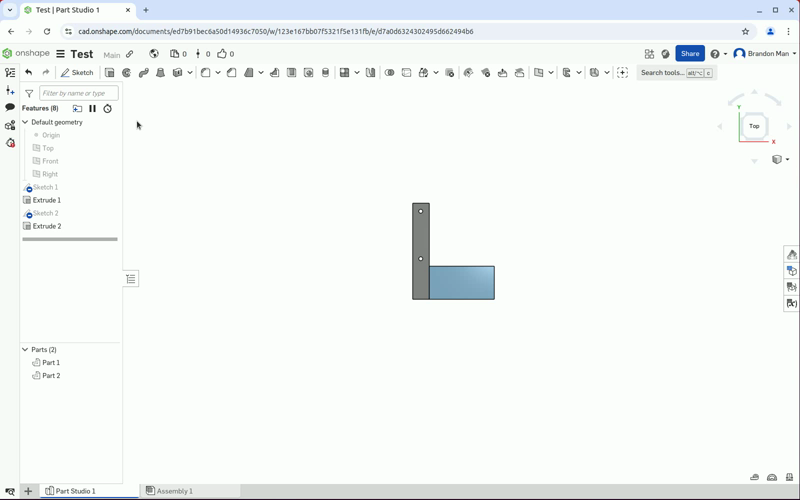
key(shift+h)
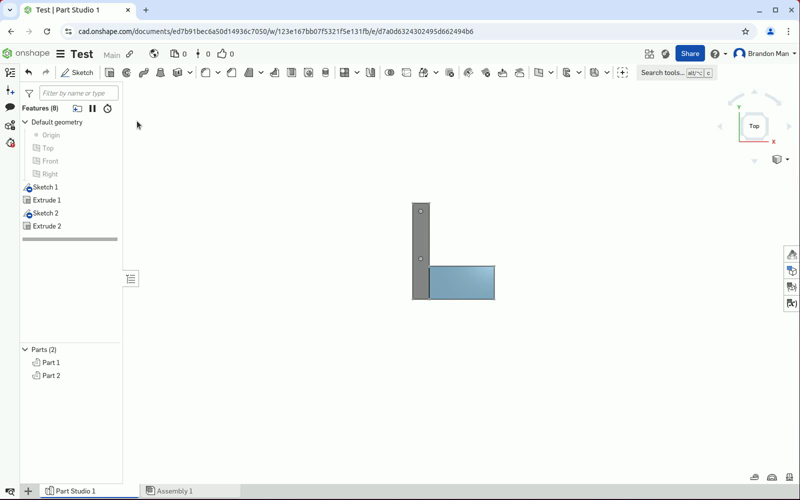
key(shift+h)
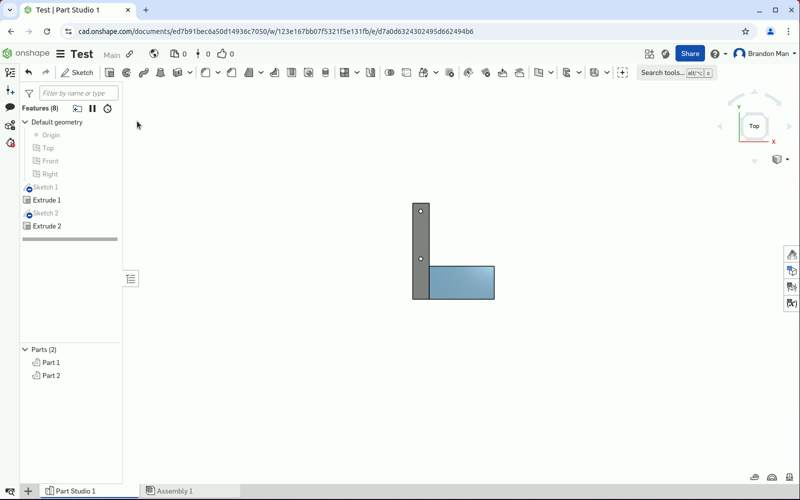
mouse_move(73, 189)
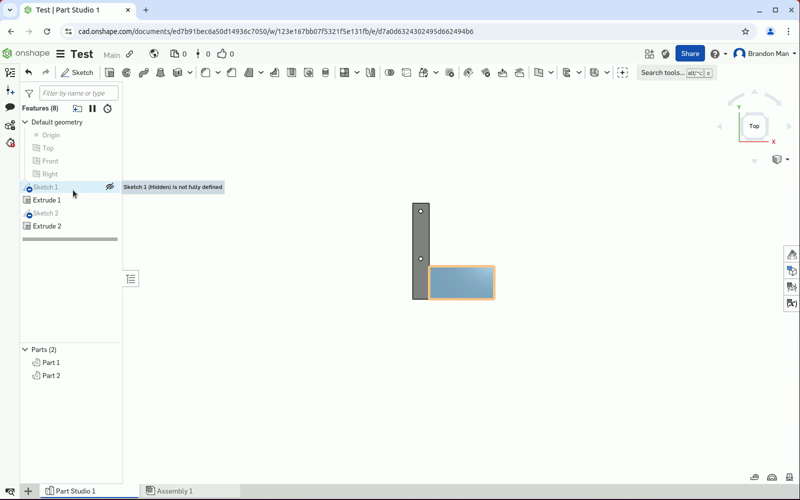
click(73, 189)
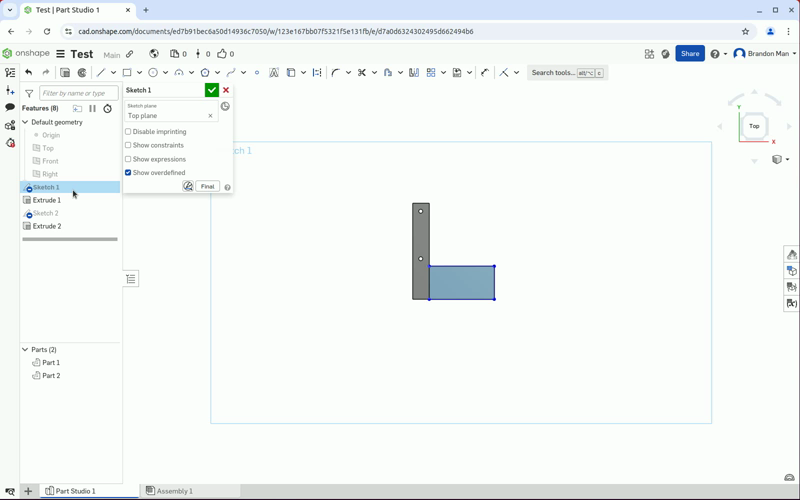
mouse_move(229, 92)
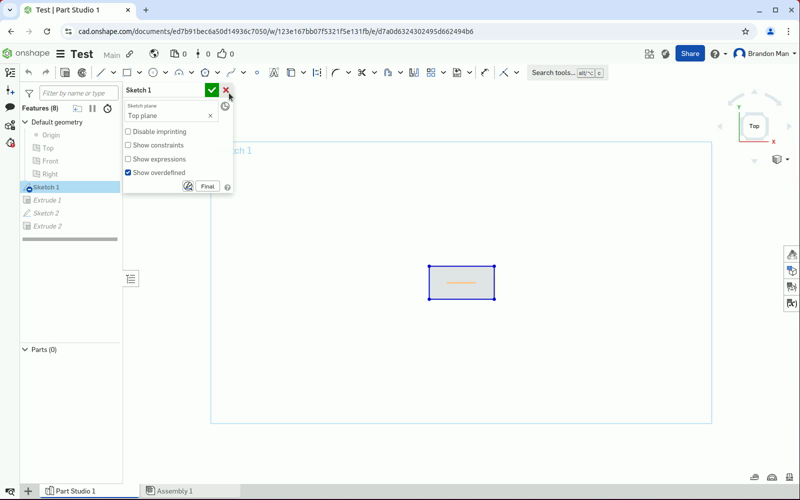
click(229, 92)
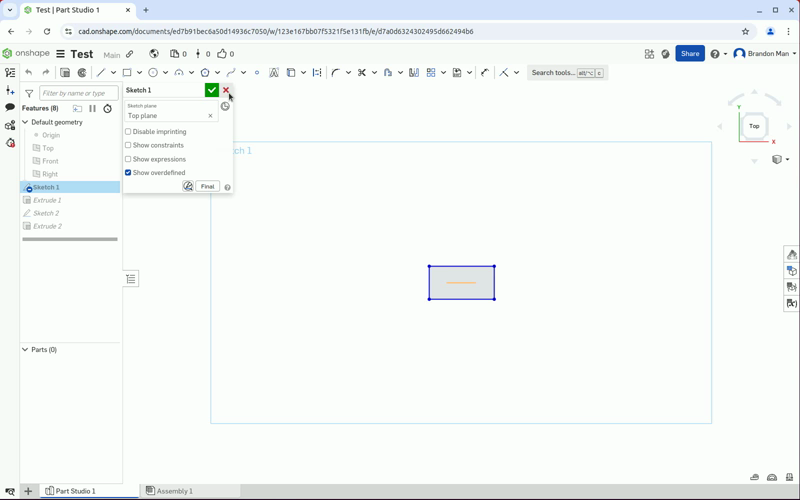
key(shift+s)
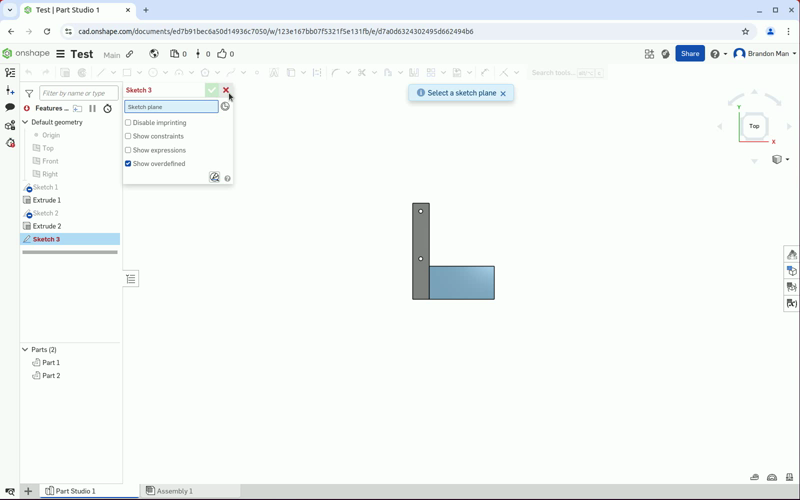
mouse_move(73, 150)
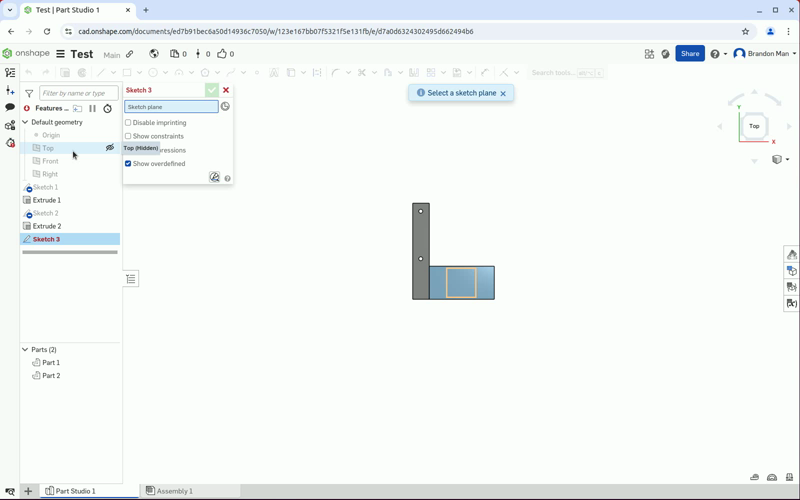
click(73, 150)
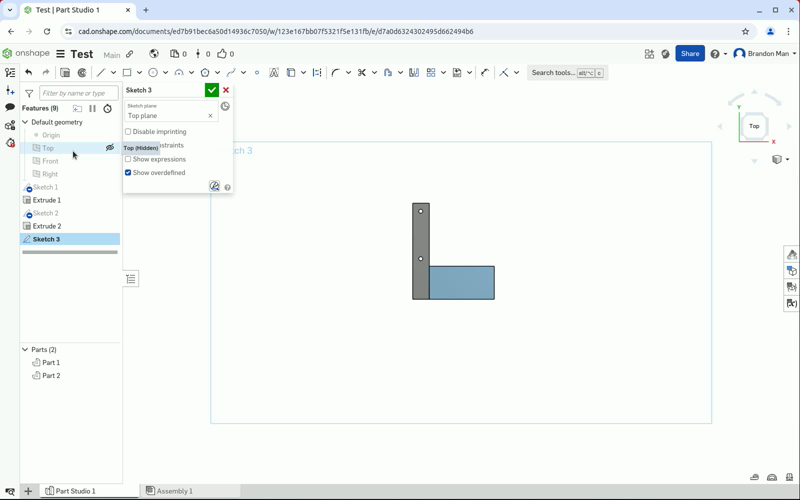
mouse_move(73, 352)
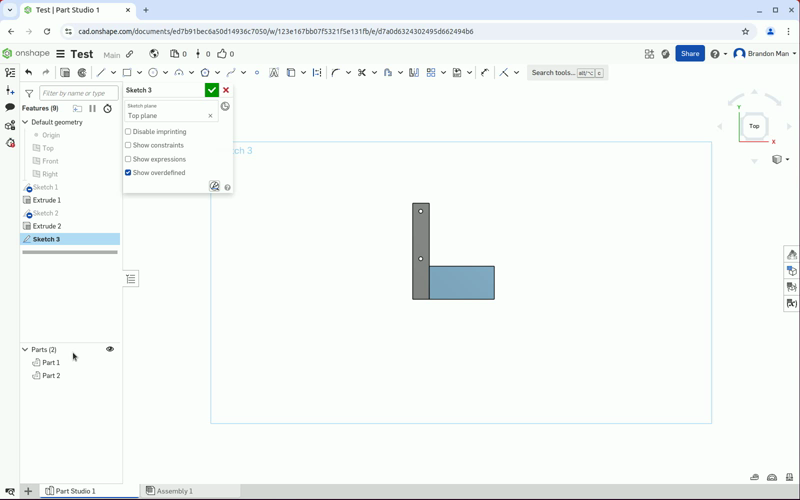
key(y)
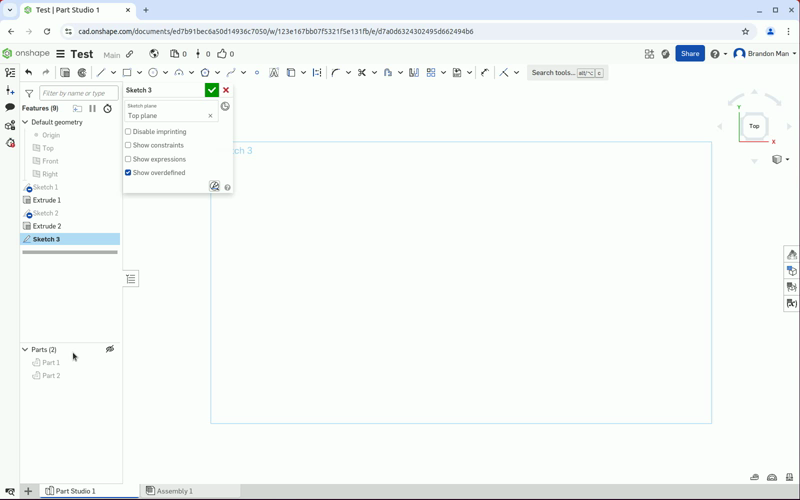
key(l)
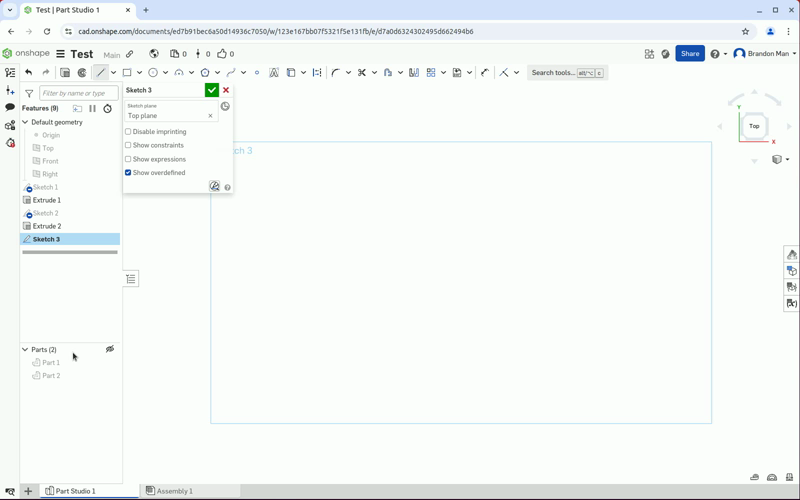
key_down(shift)
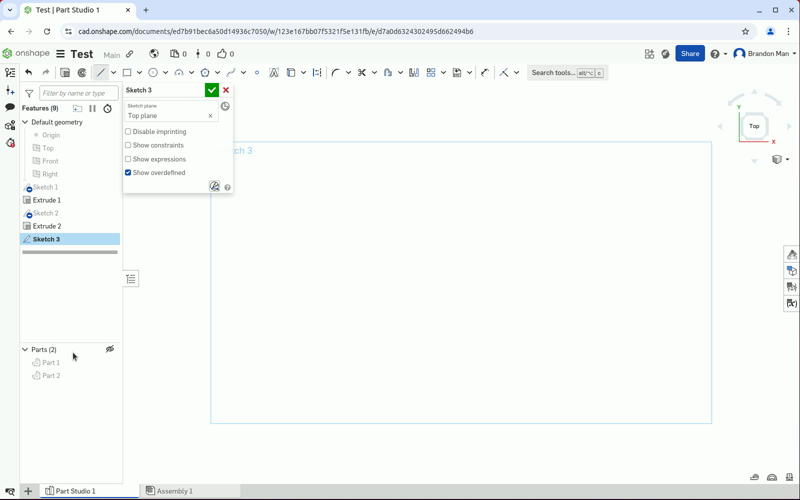
mouse_move(492, 299)
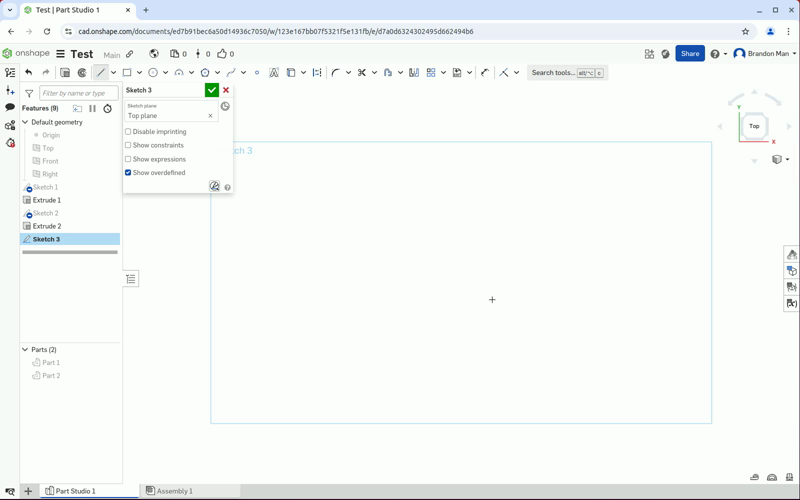
click(492, 299)
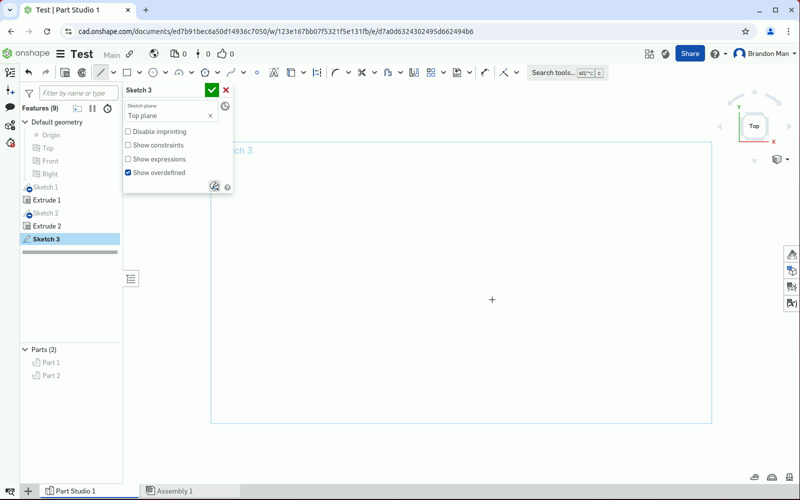
key_up(shift)
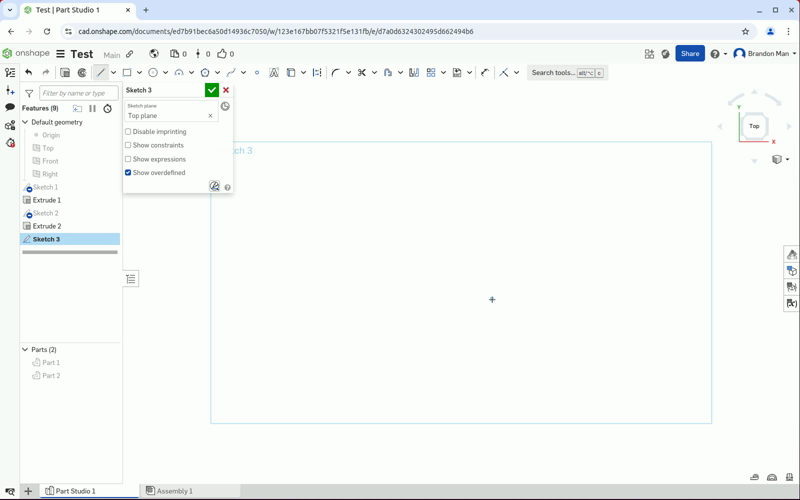
key_down(shift)
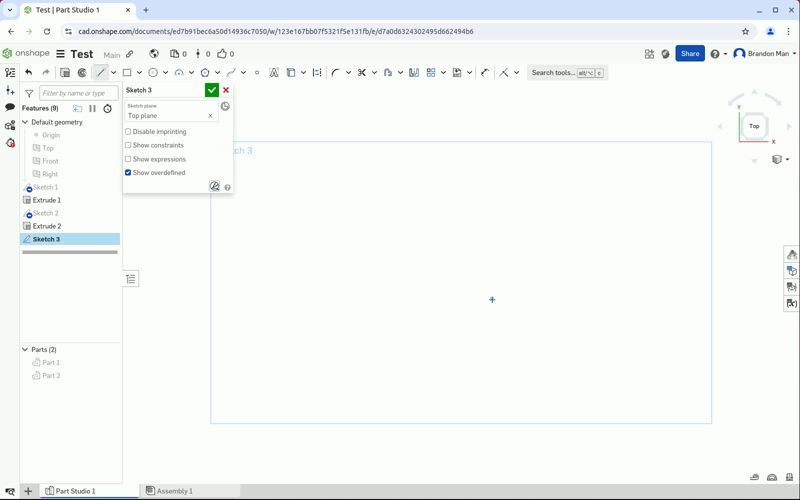
mouse_move(522, 299)
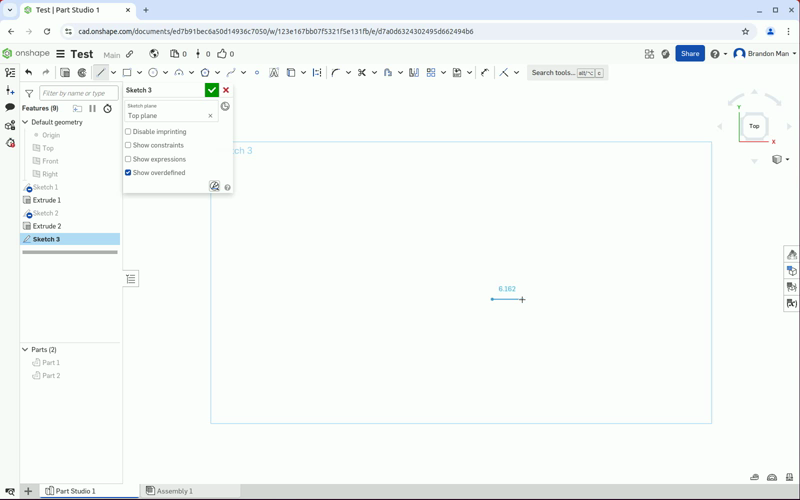
mouse_move(508, 299)
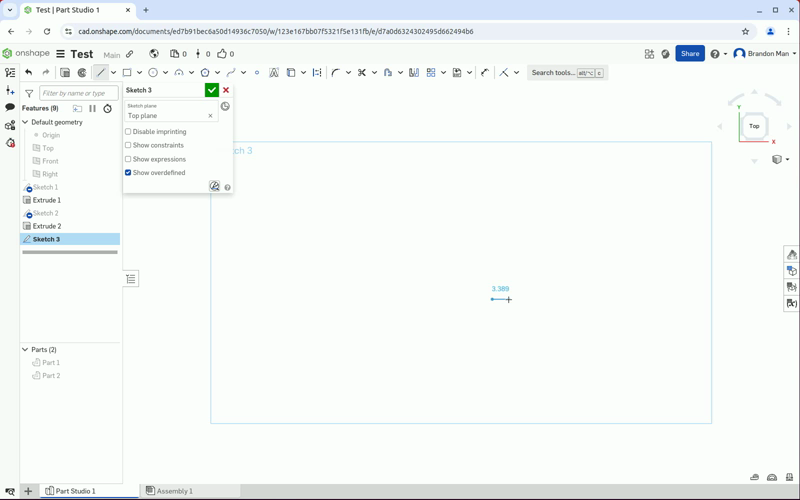
click(508, 299)
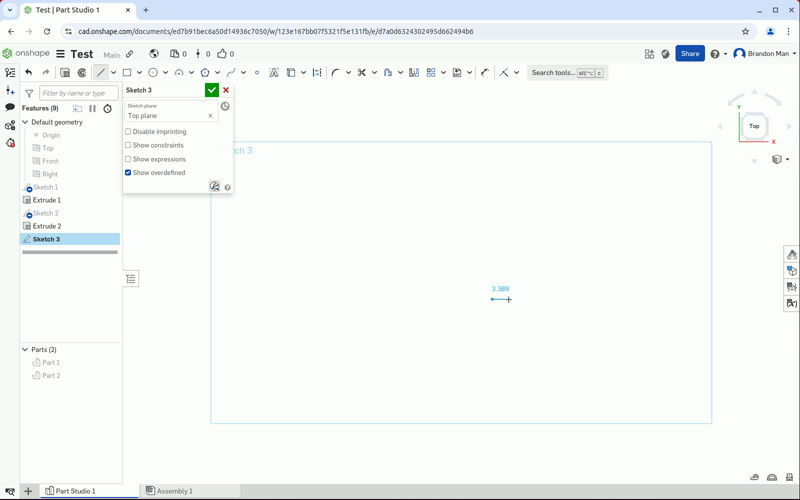
key_up(shift)
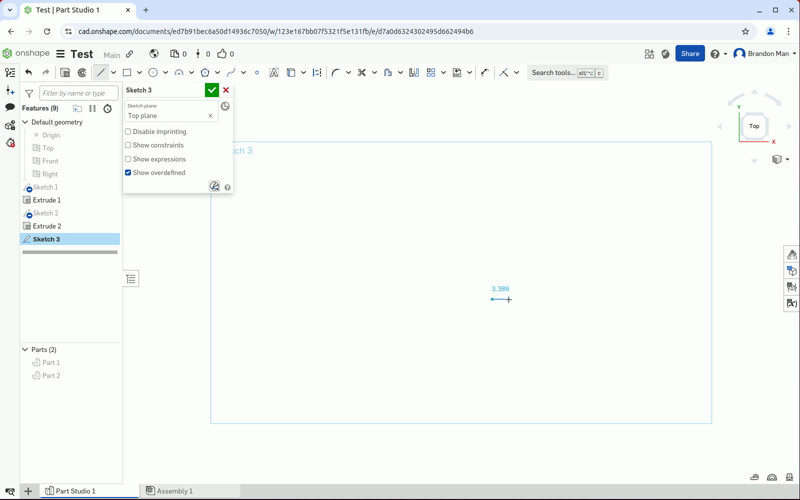
key_down(shift)
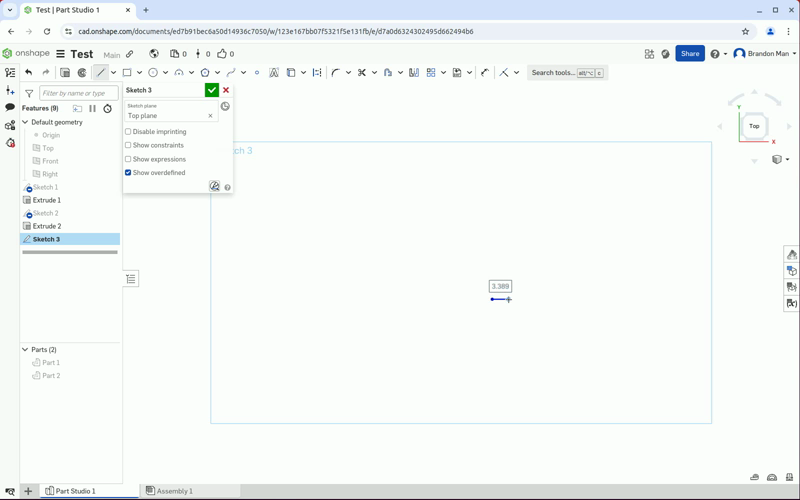
mouse_move(508, 170)
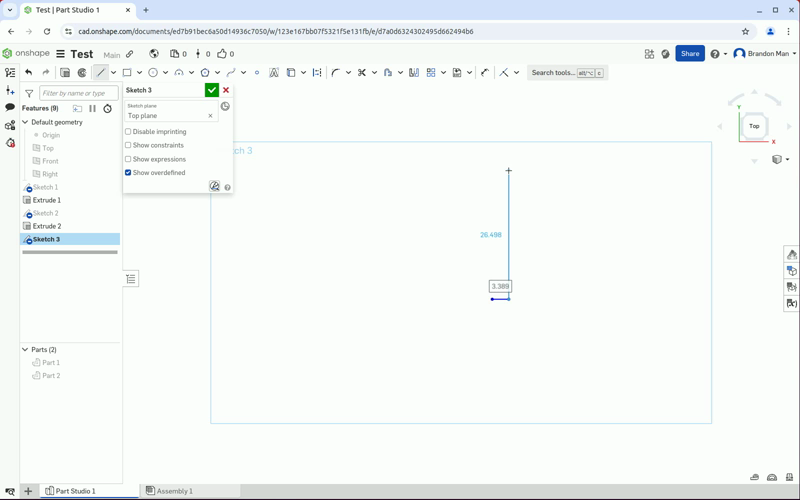
click(508, 170)
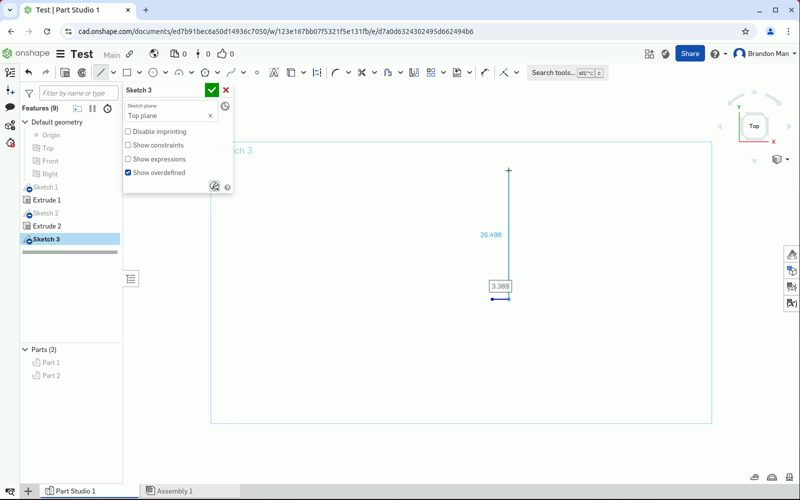
key_up(shift)
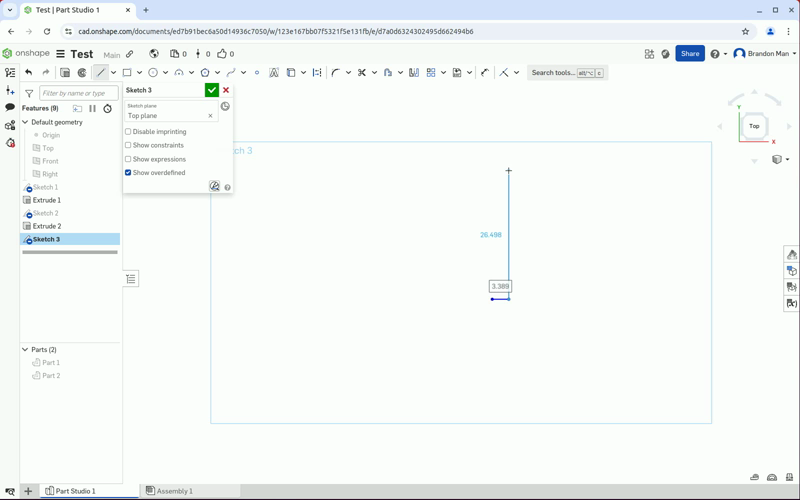
key_down(shift)
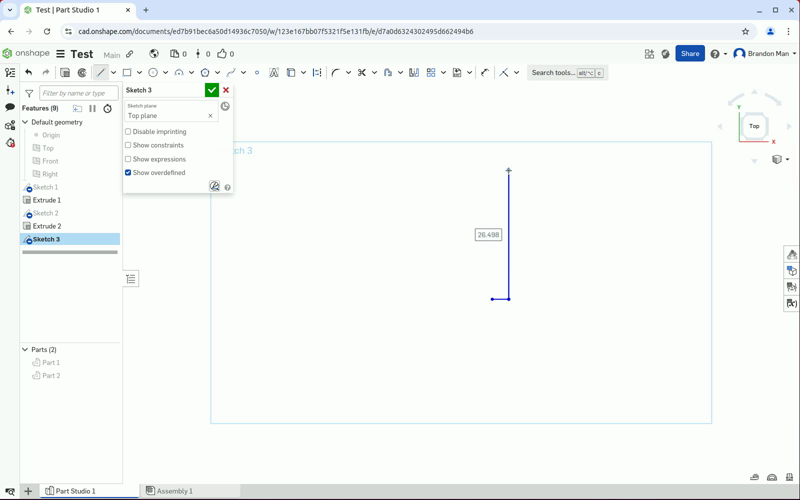
mouse_move(538, 170)
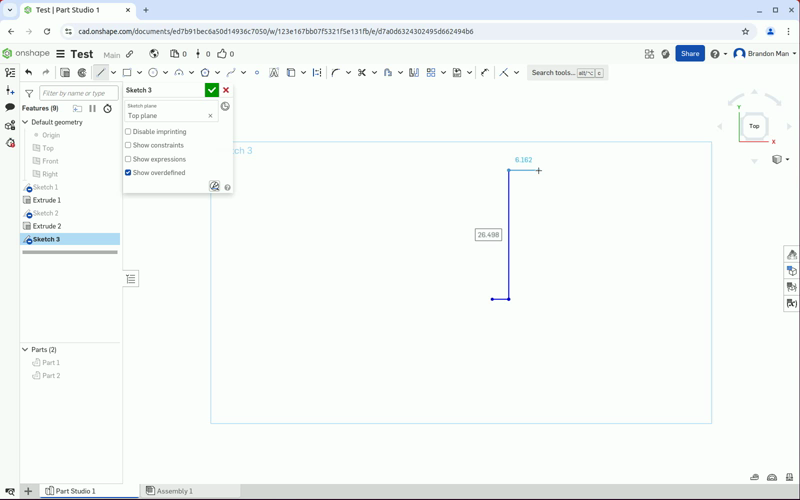
mouse_move(492, 170)
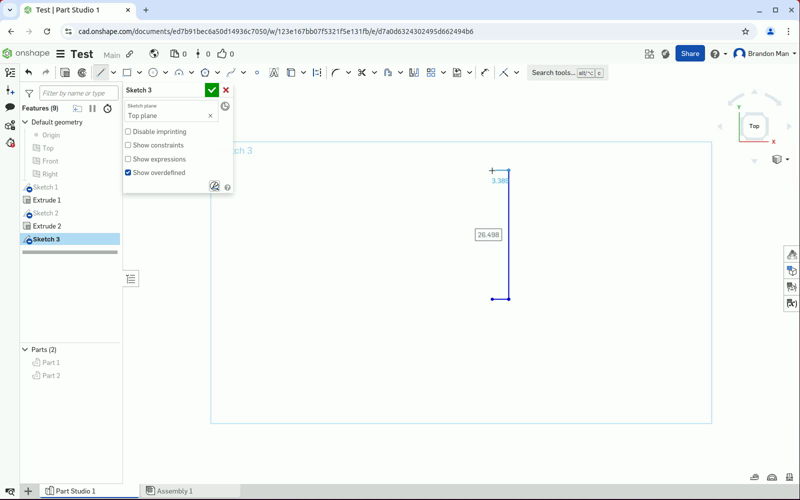
click(492, 170)
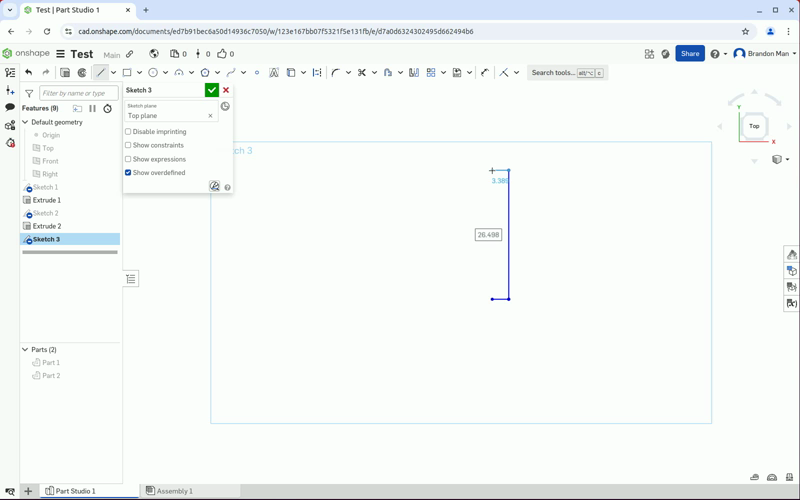
key_up(shift)
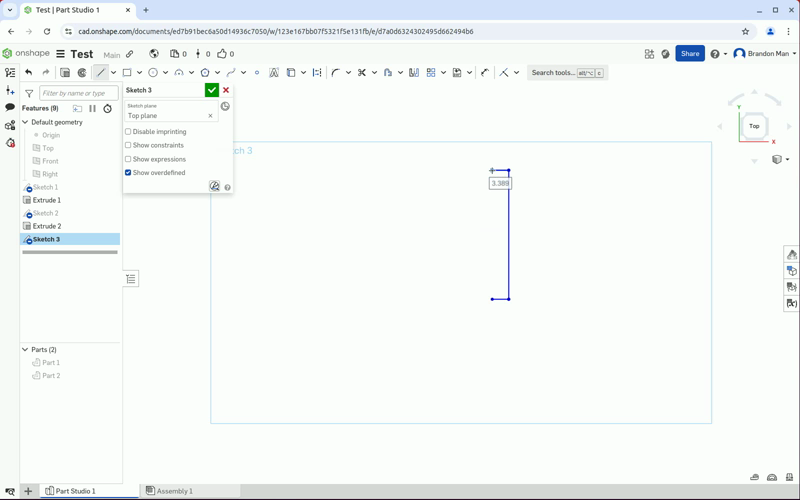
key_down(shift)
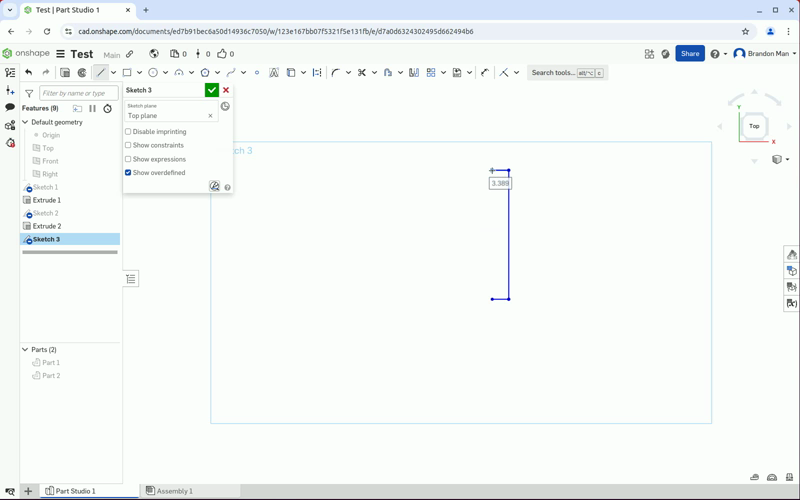
mouse_move(492, 266)
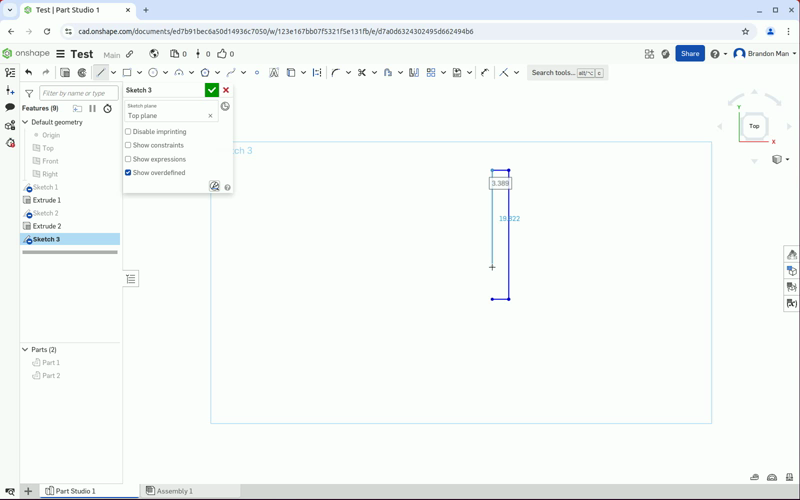
click(492, 266)
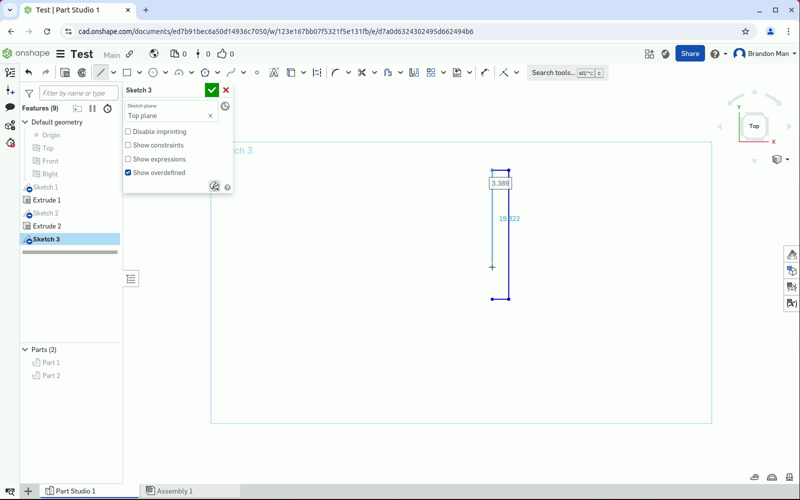
key_up(shift)
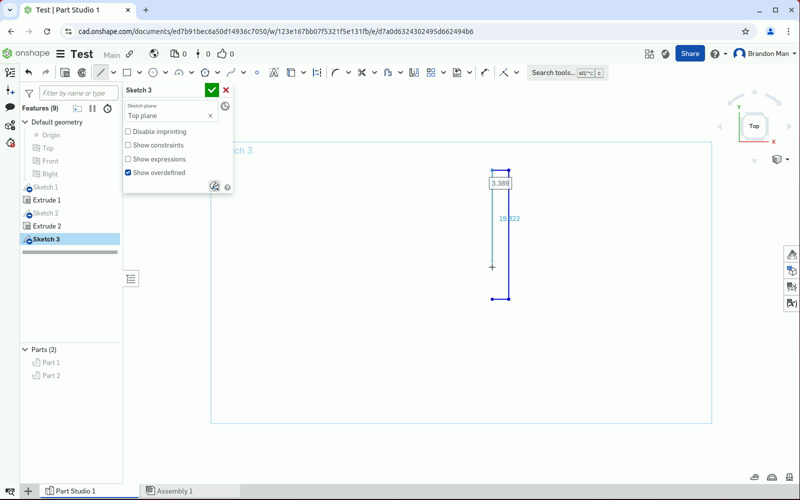
mouse_move(522, 266)
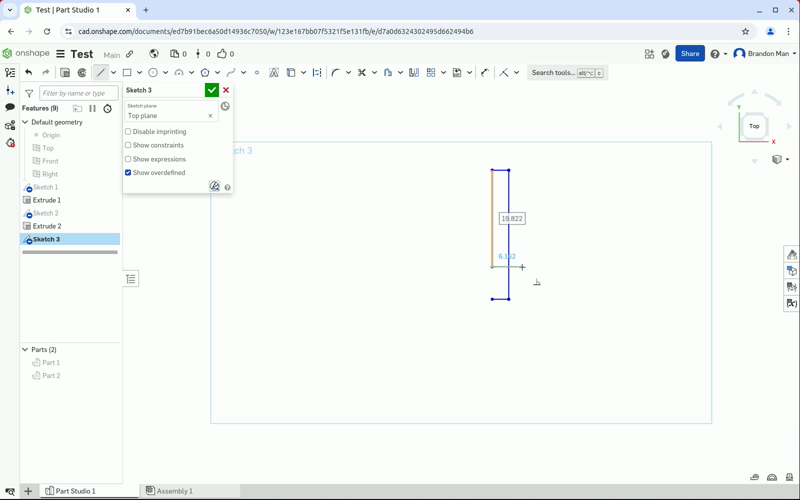
key_down(shift)
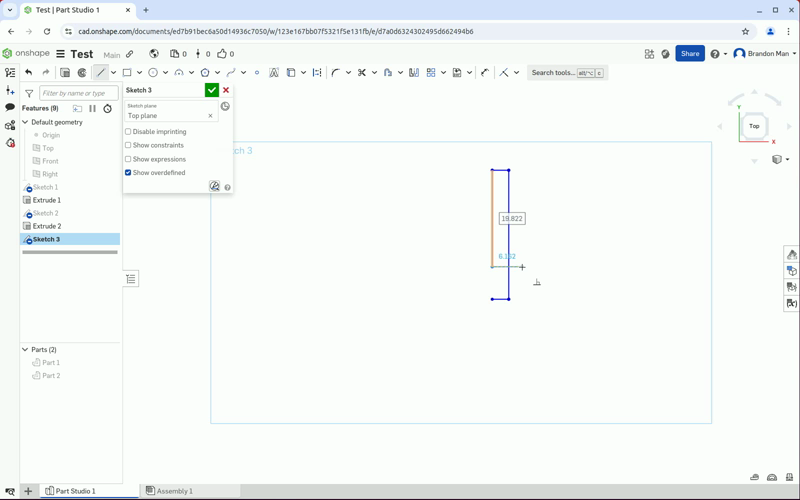
mouse_move(492, 299)
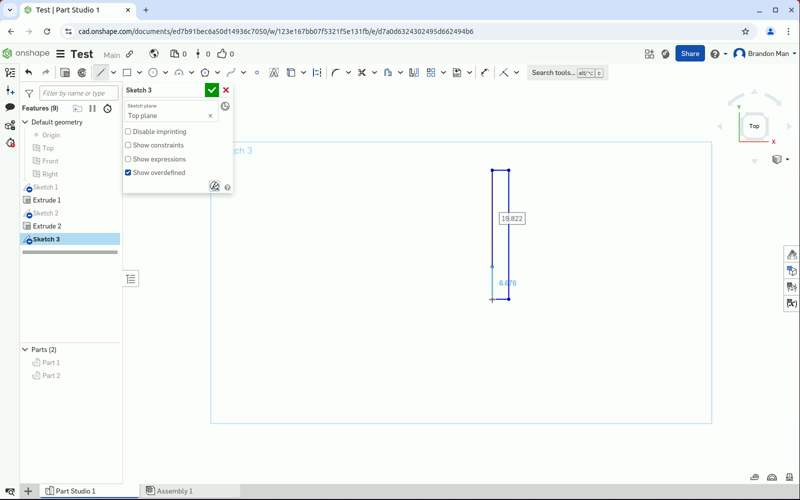
key_up(shift)
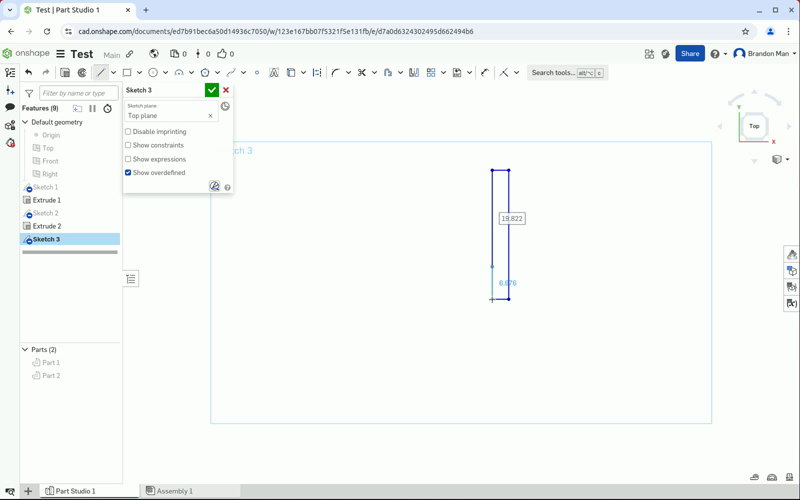
click(492, 299)
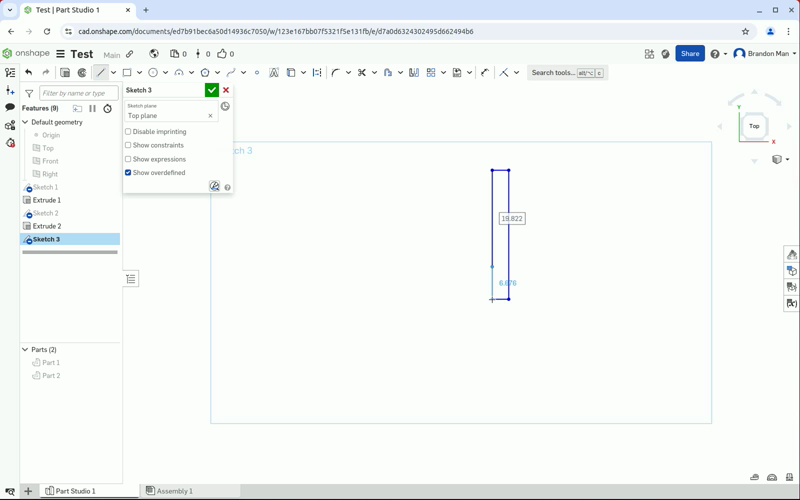
key(esc)
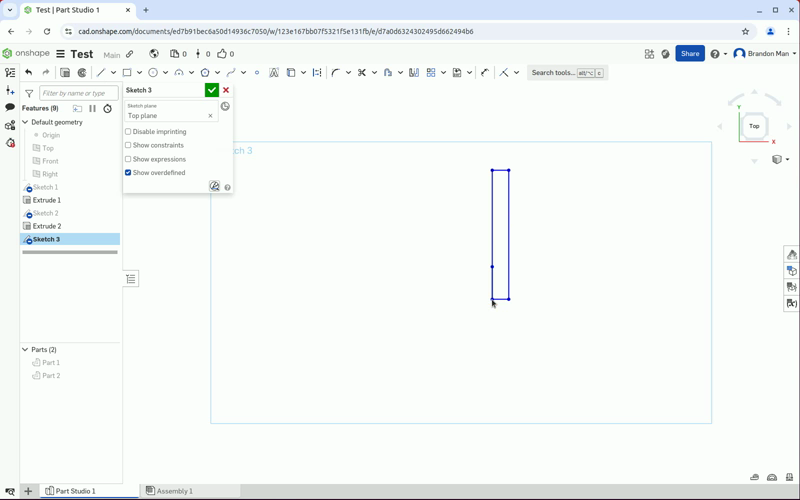
mouse_move(505, 230)
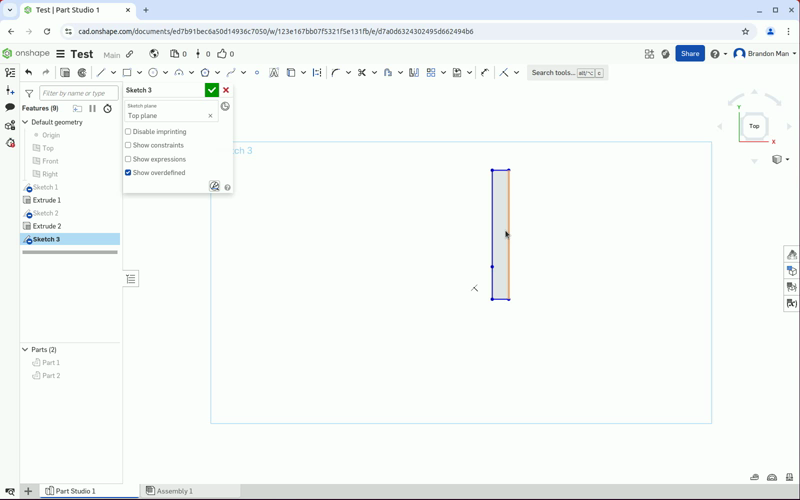
click(505, 230)
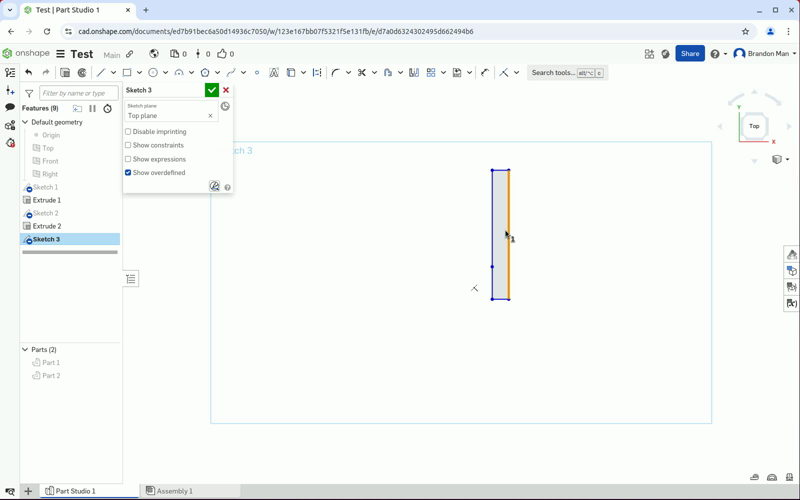
mouse_move(73, 352)
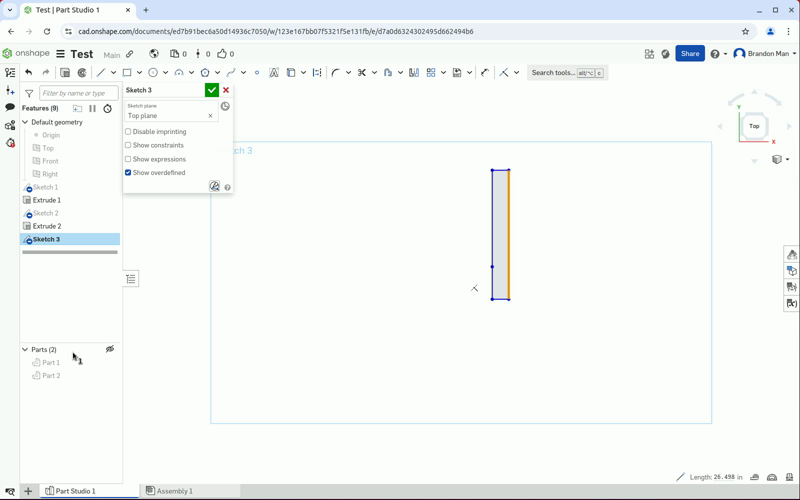
key(shift+y)
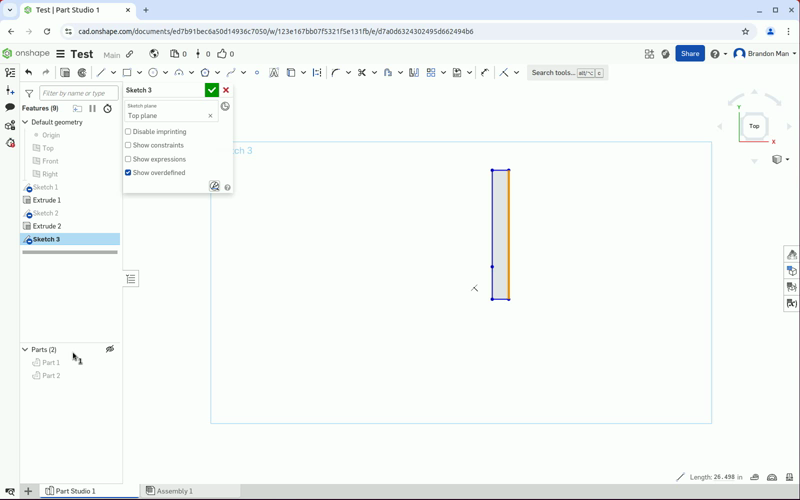
key(shift+e)
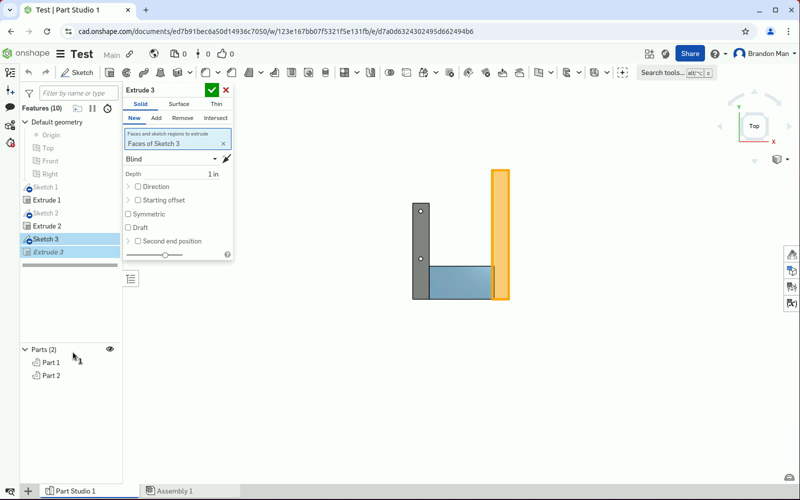
mouse_move(143, 106)
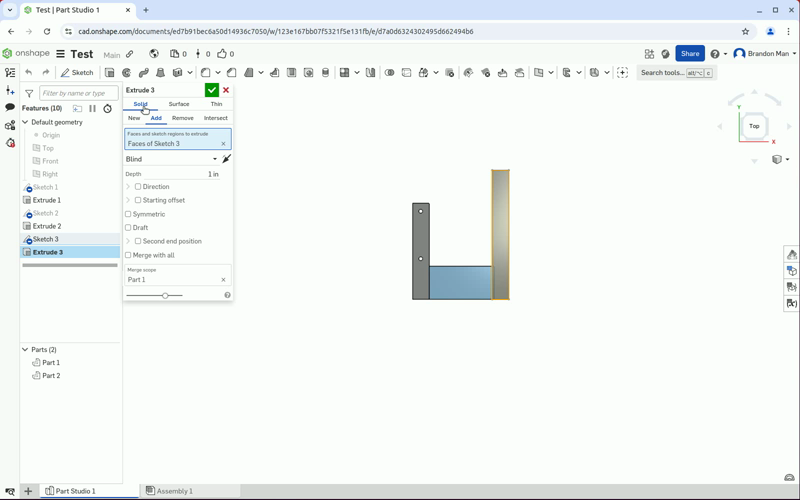
click(143, 106)
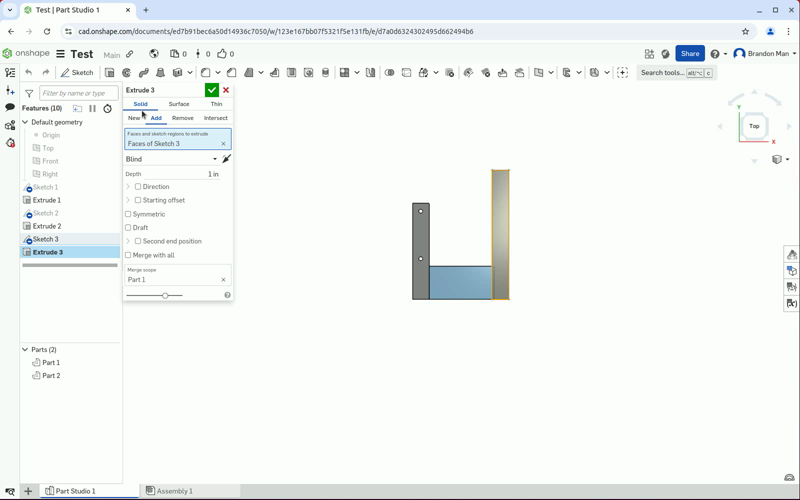
mouse_move(137, 120)
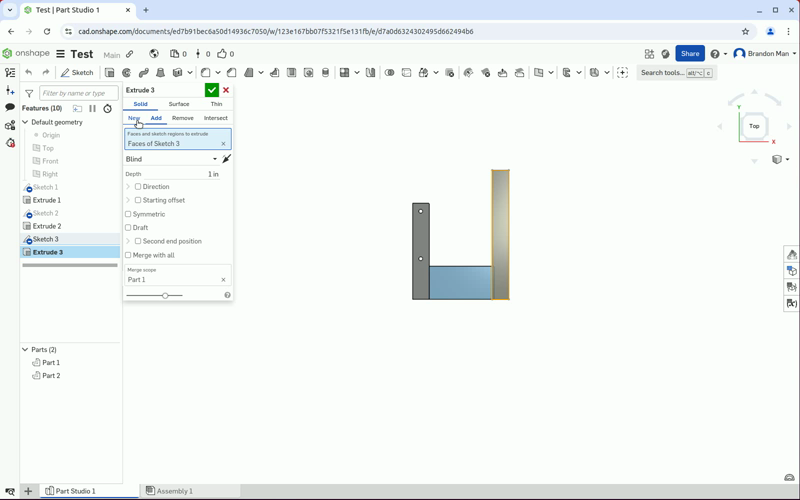
click(137, 120)
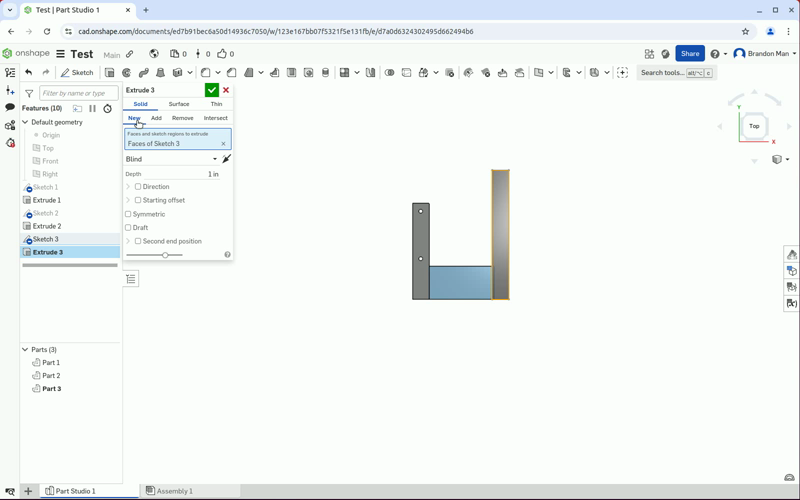
key(tab, 4)
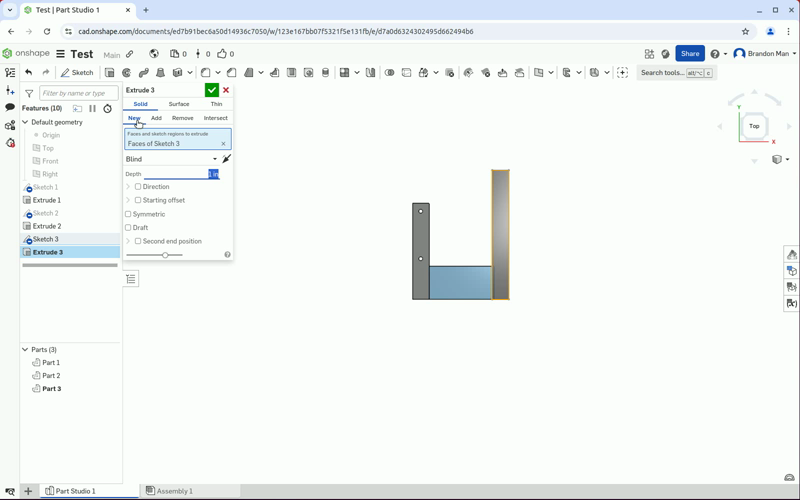
text(0.722)
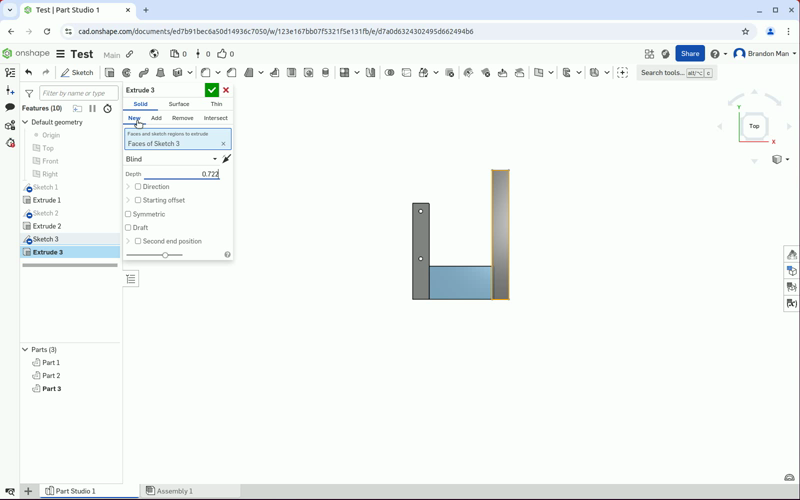
key(enter)
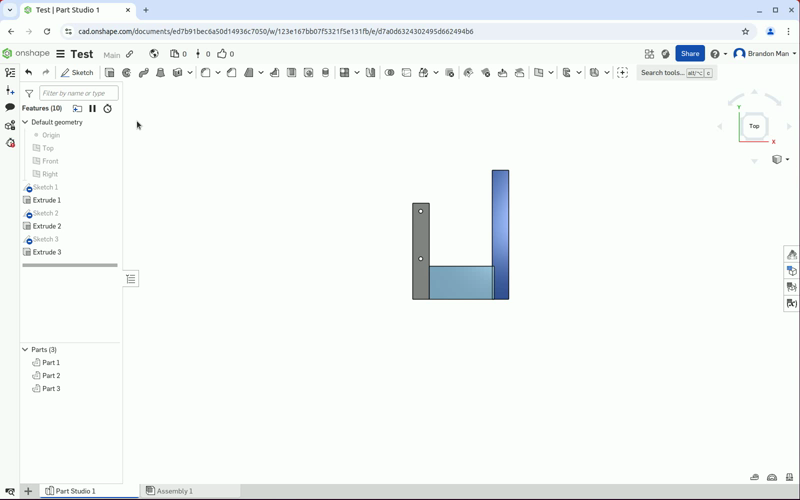
key(shift+h)
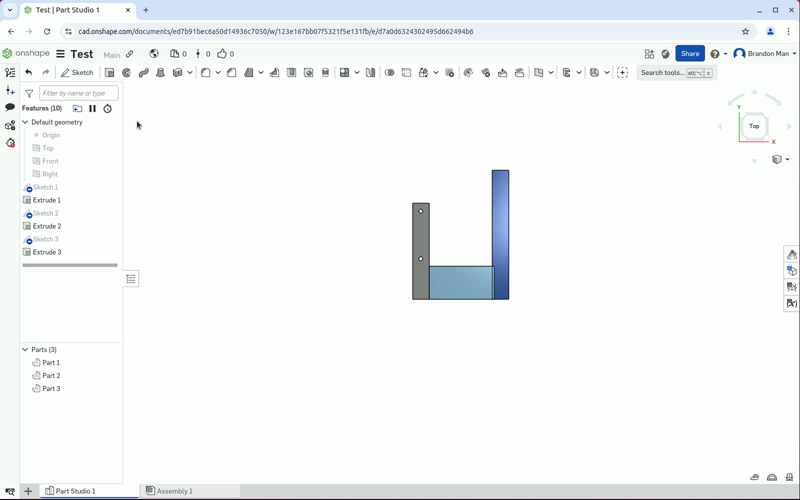
key(shift+h)
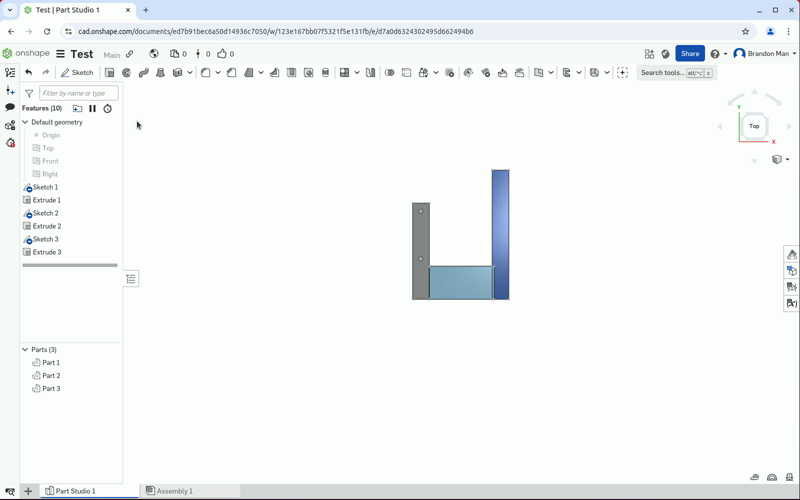
key(shift+7)
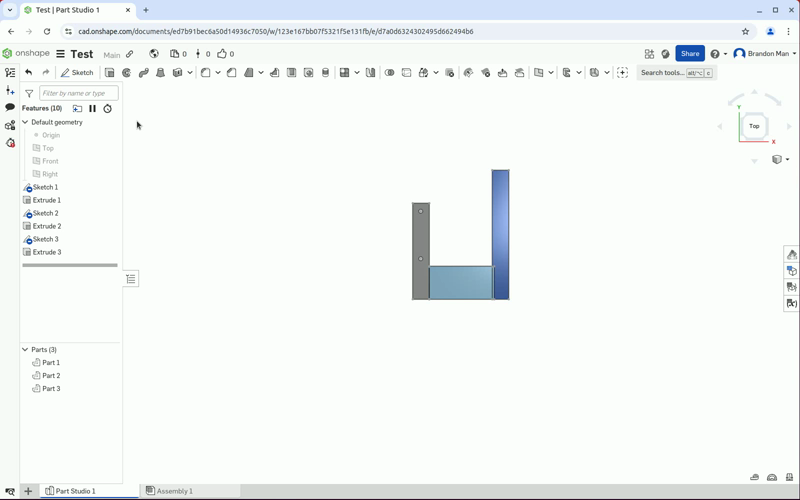
key(up, 3)
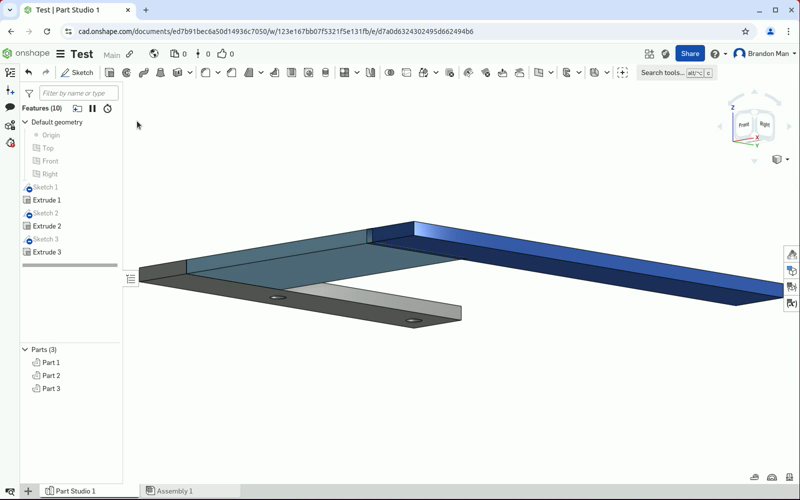
key(left, 3)
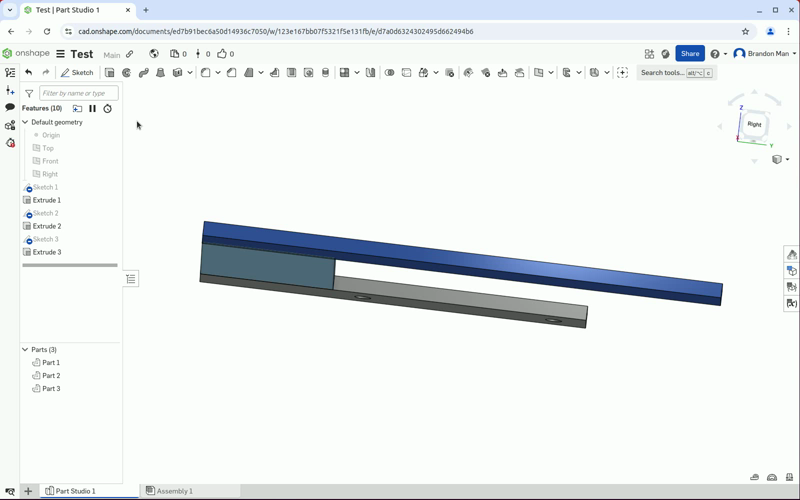
key(right, 3)
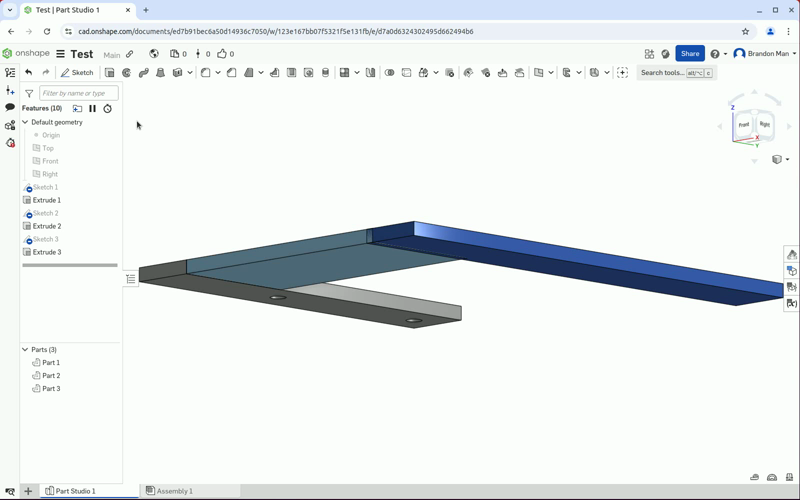
key(down, 3)
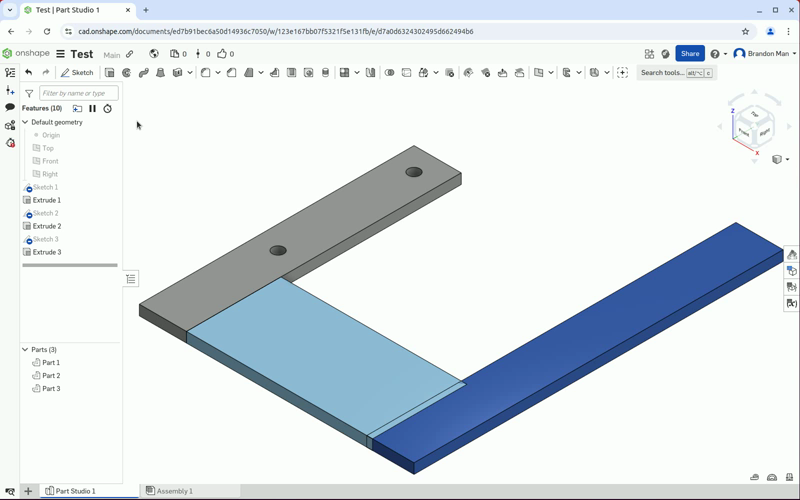
mouse_move(73, 189)
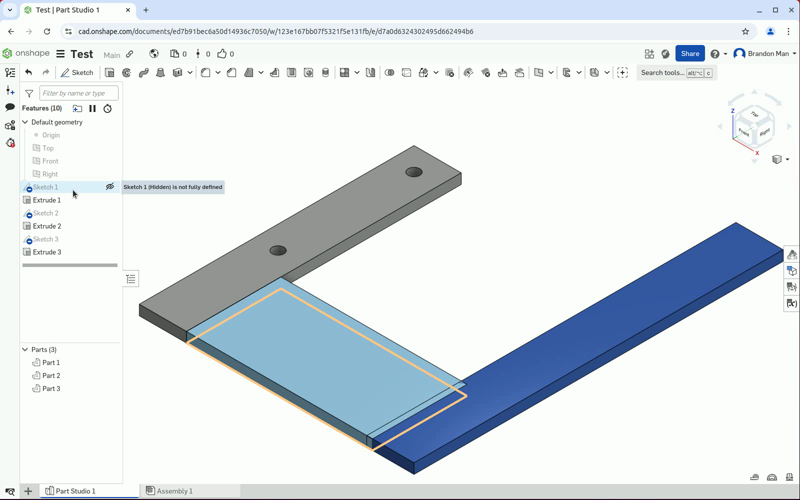
click(73, 189)